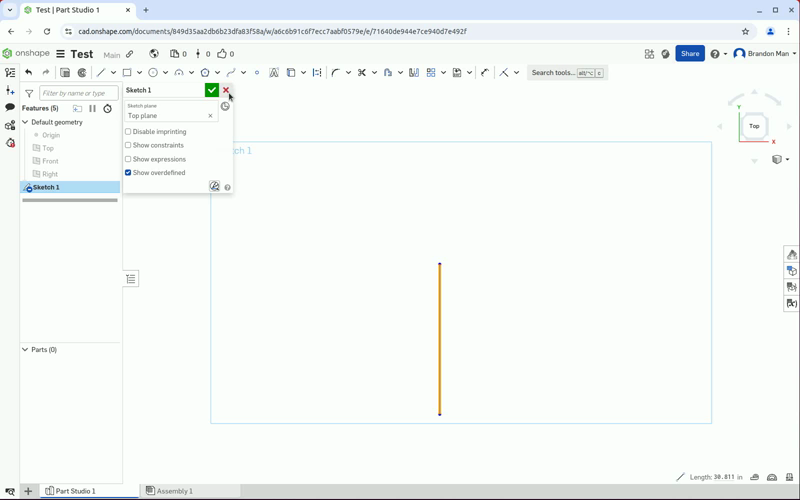
key(shift+h)
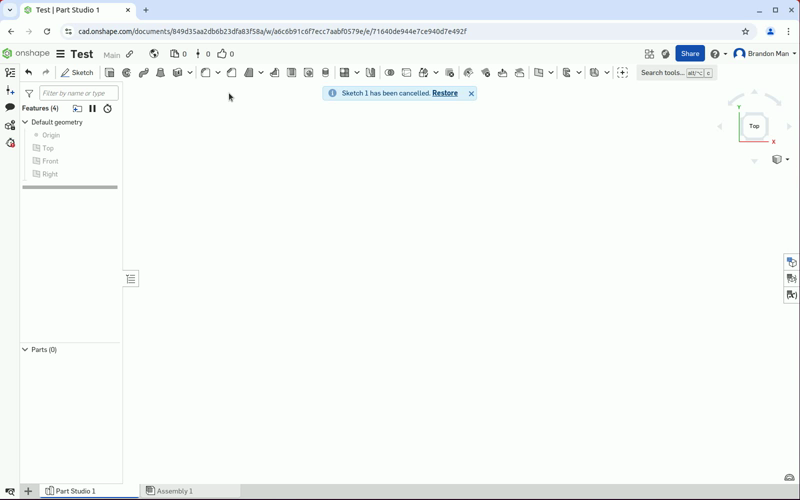
mouse_move(73, 352)
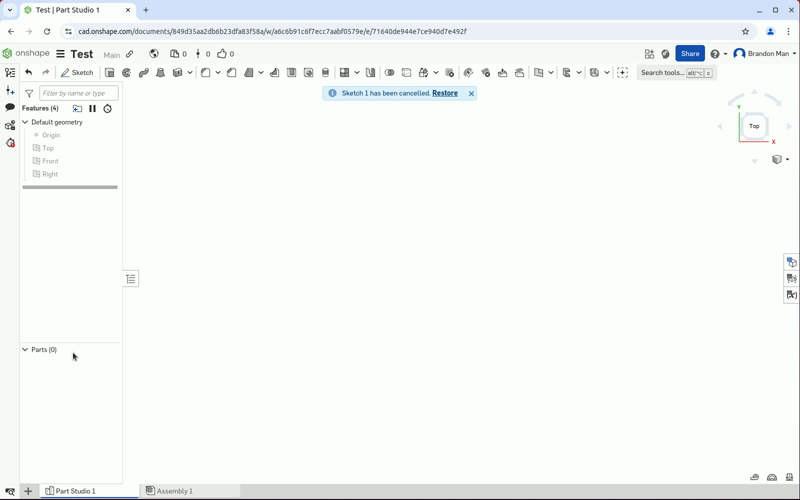
key(y)
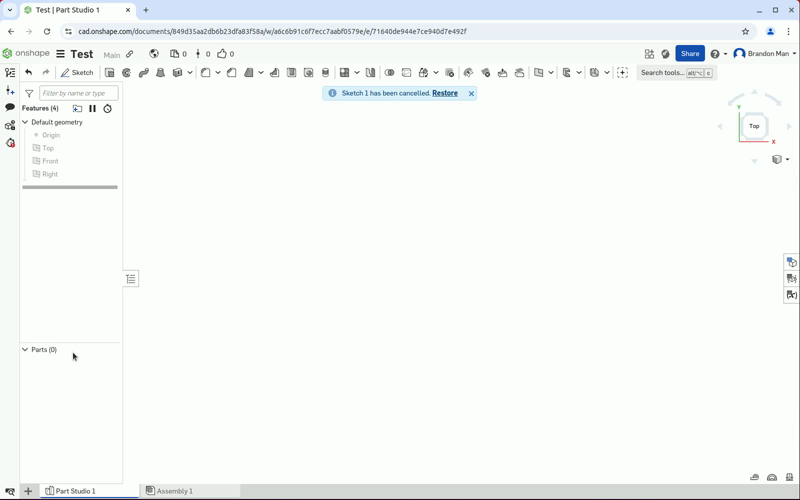
key(shift+p)
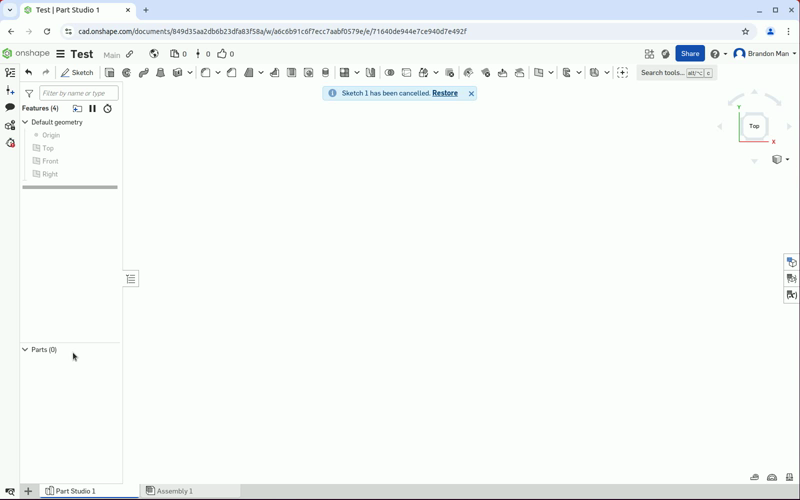
key(space)
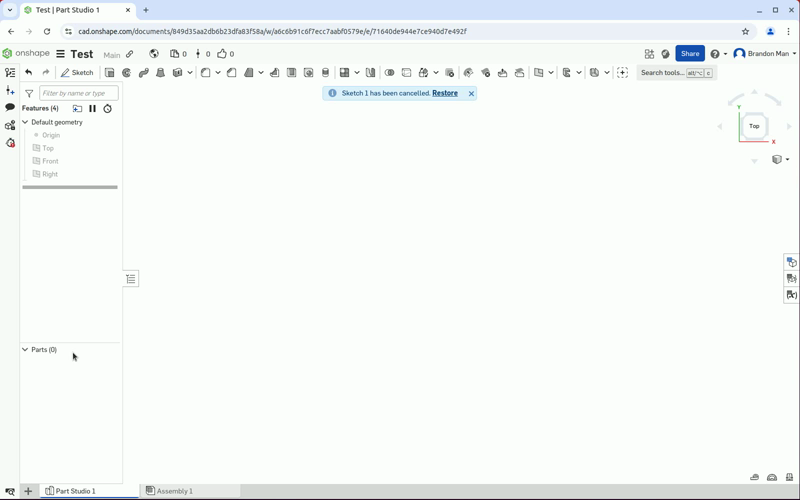
key_down(shift)
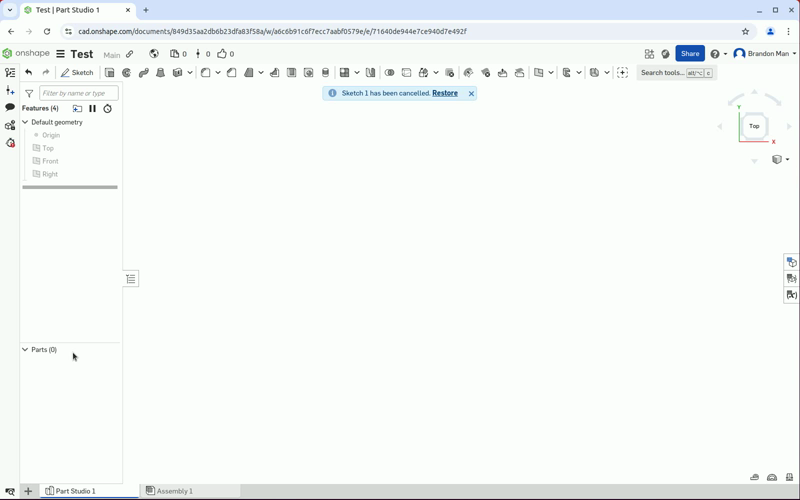
key(up)
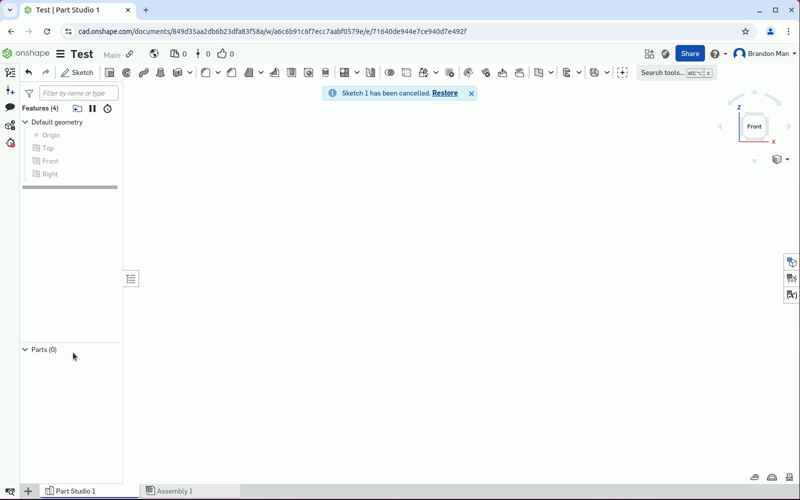
key_up(shift)
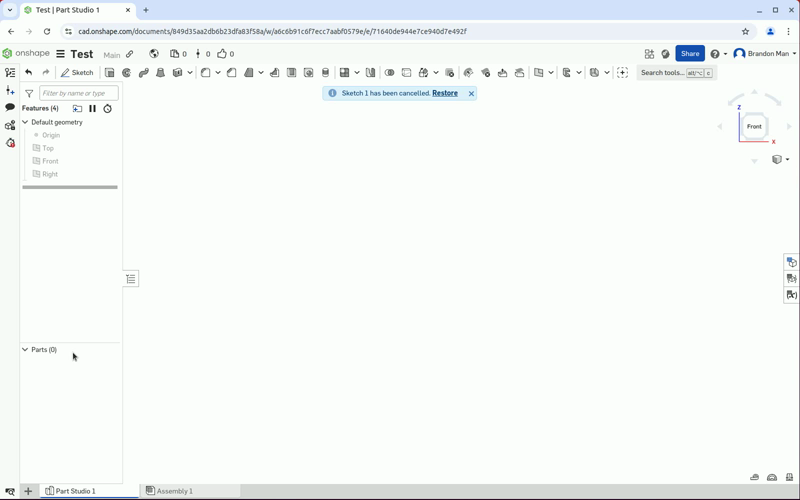
mouse_move(73, 352)
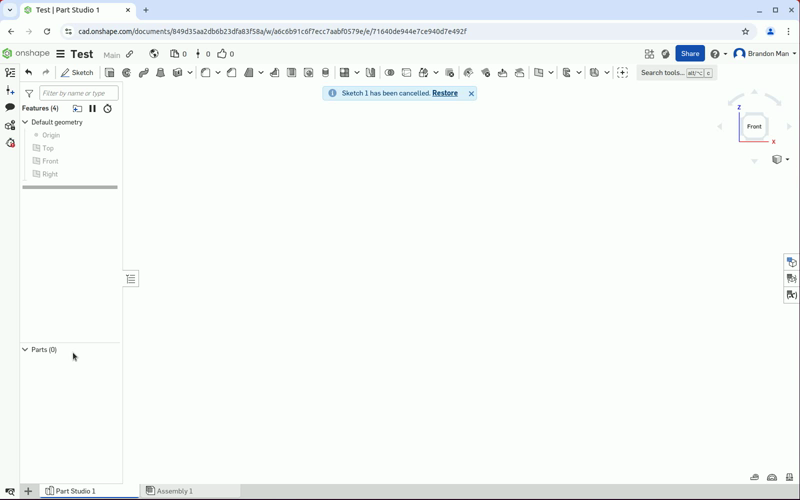
key(shift+y)
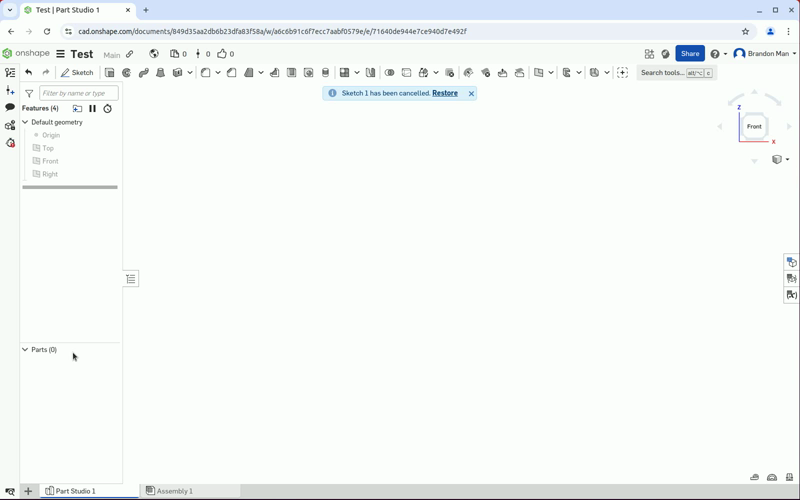
key(shift+s)
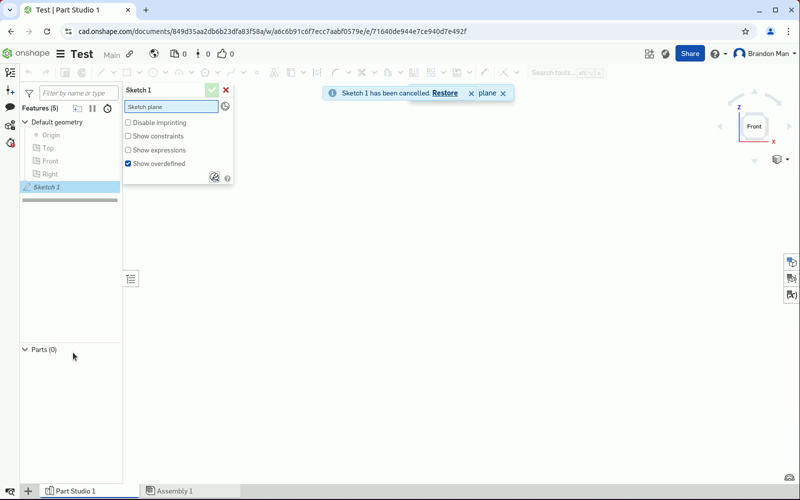
mouse_move(73, 163)
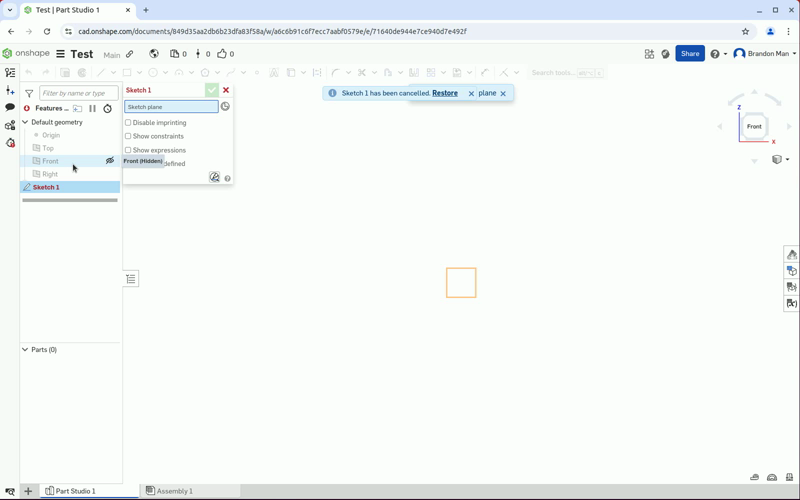
click(73, 163)
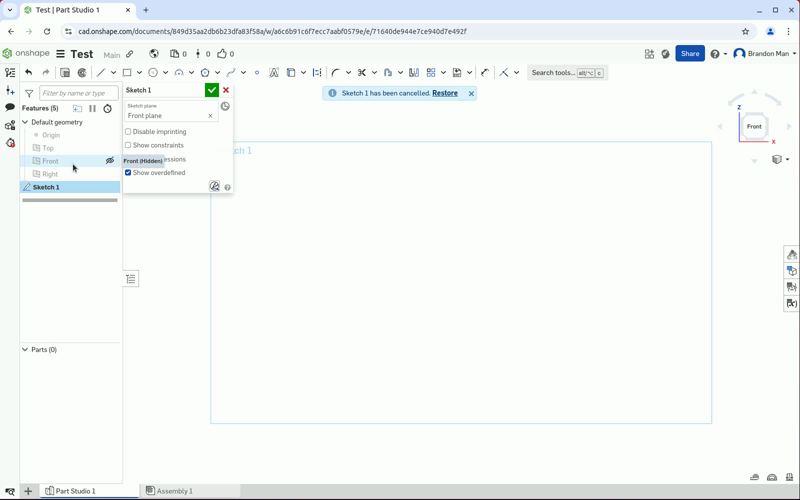
mouse_move(73, 352)
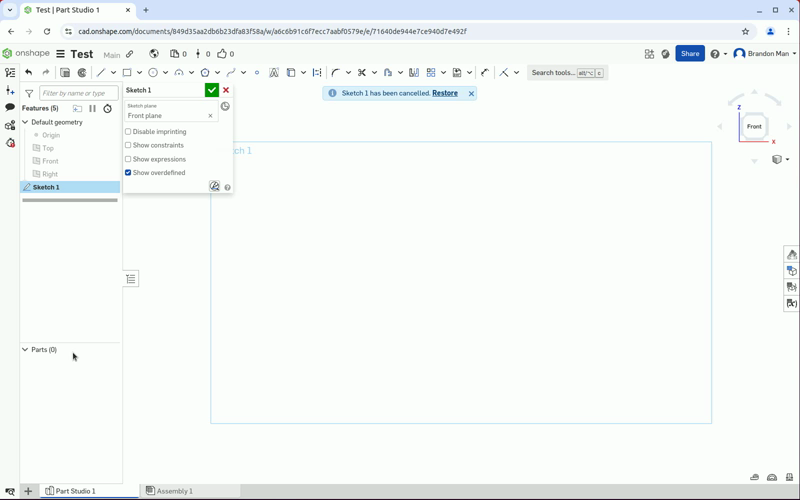
key(y)
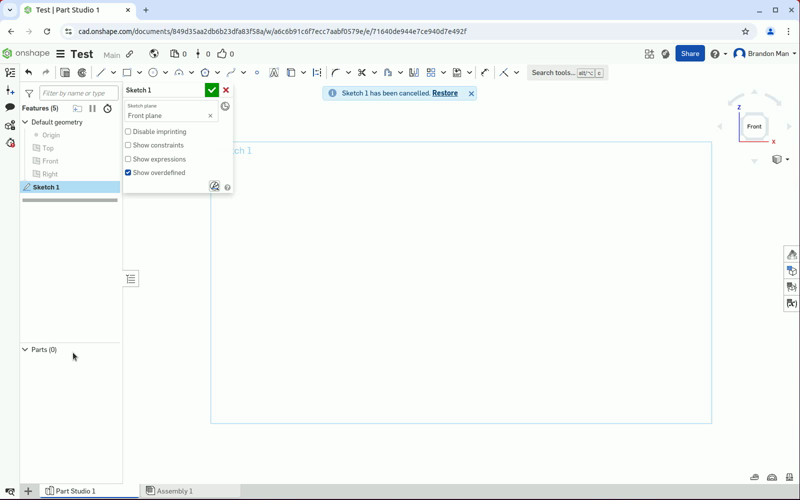
key(c)
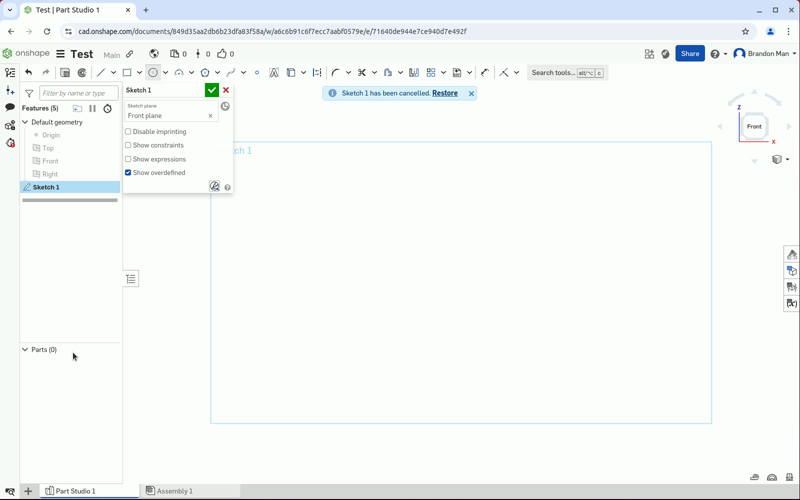
key_down(shift)
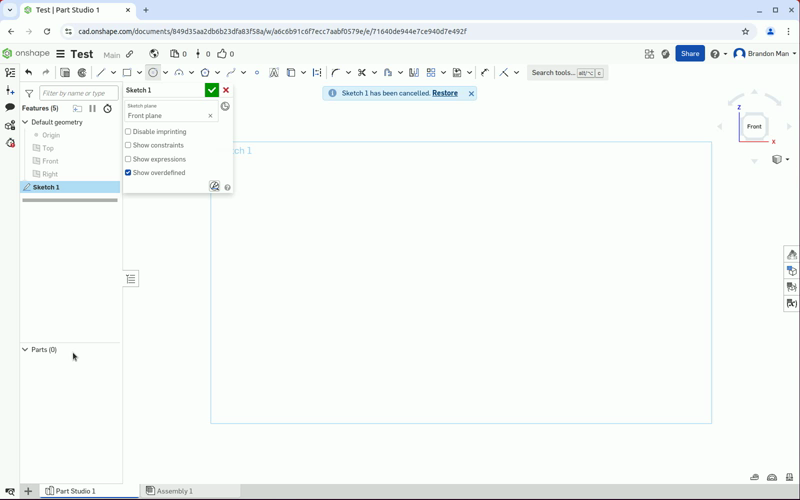
mouse_move(461, 282)
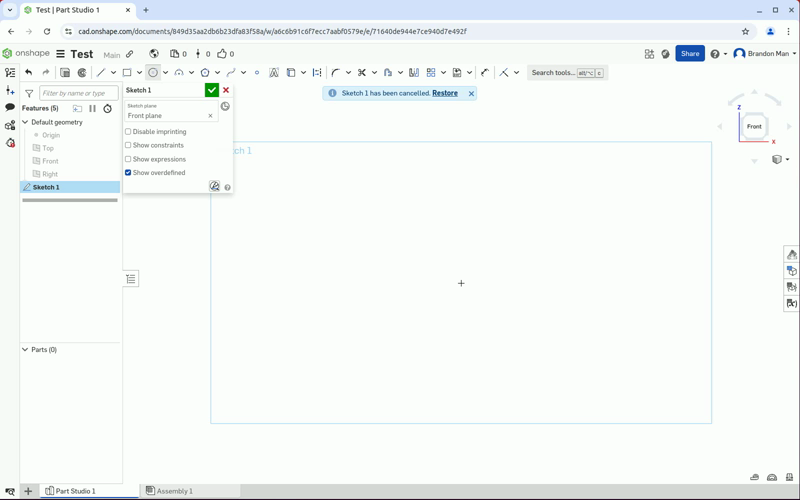
click(461, 282)
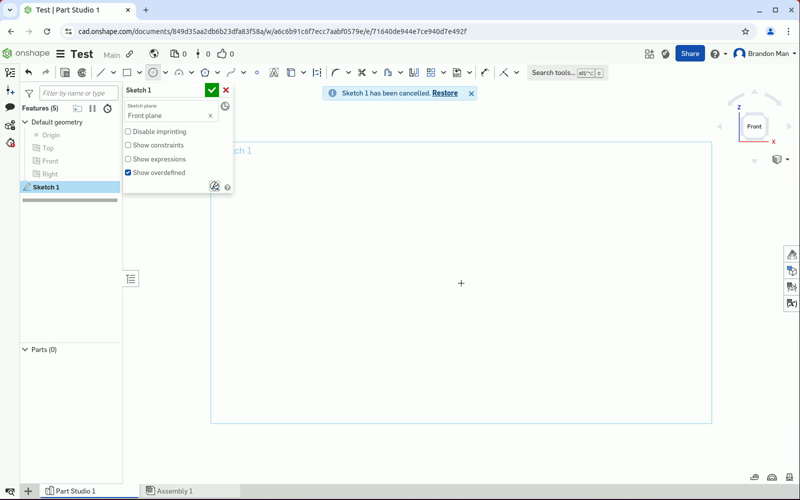
key_up(shift)
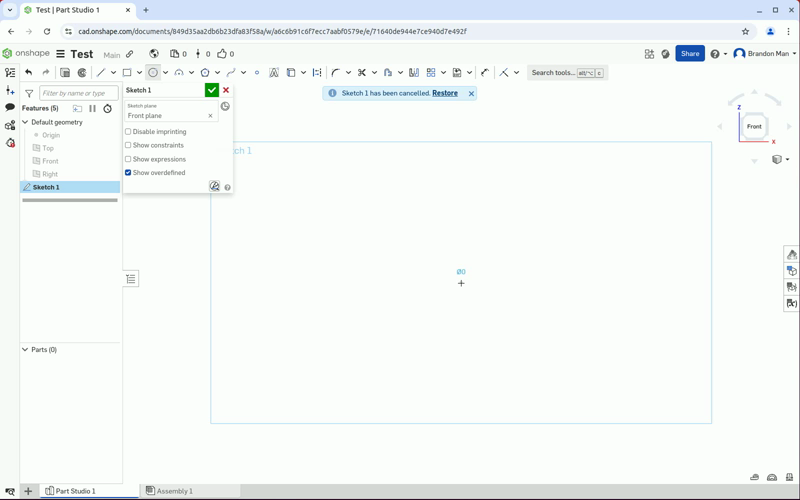
mouse_move(463, 282)
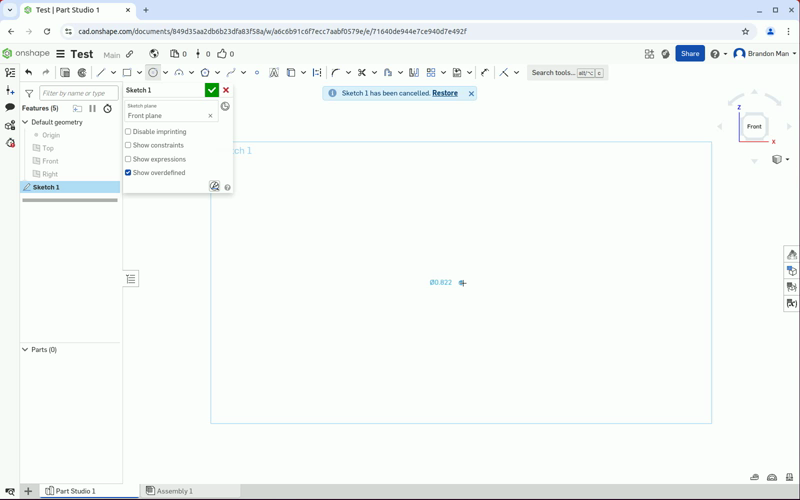
scroll(6)
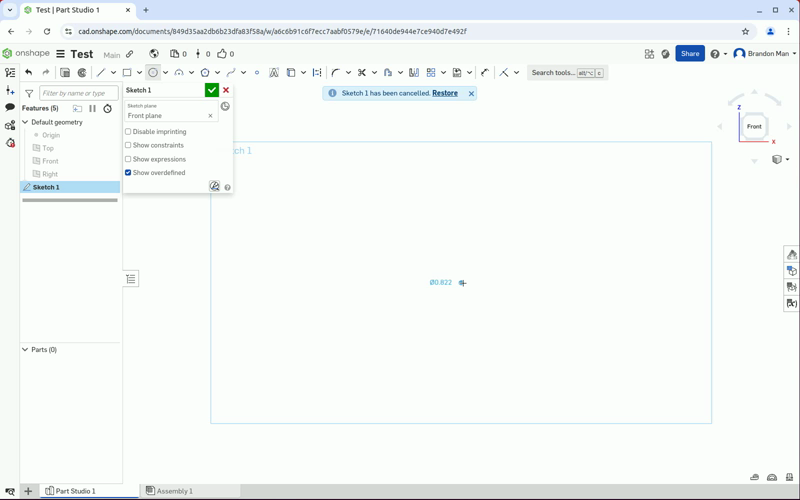
scroll(6)
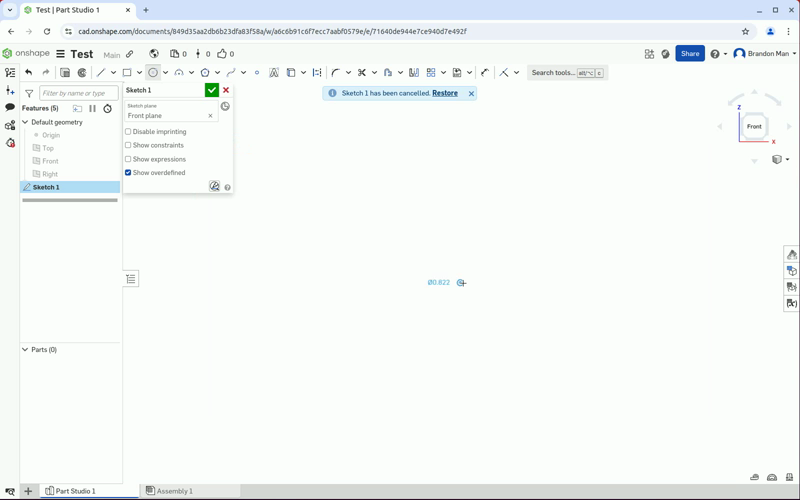
scroll(6)
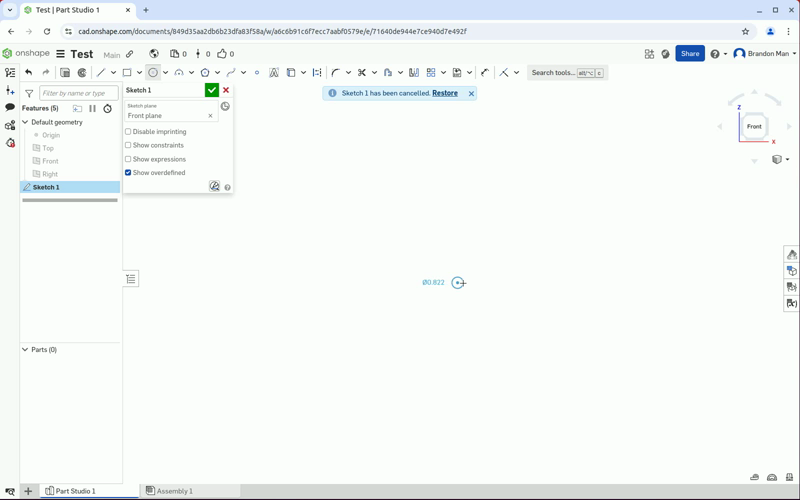
scroll(6)
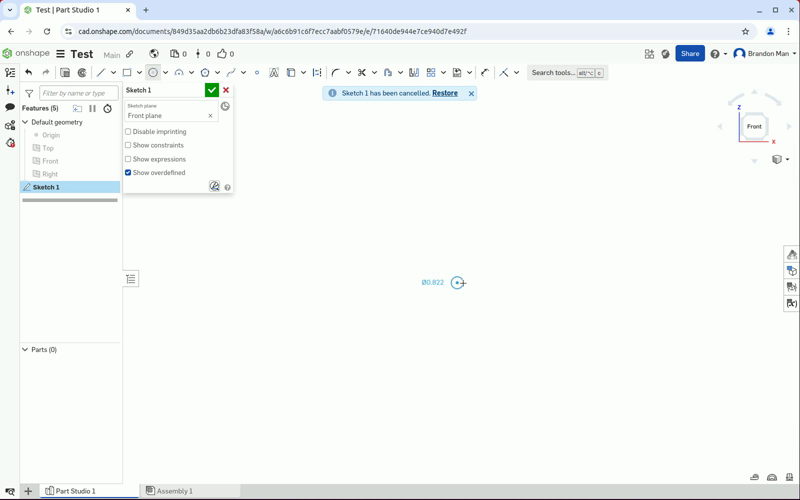
scroll(6)
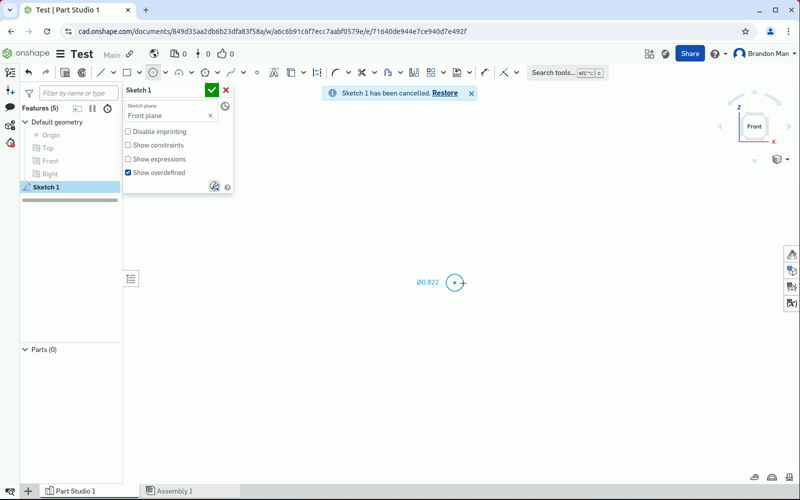
scroll(6)
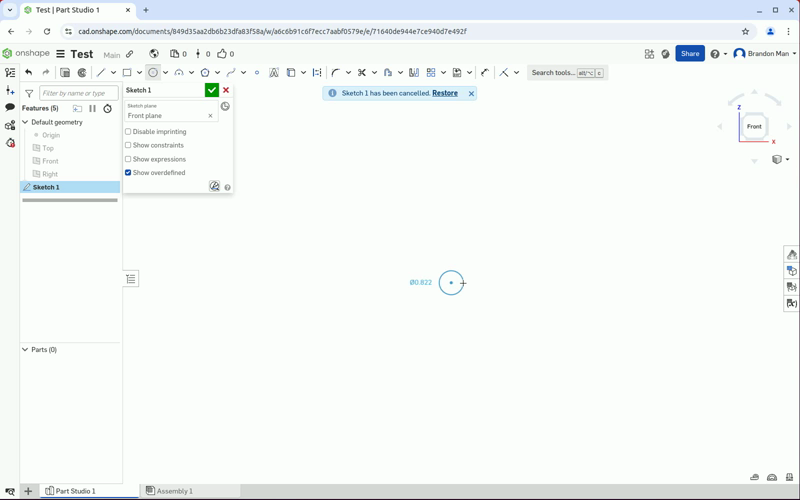
scroll(6)
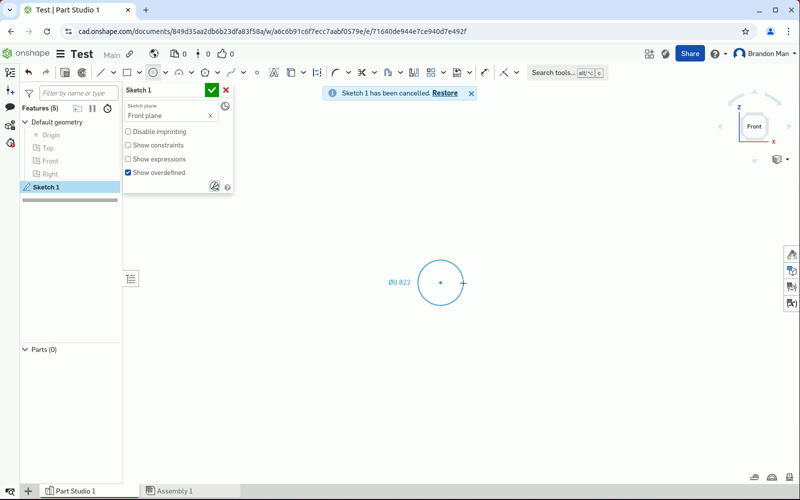
click(463, 282)
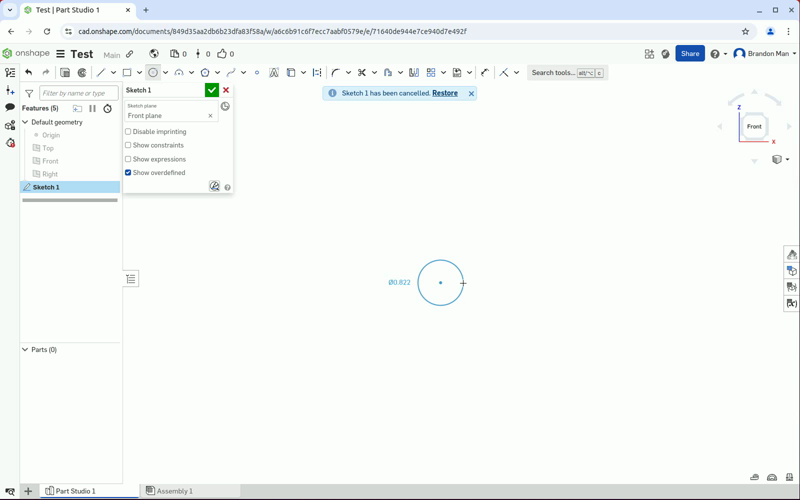
scroll(-6)
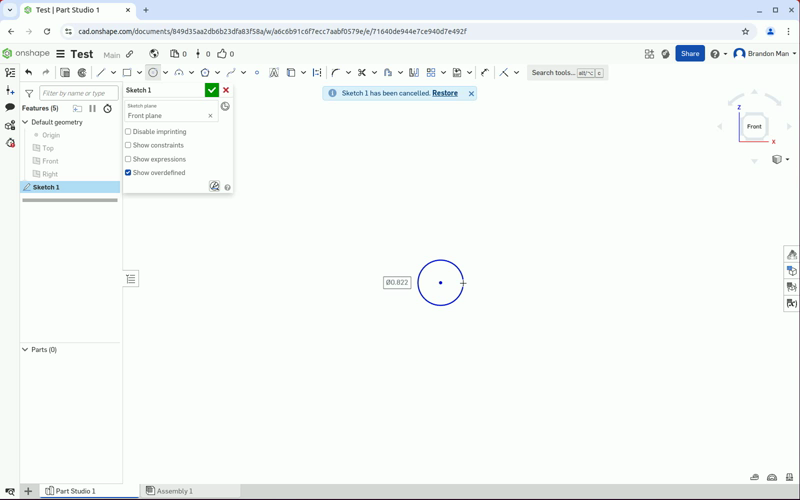
scroll(-6)
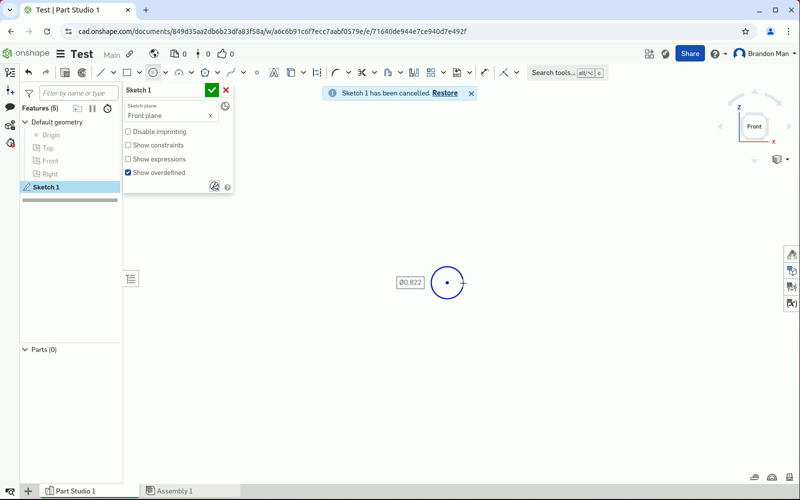
scroll(-6)
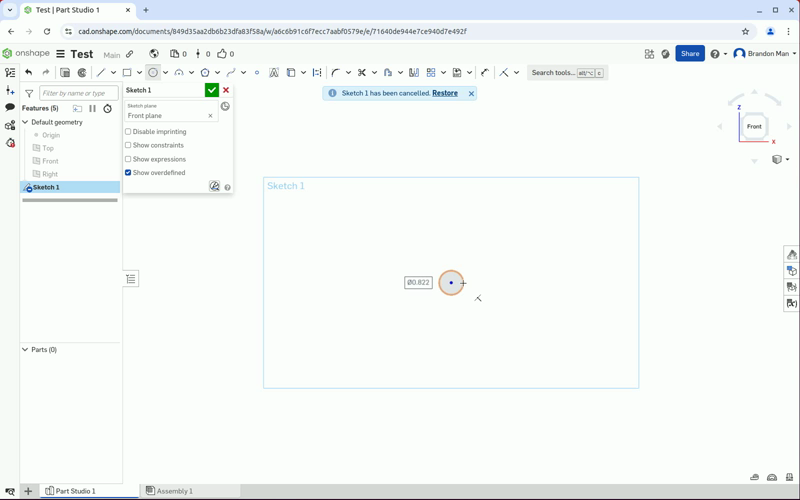
scroll(-6)
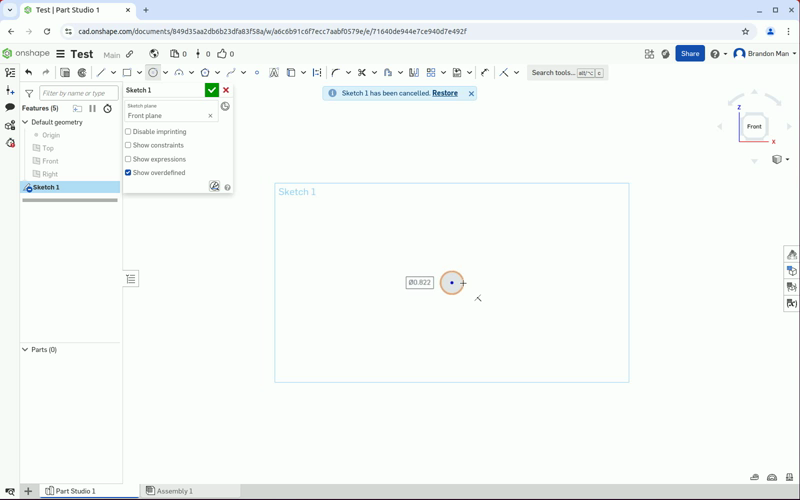
scroll(-6)
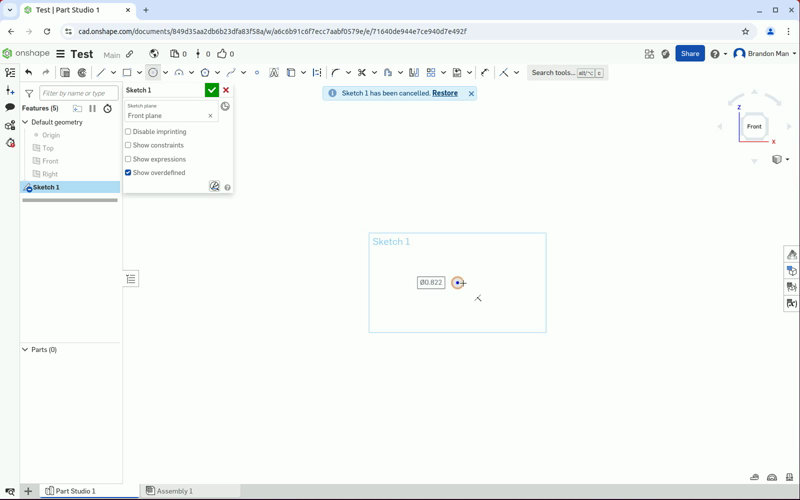
scroll(-6)
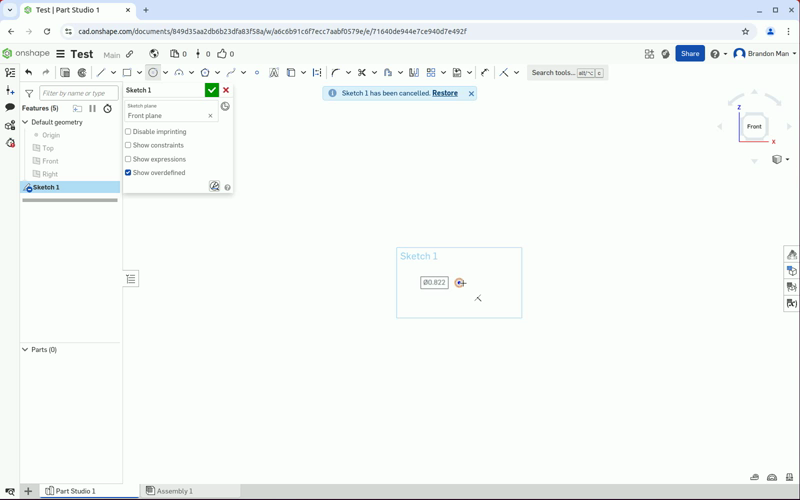
scroll(-6)
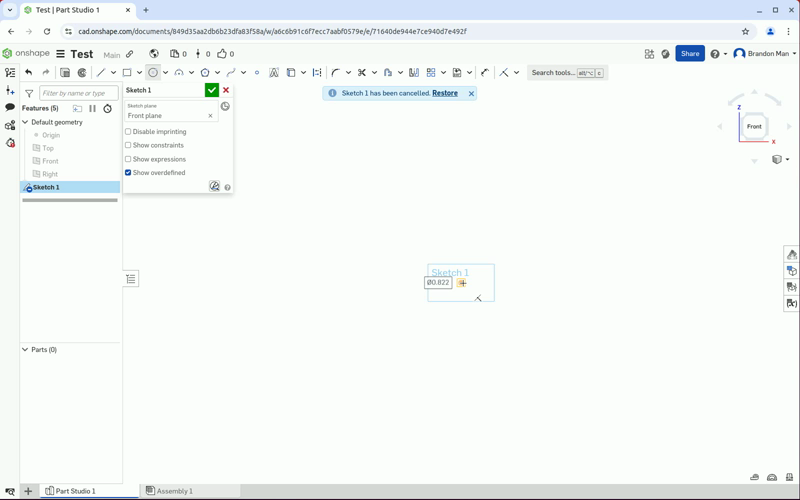
key(esc)
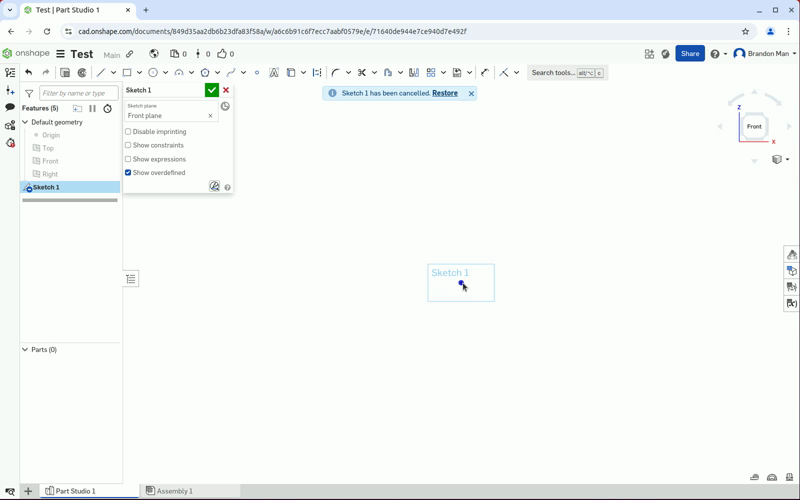
mouse_move(461, 282)
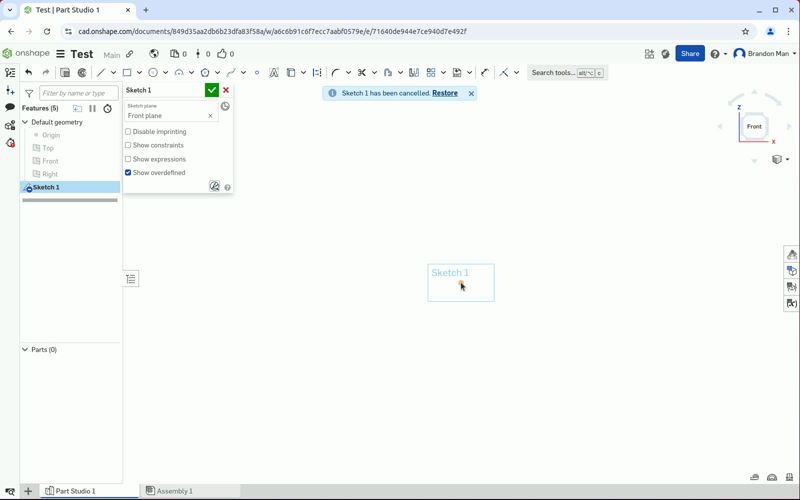
scroll(6)
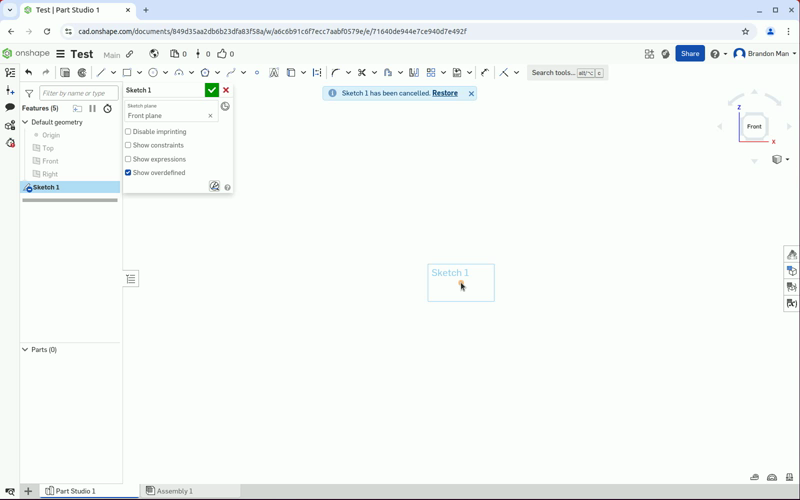
scroll(6)
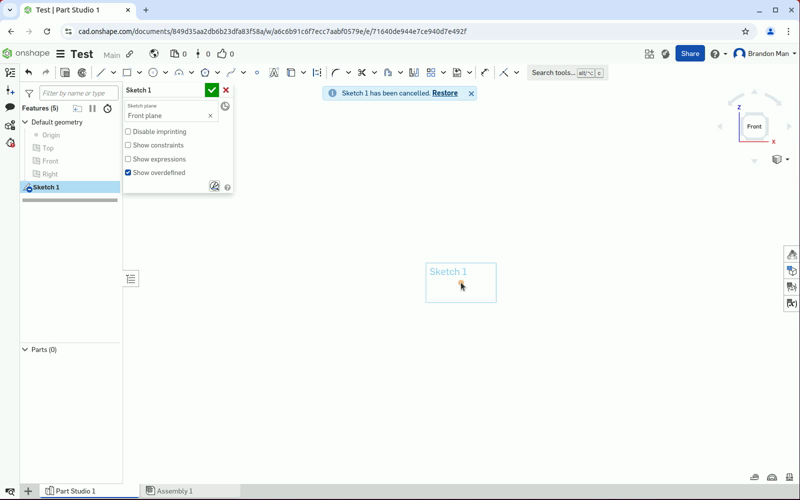
scroll(6)
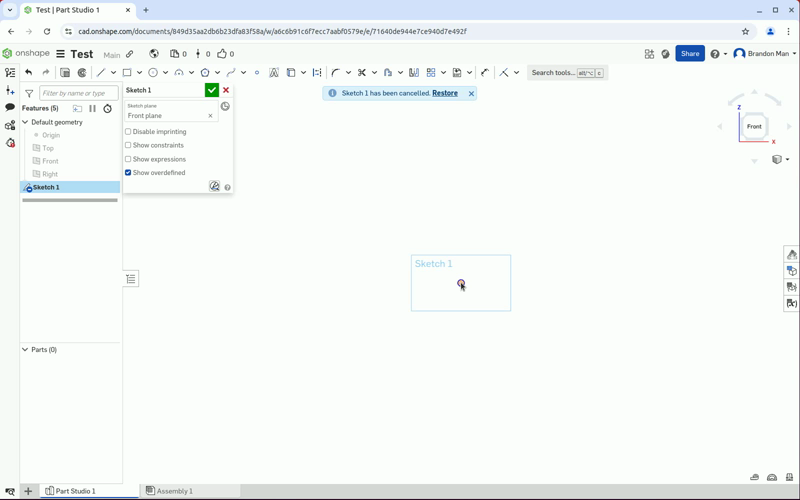
scroll(6)
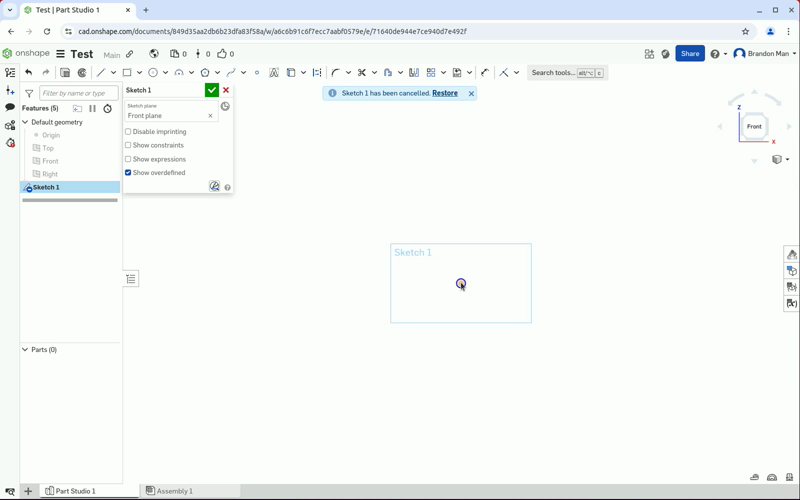
scroll(6)
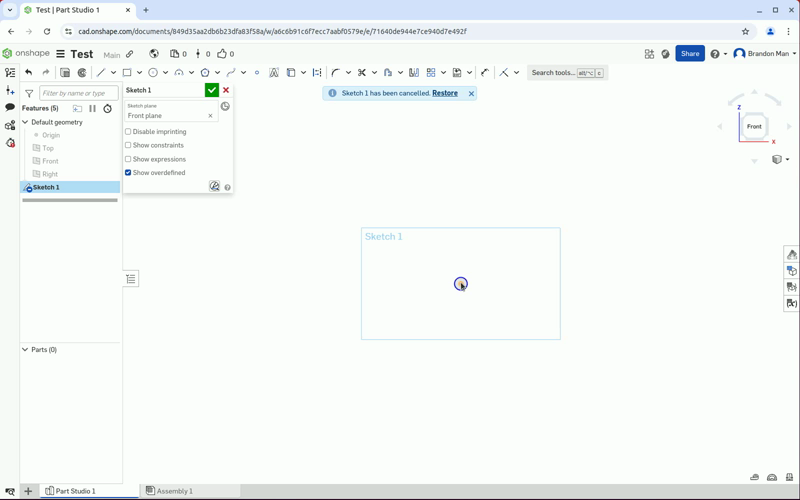
scroll(6)
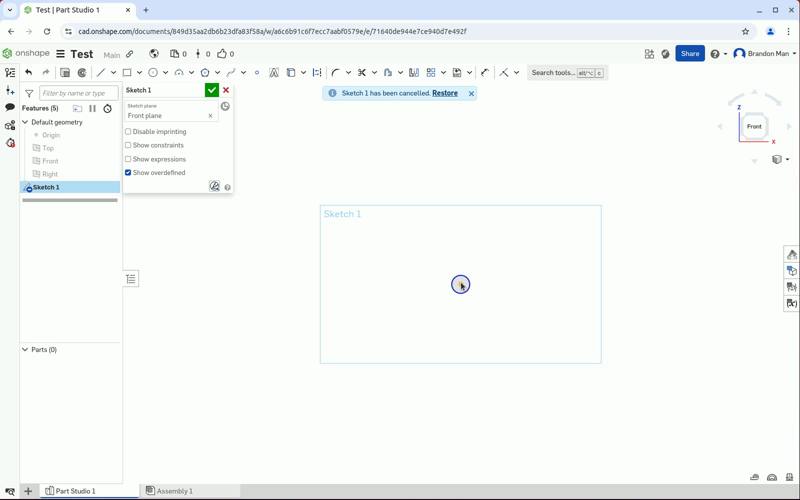
scroll(6)
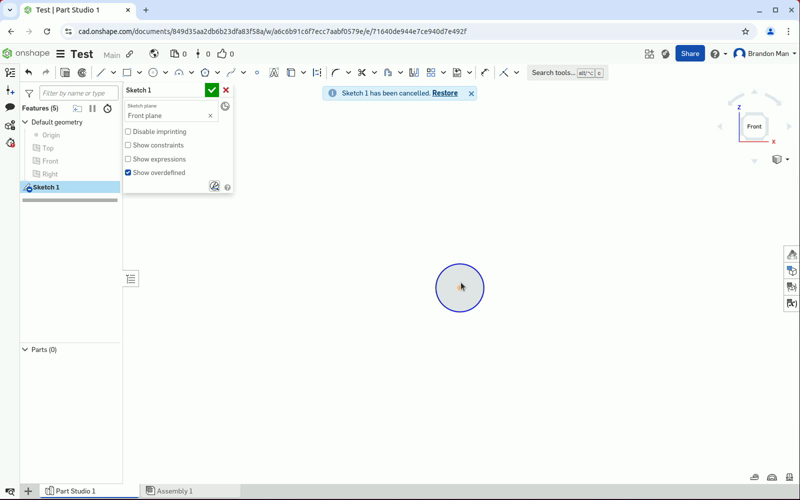
click(461, 282)
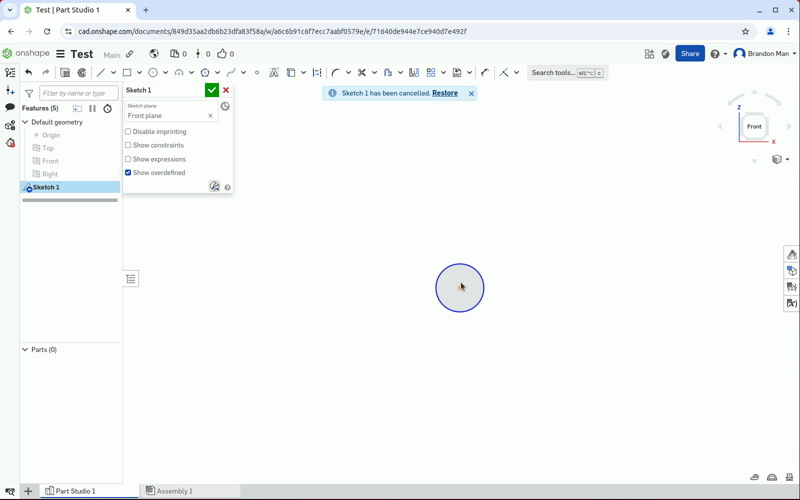
scroll(-6)
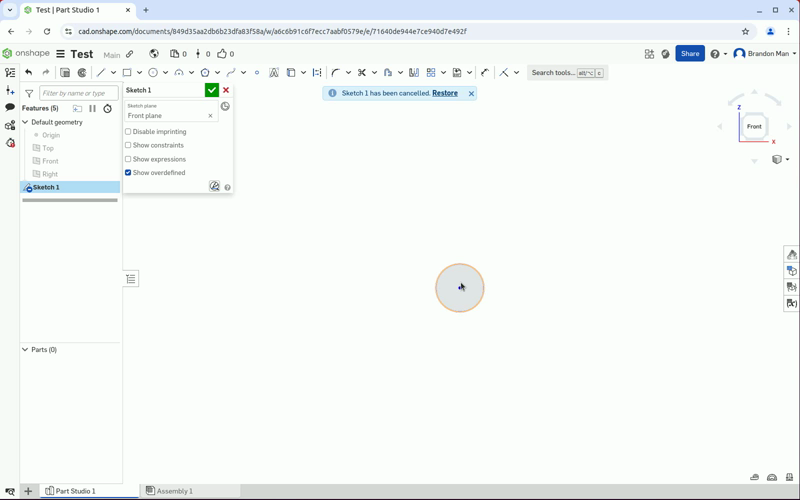
scroll(-6)
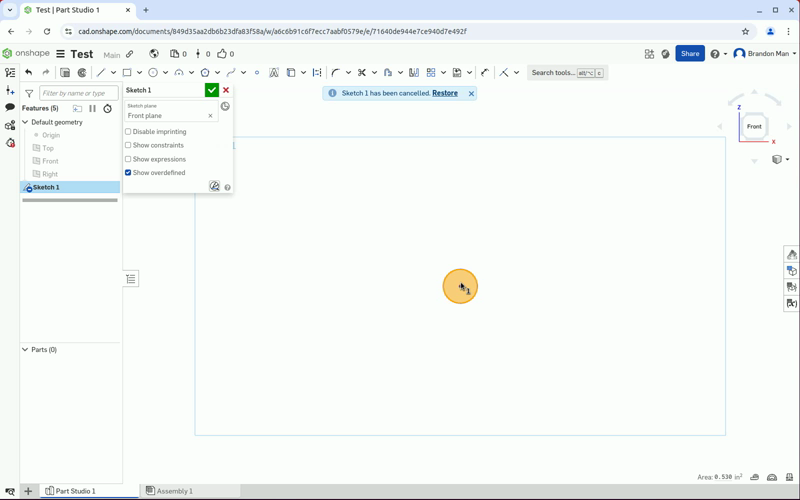
scroll(-6)
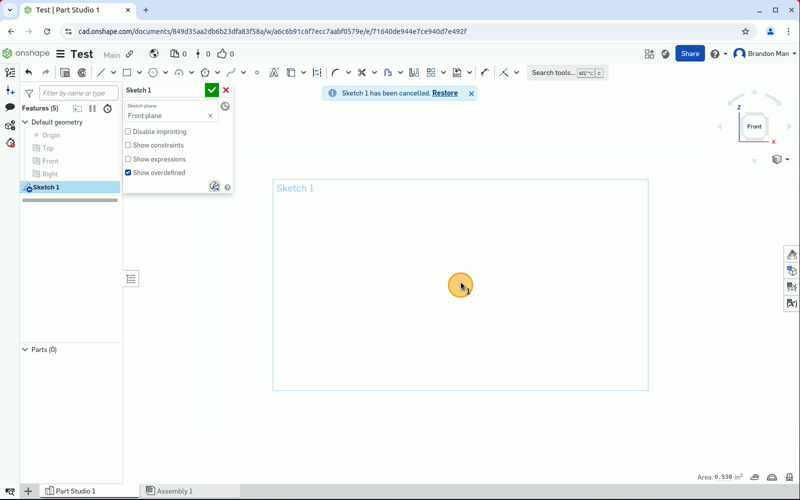
scroll(-6)
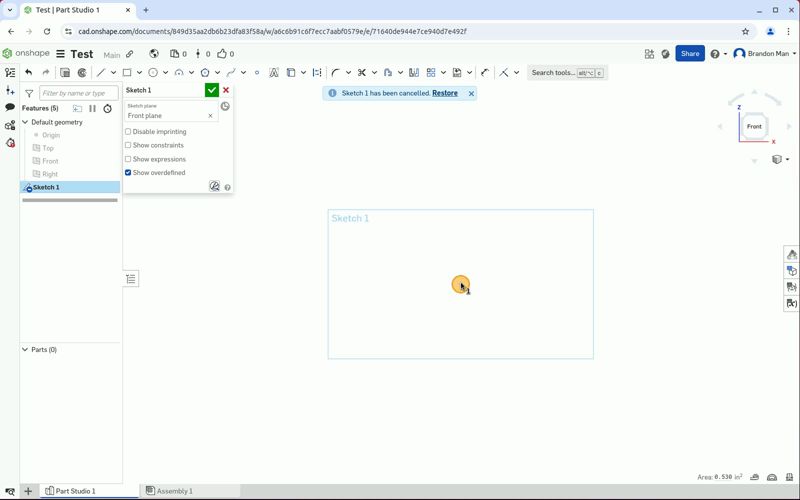
scroll(-6)
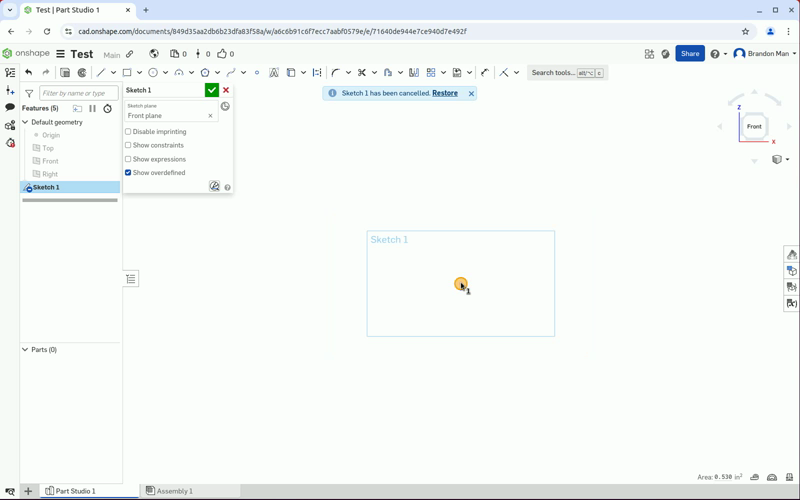
scroll(-6)
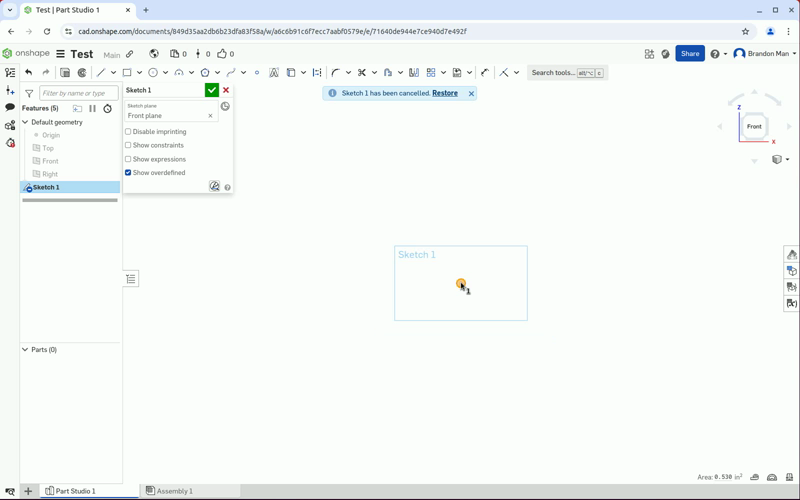
scroll(-6)
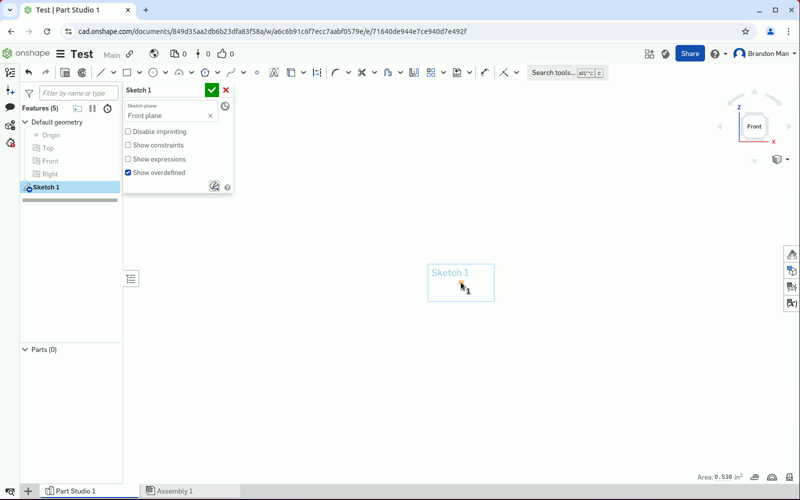
mouse_move(73, 352)
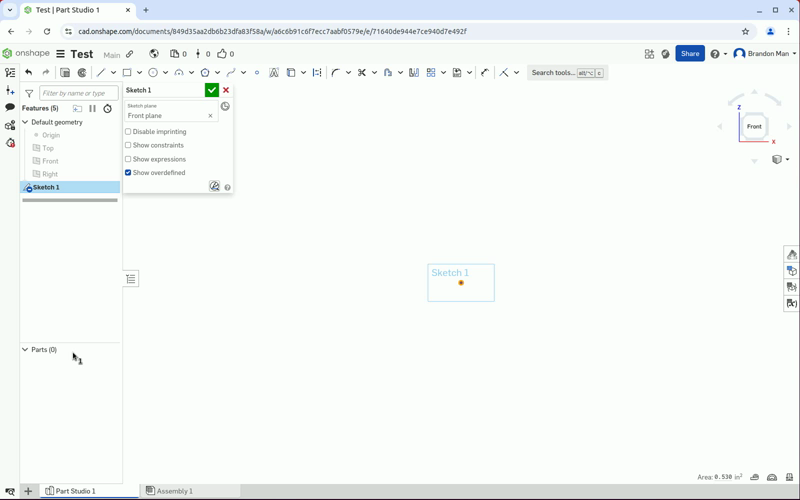
key(shift+y)
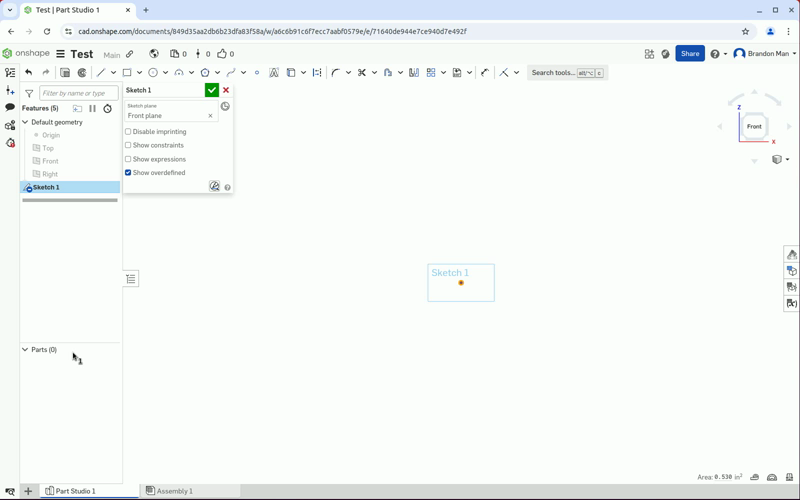
key(shift+e)
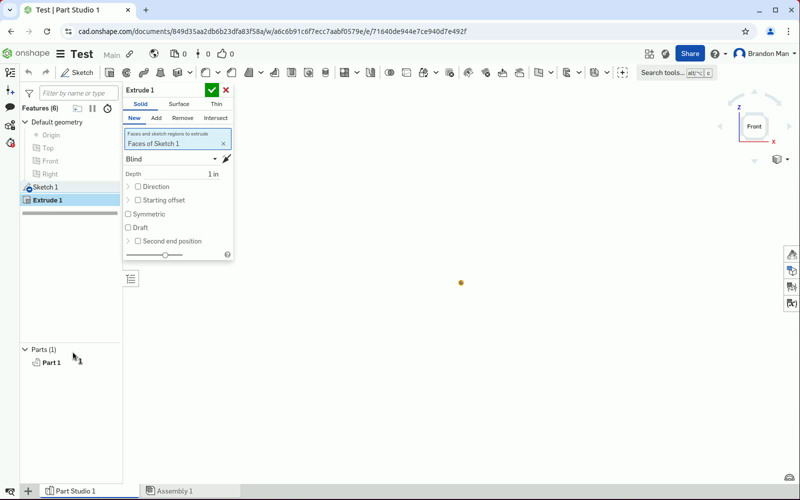
mouse_move(143, 106)
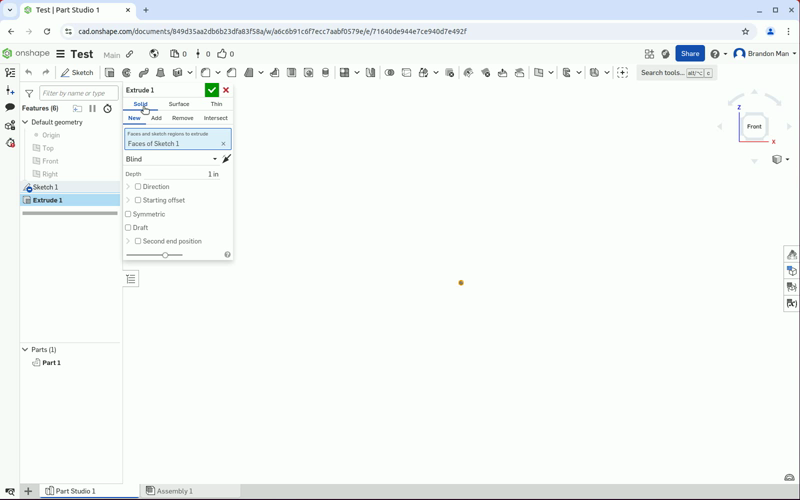
click(143, 106)
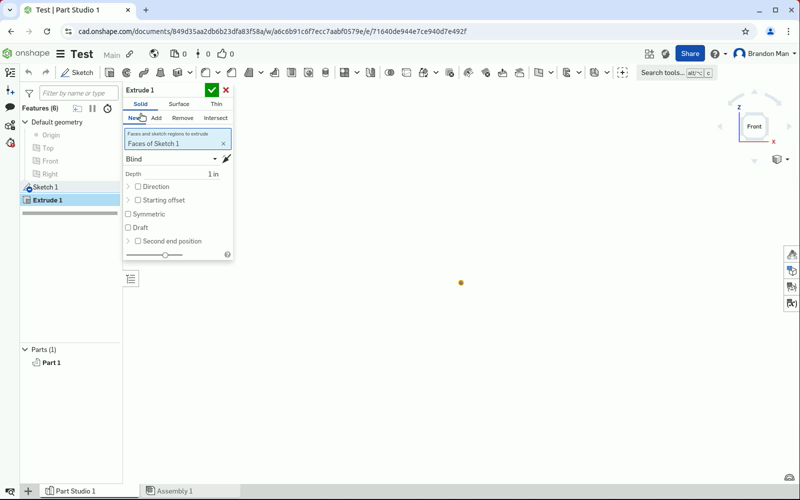
mouse_move(137, 120)
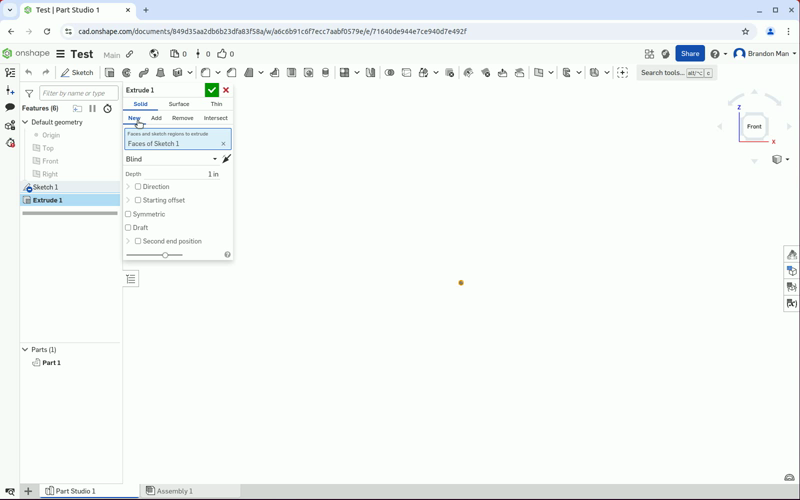
click(137, 120)
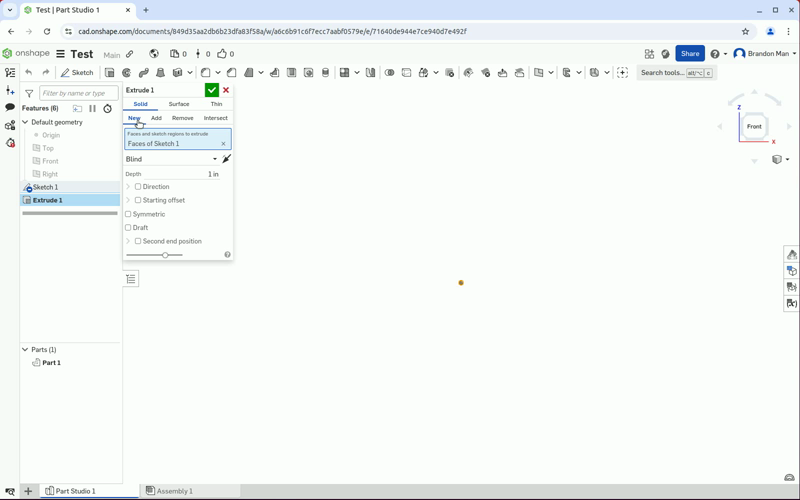
key(tab, 4)
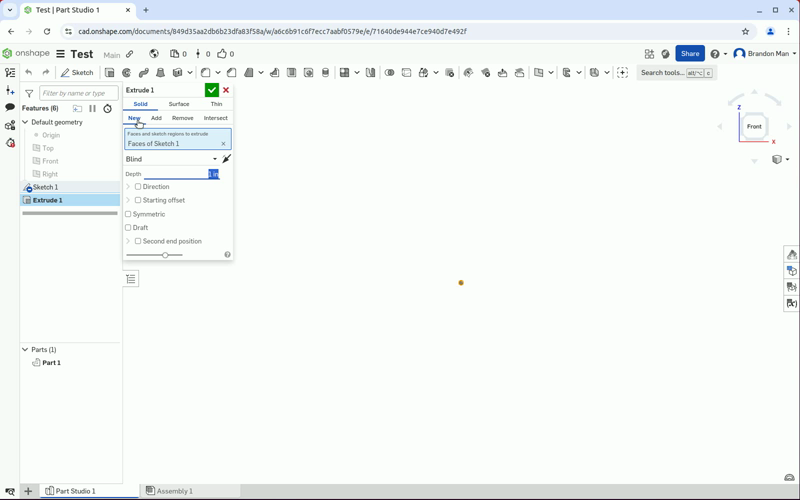
text(46.216)
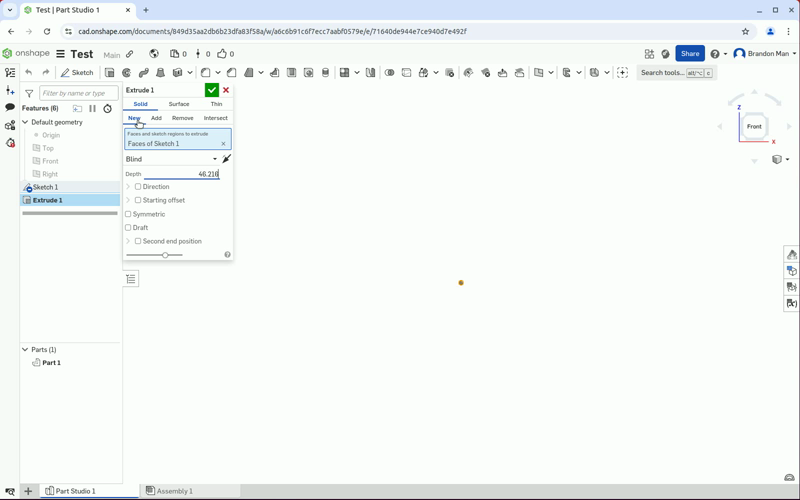
key(tab, 3)
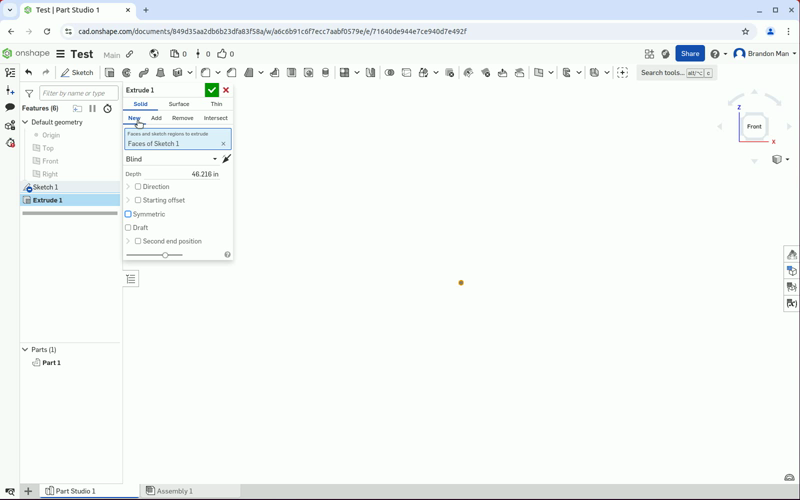
key(space)
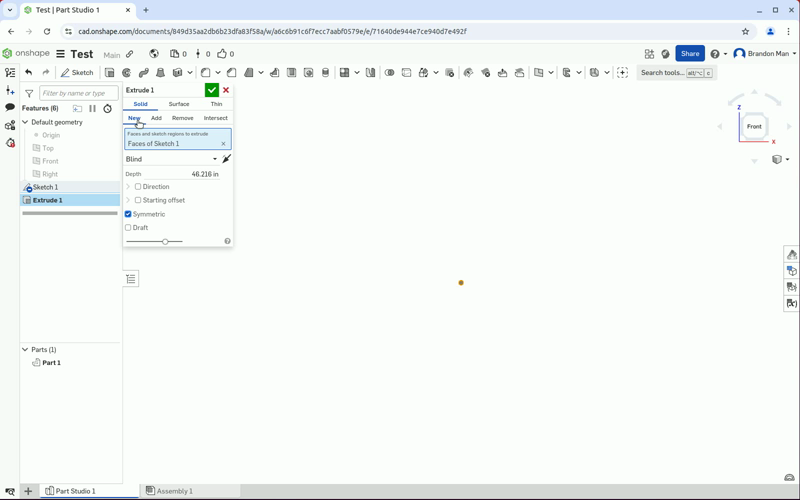
key(enter)
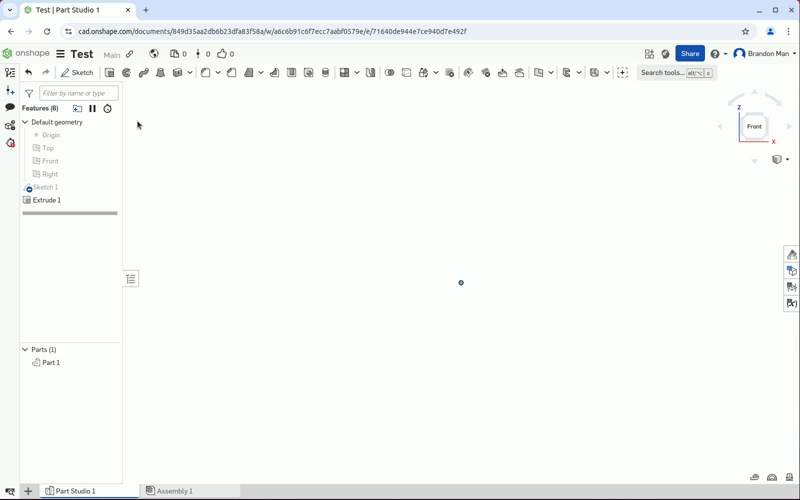
key(shift+h)
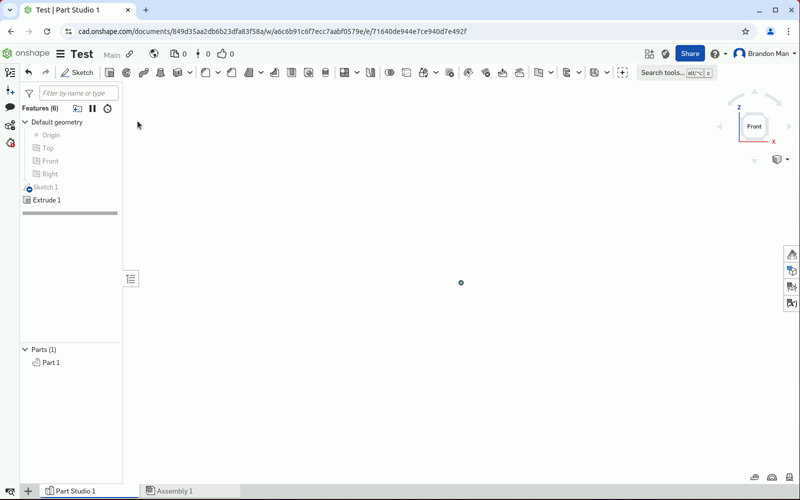
key(shift+h)
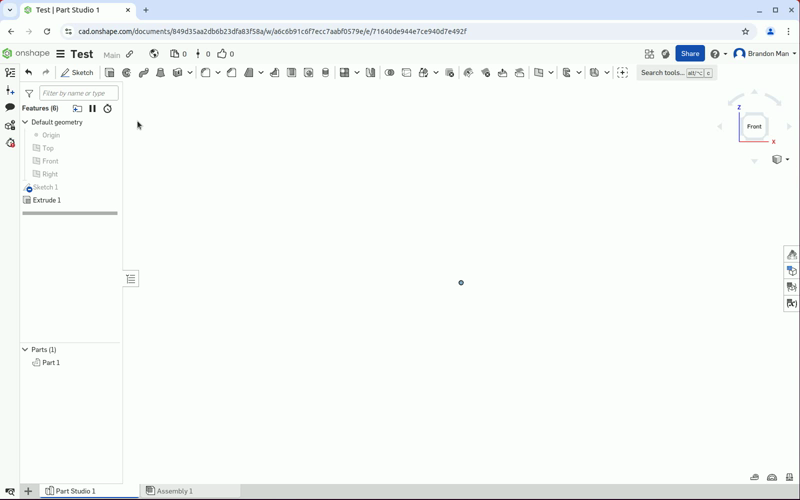
mouse_move(73, 189)
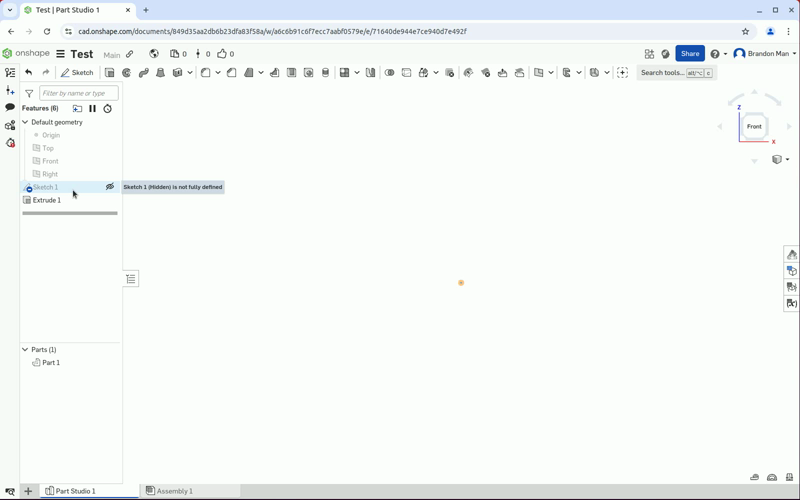
click(73, 189)
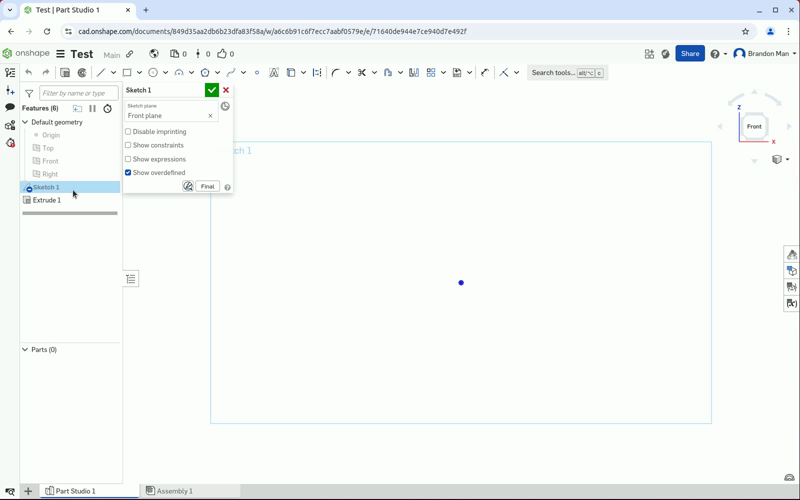
mouse_move(229, 92)
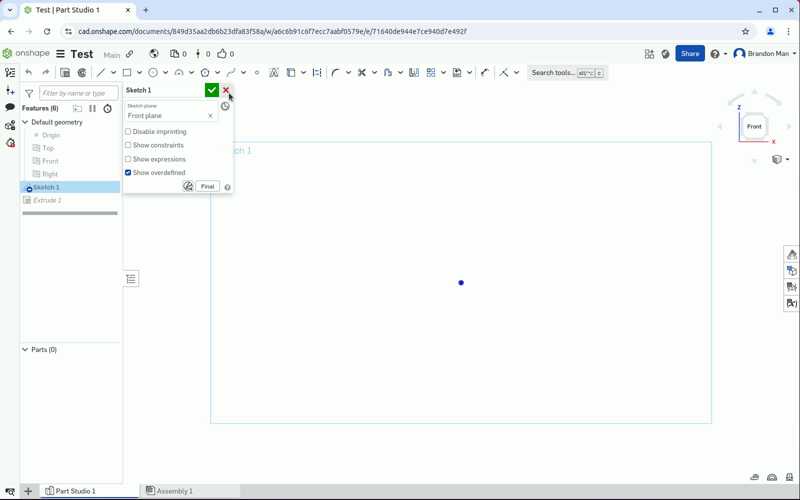
click(229, 92)
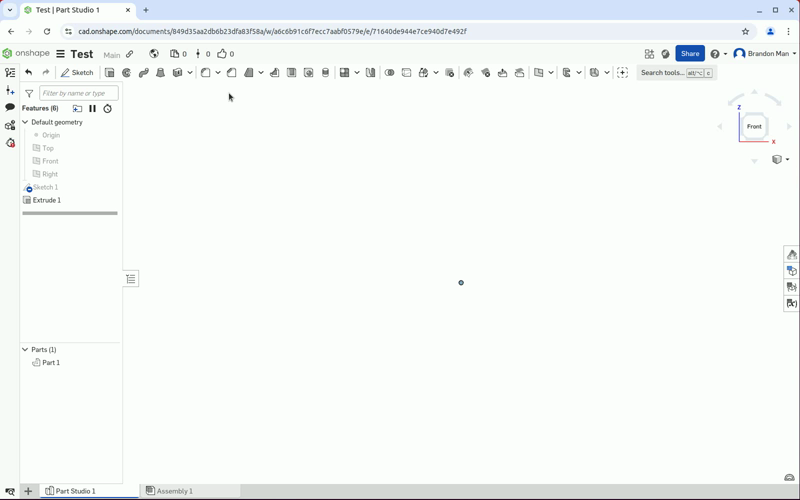
mouse_move(73, 352)
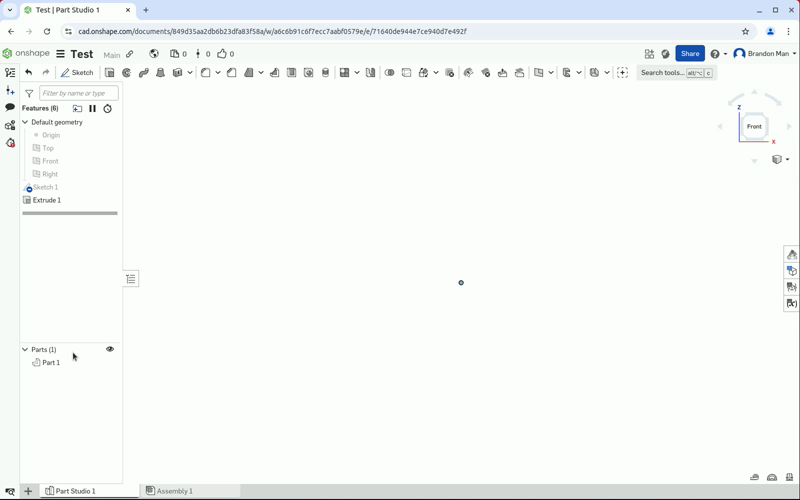
key(y)
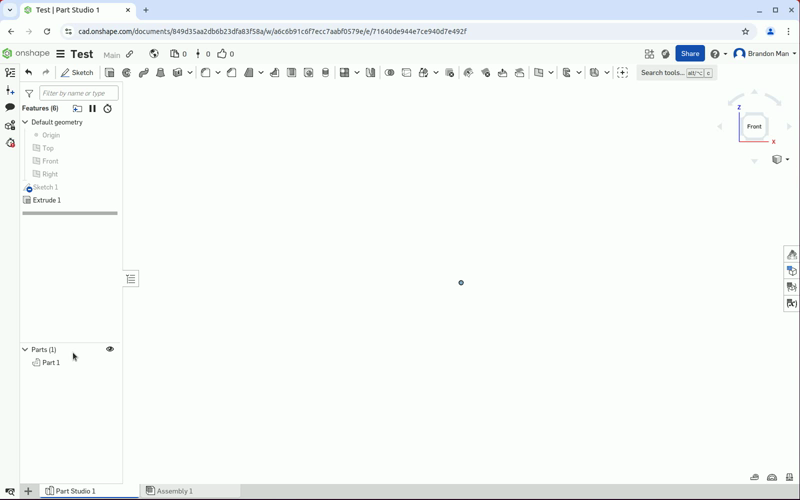
key(shift+p)
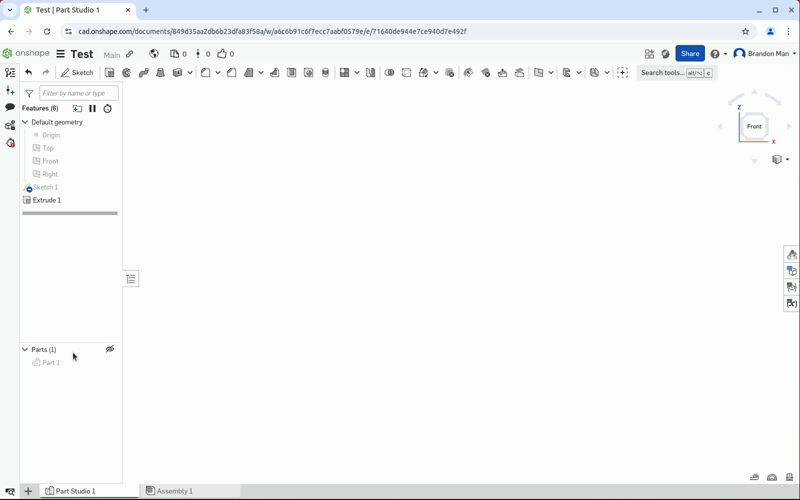
key(space)
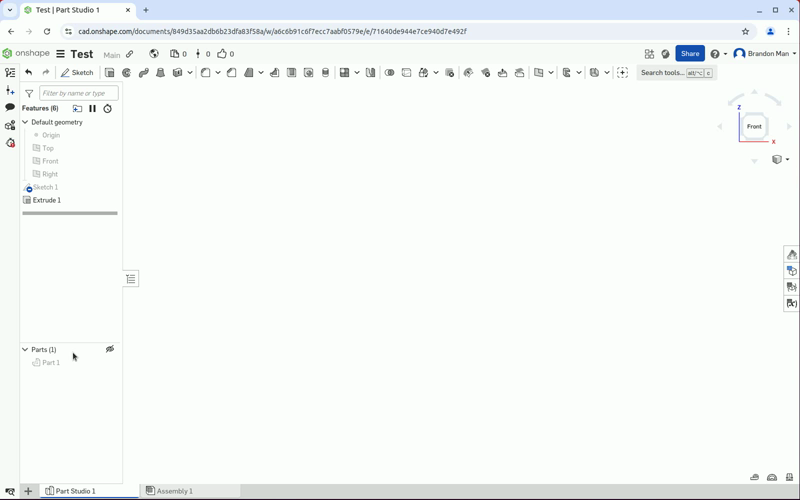
key_down(shift)
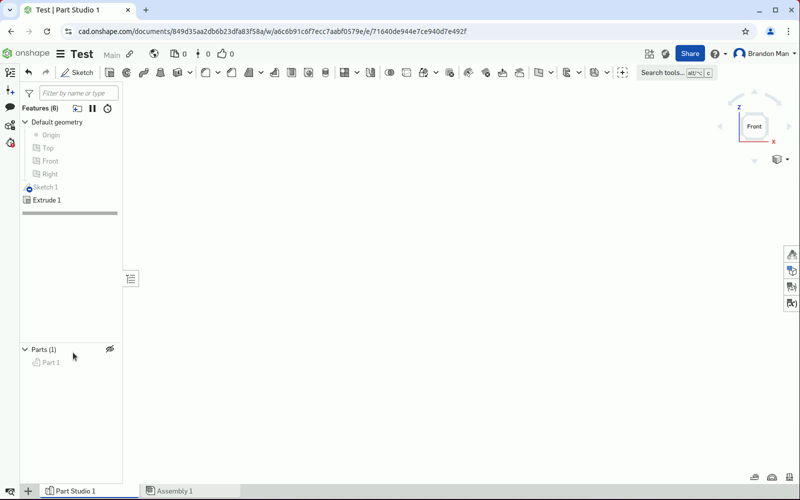
key(down)
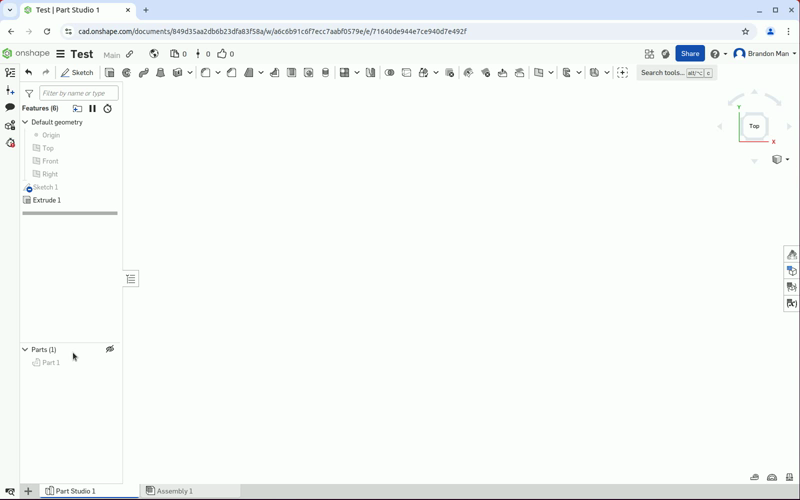
key_up(shift)
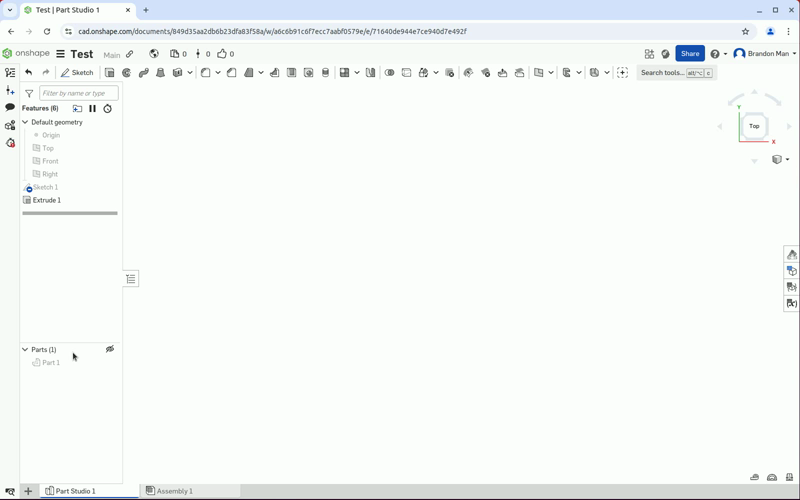
mouse_move(73, 352)
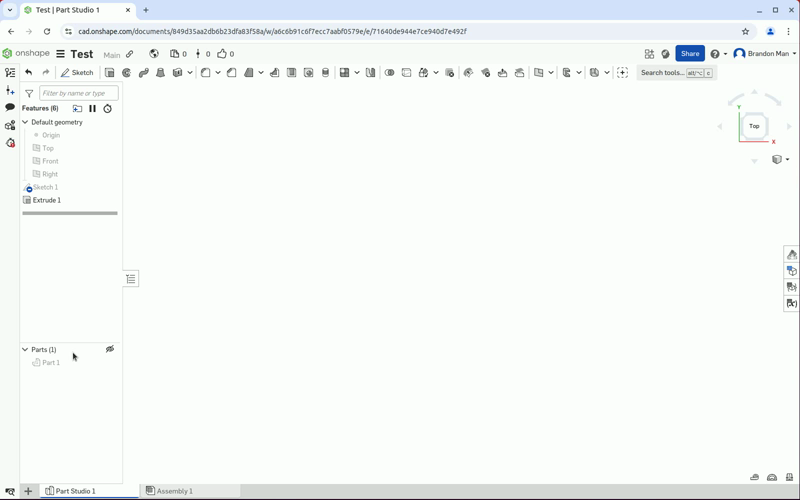
key(shift+y)
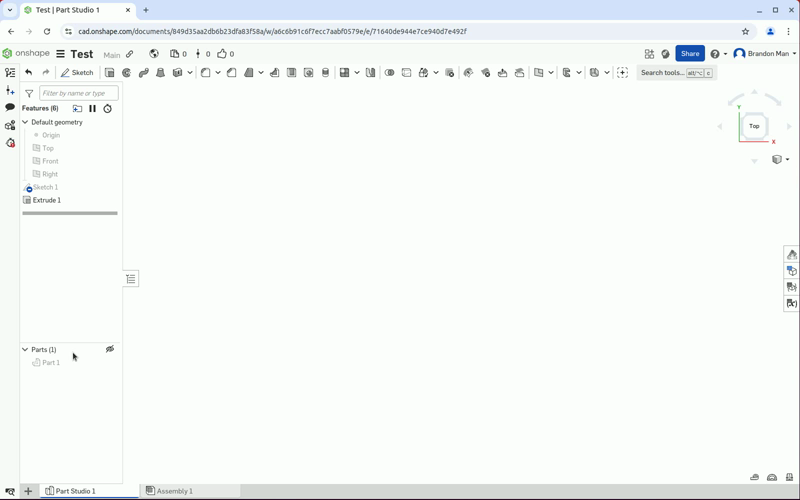
key(shift+s)
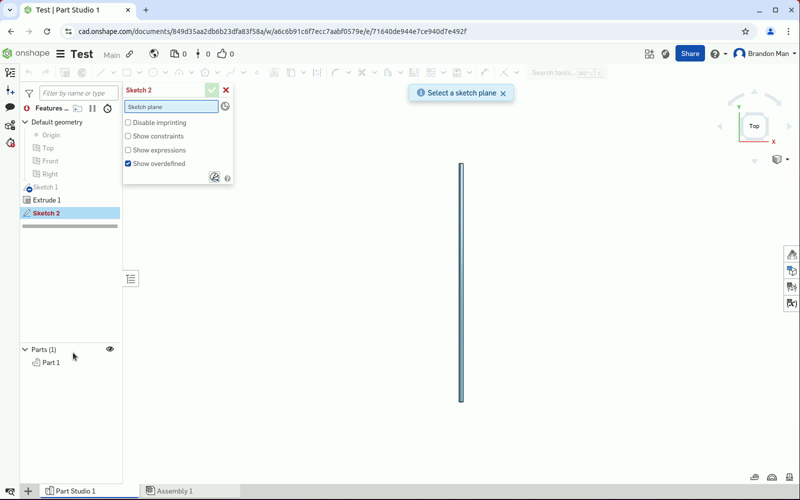
mouse_move(73, 150)
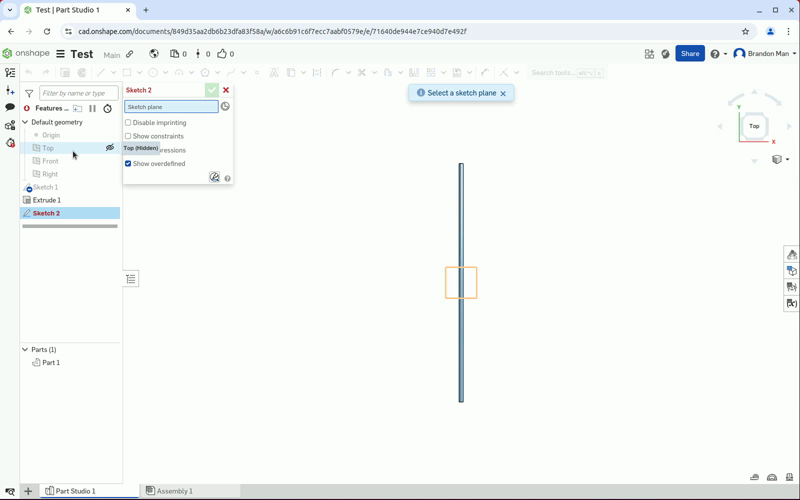
click(73, 150)
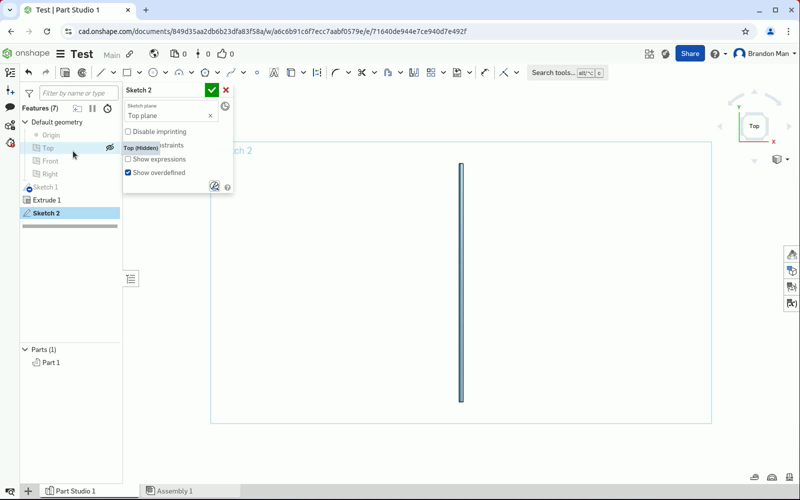
mouse_move(73, 352)
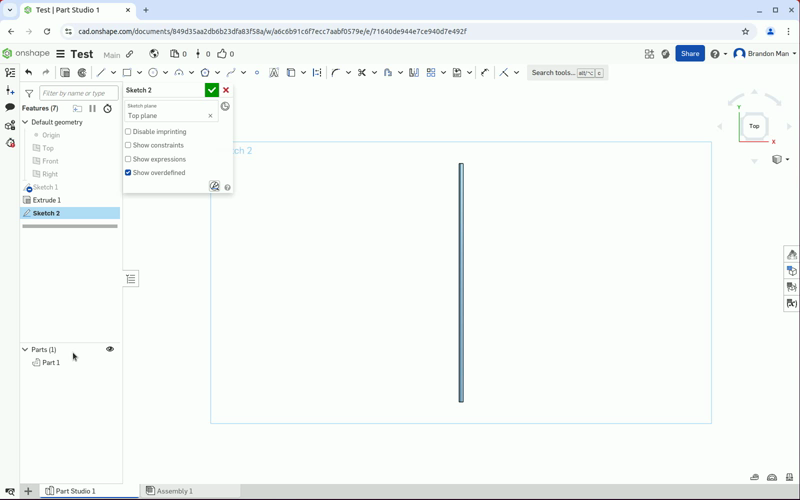
key(y)
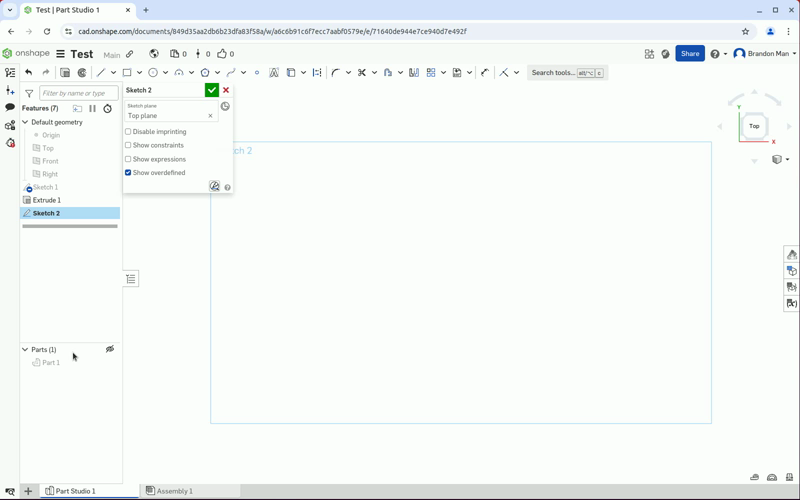
key(c)
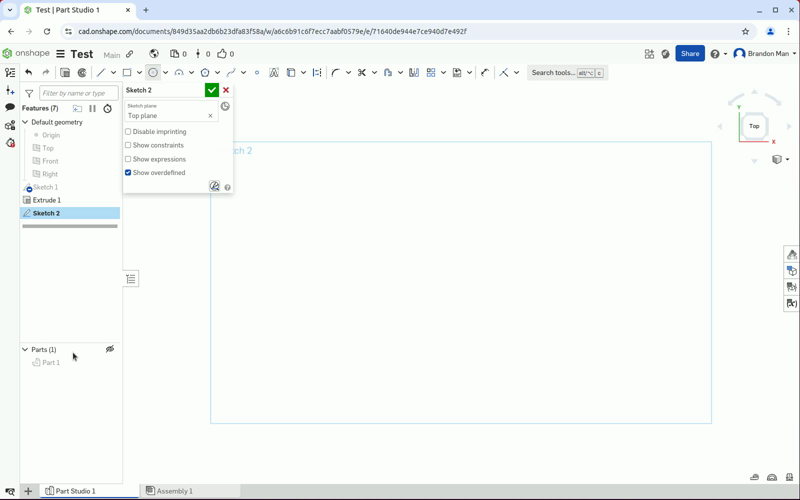
key_down(shift)
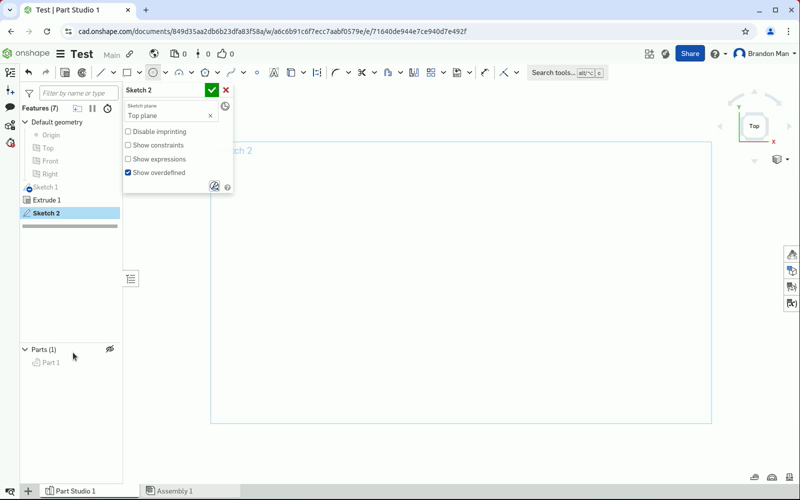
mouse_move(461, 282)
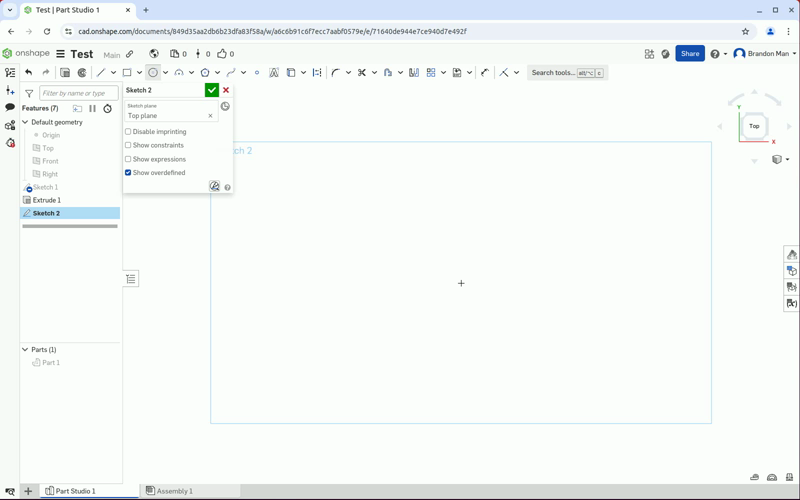
click(461, 282)
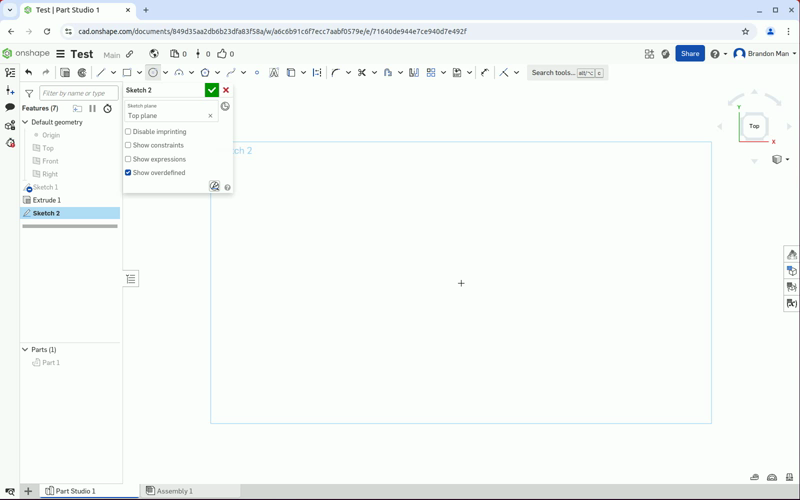
key_up(shift)
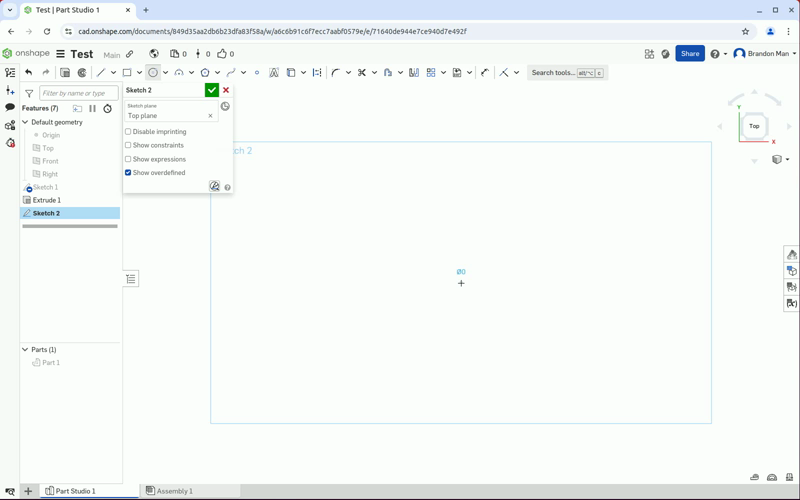
mouse_move(463, 282)
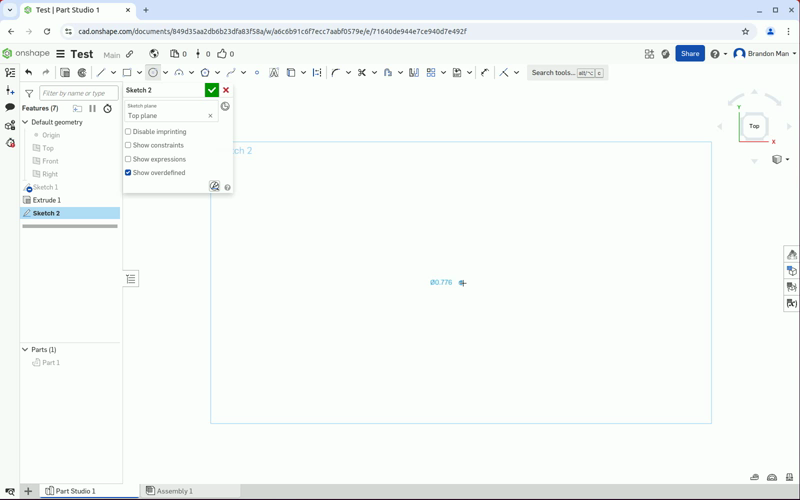
scroll(6)
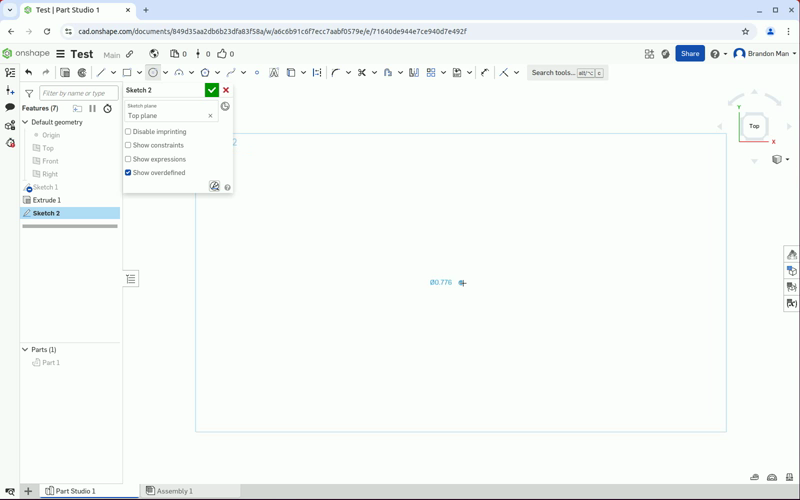
scroll(6)
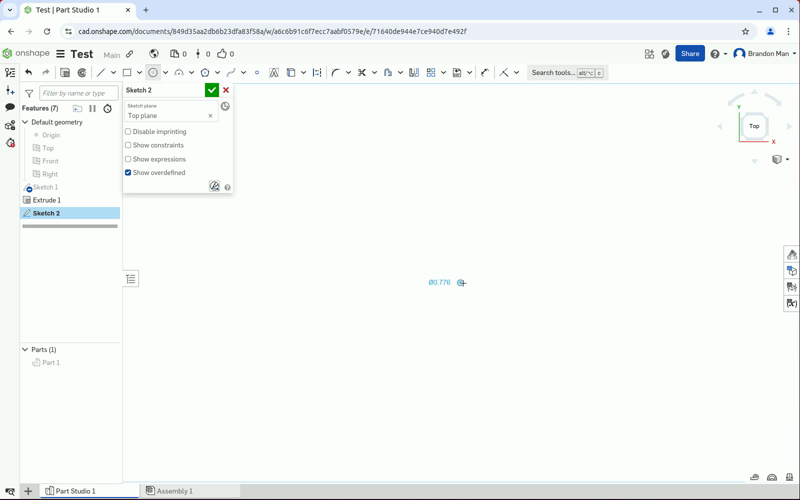
scroll(6)
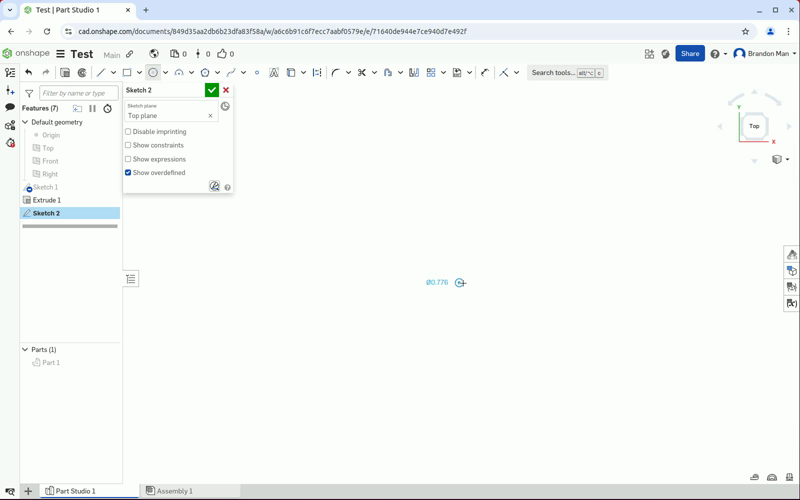
scroll(6)
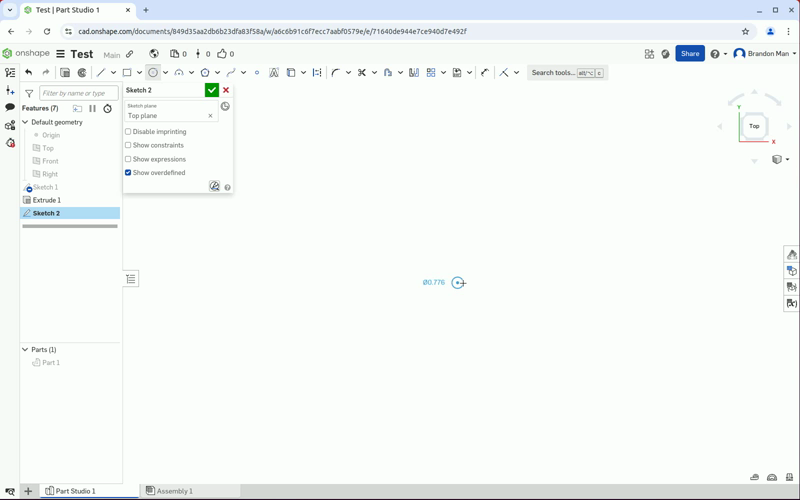
scroll(6)
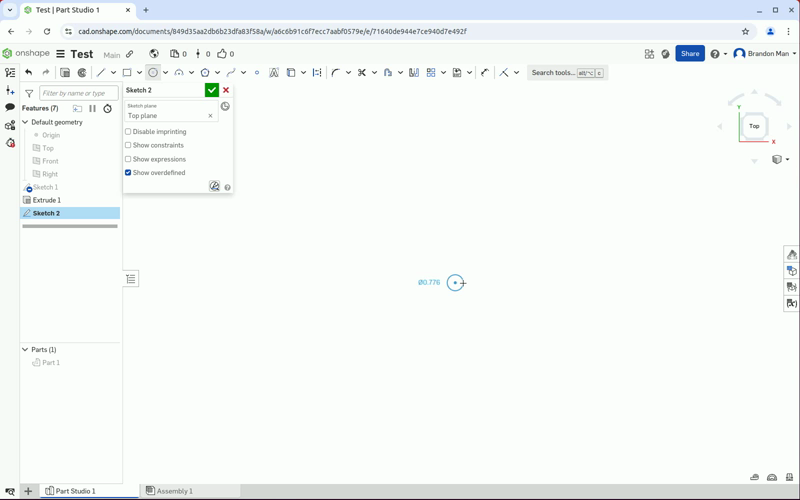
scroll(6)
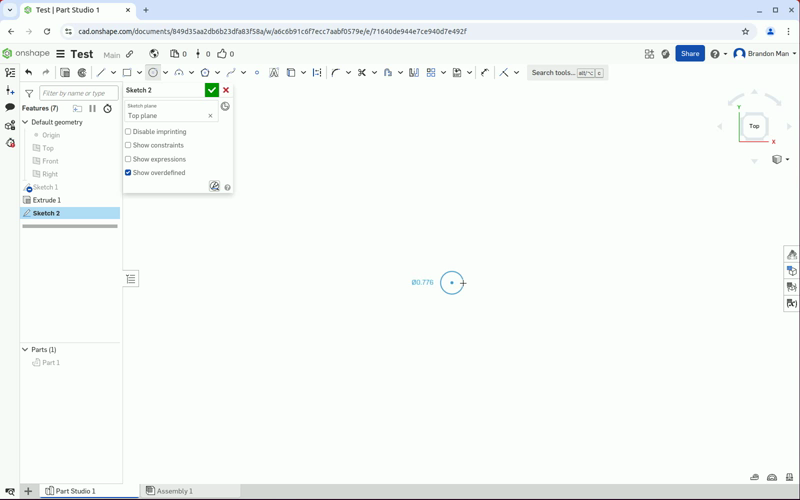
scroll(6)
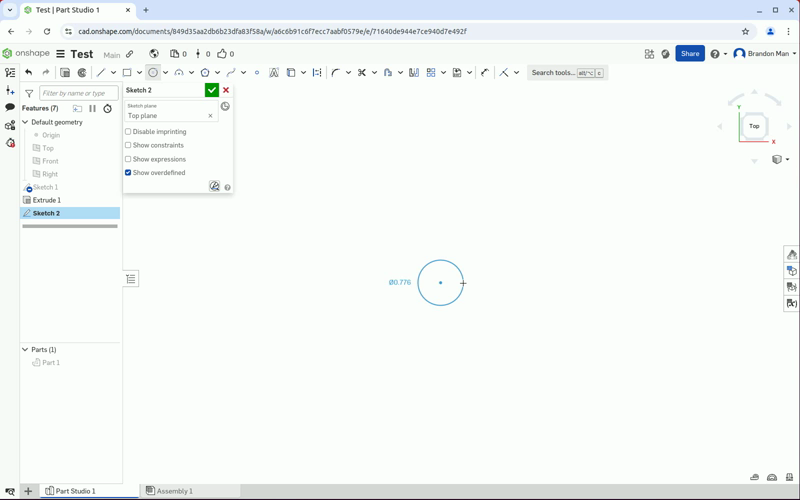
click(463, 282)
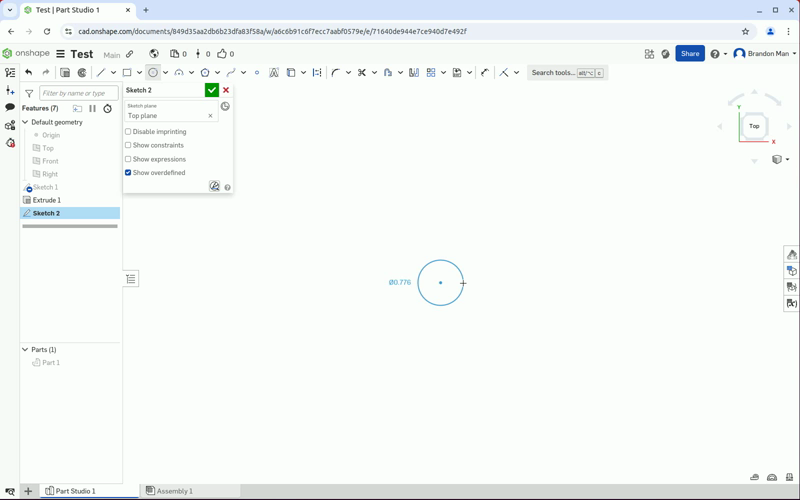
scroll(-6)
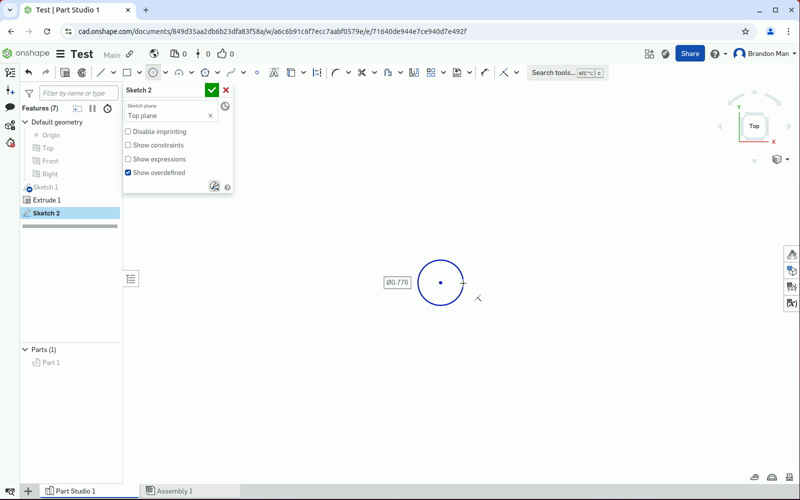
scroll(-6)
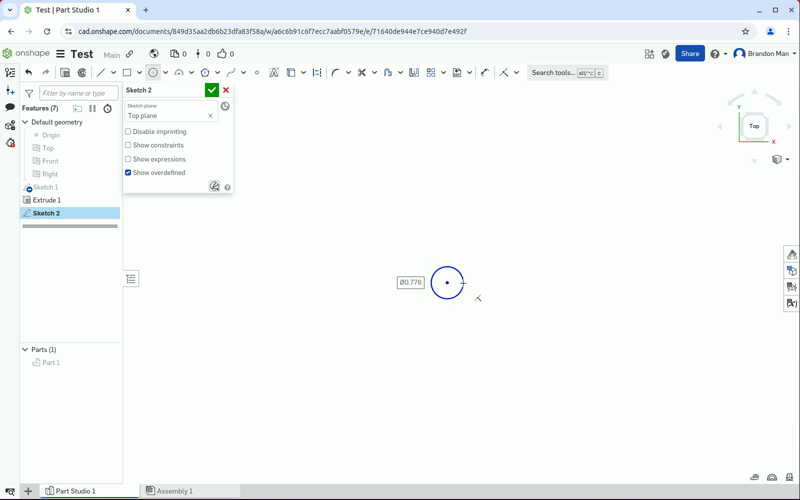
scroll(-6)
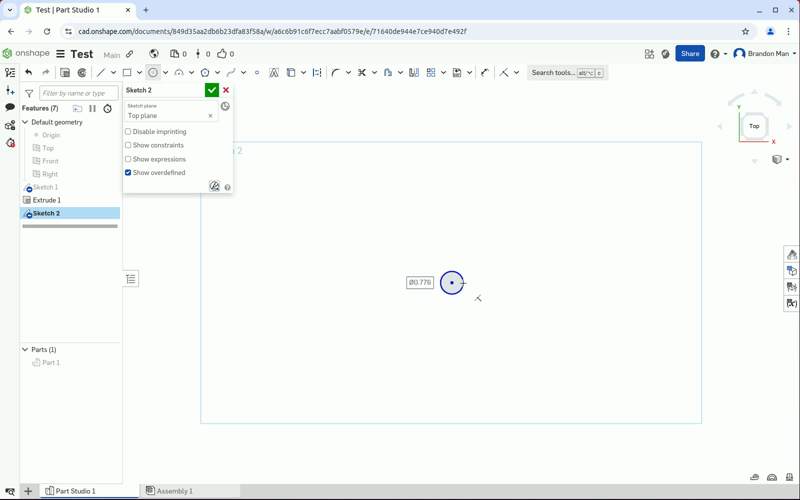
scroll(-6)
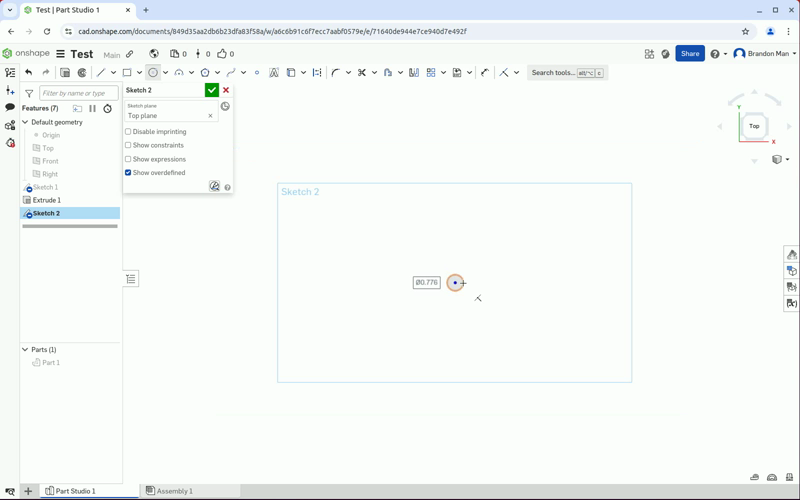
scroll(-6)
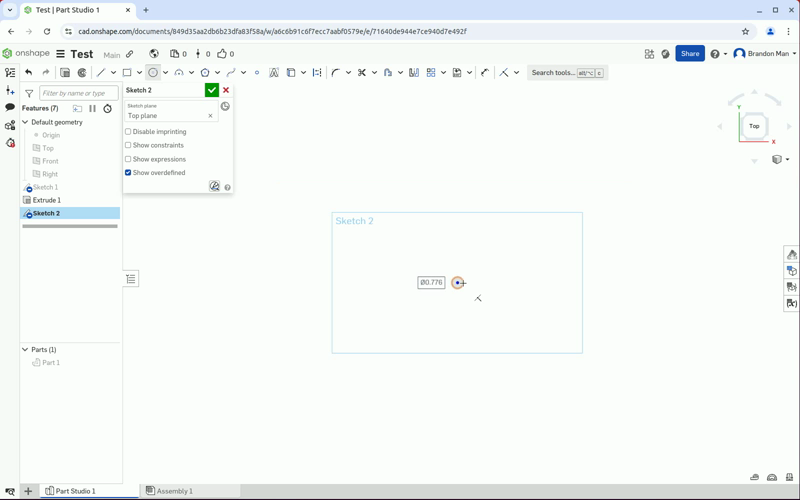
scroll(-6)
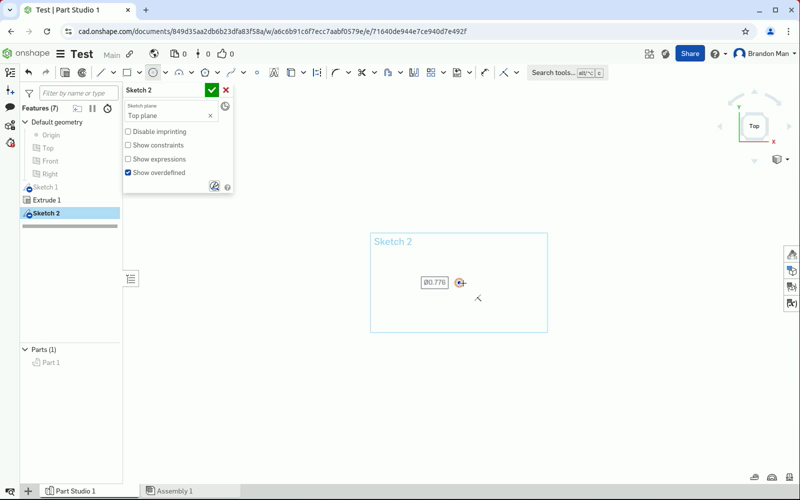
scroll(-6)
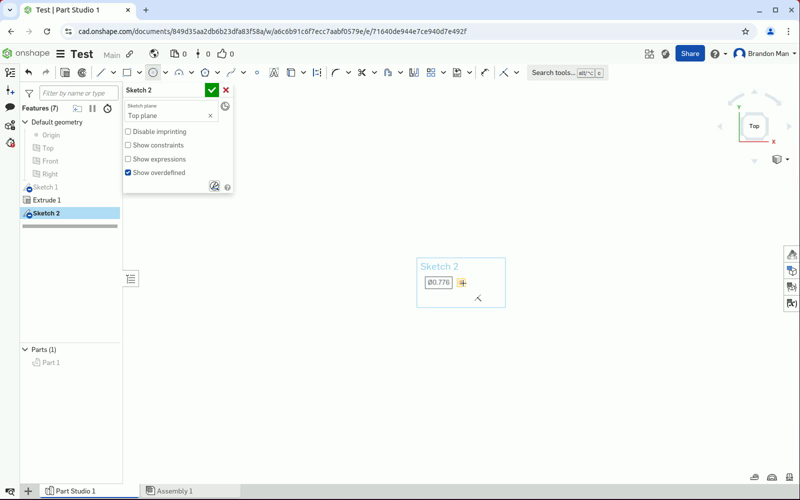
key(esc)
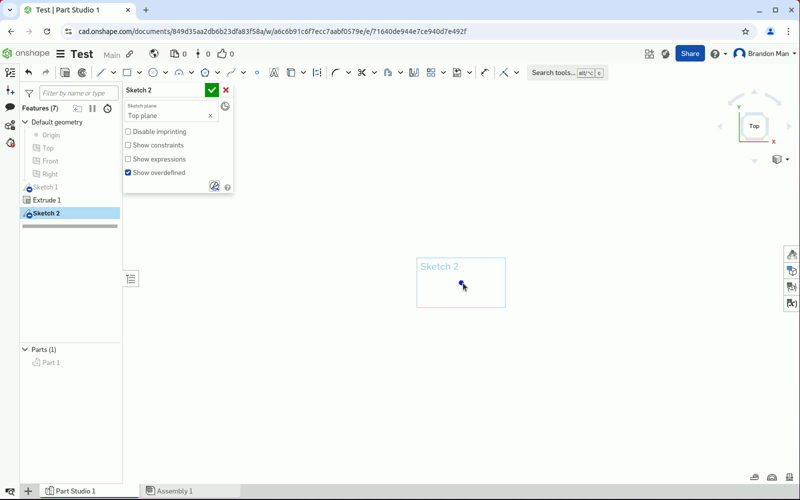
mouse_move(460, 281)
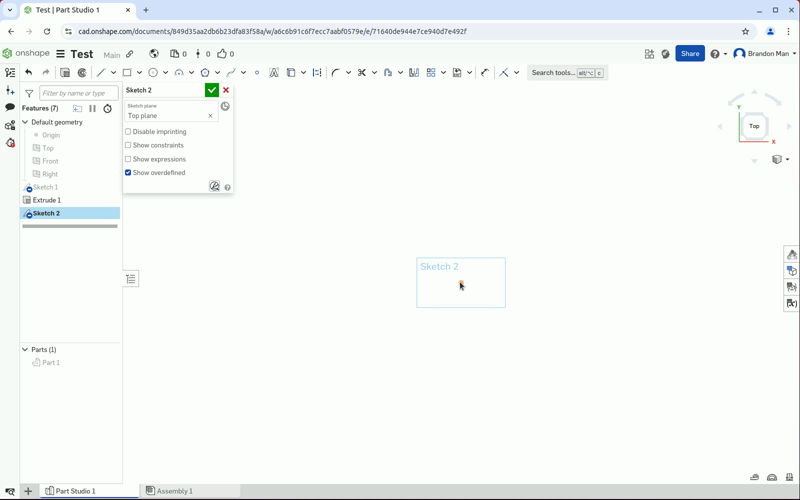
scroll(6)
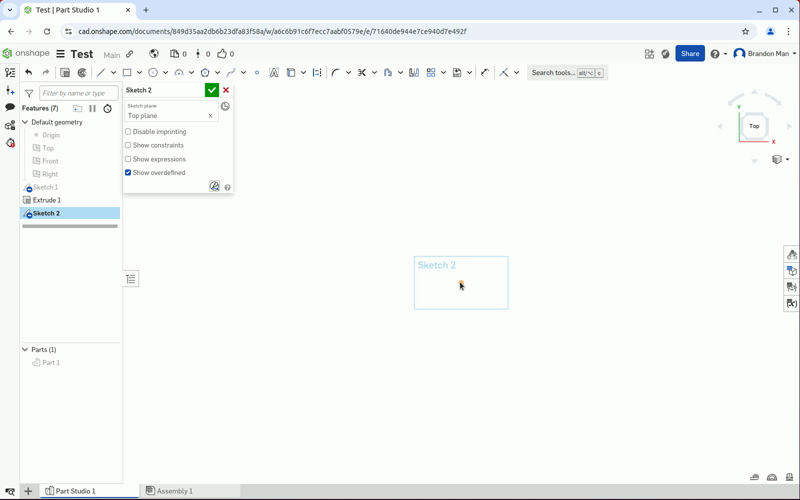
scroll(6)
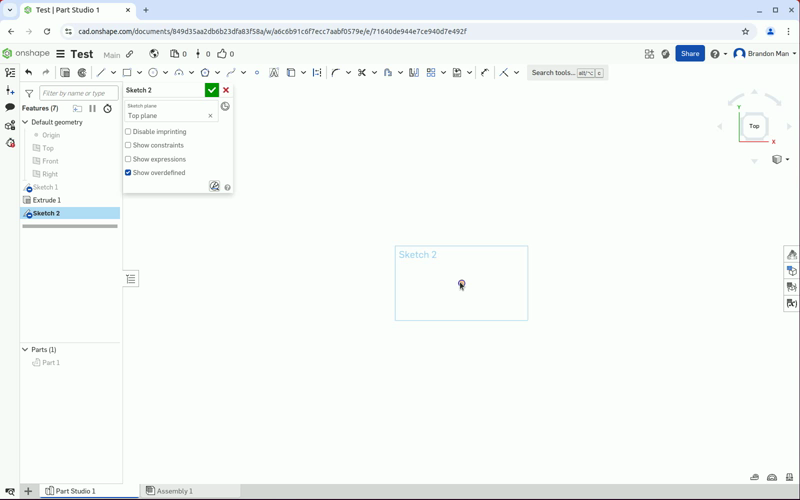
scroll(6)
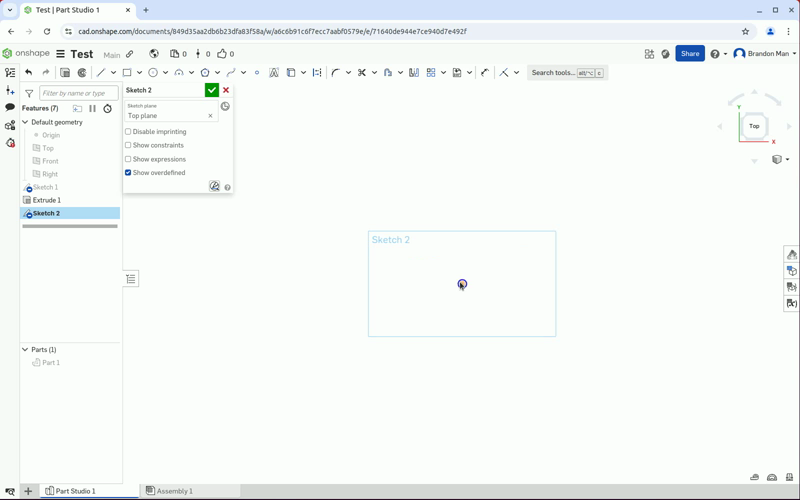
scroll(6)
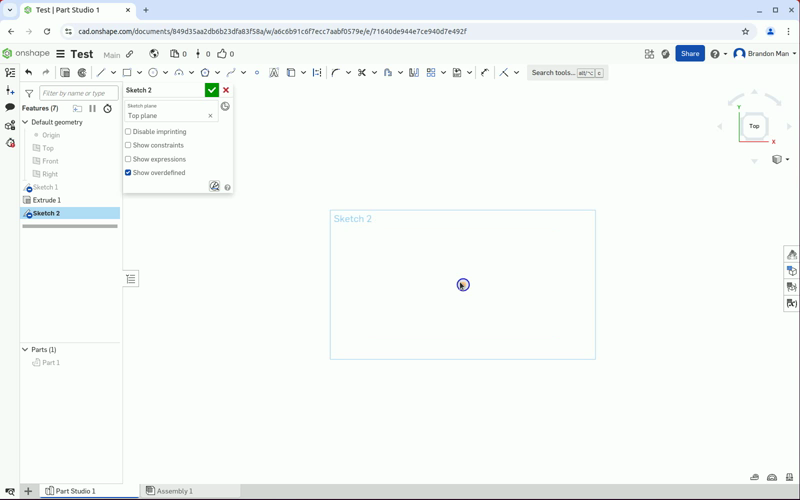
scroll(6)
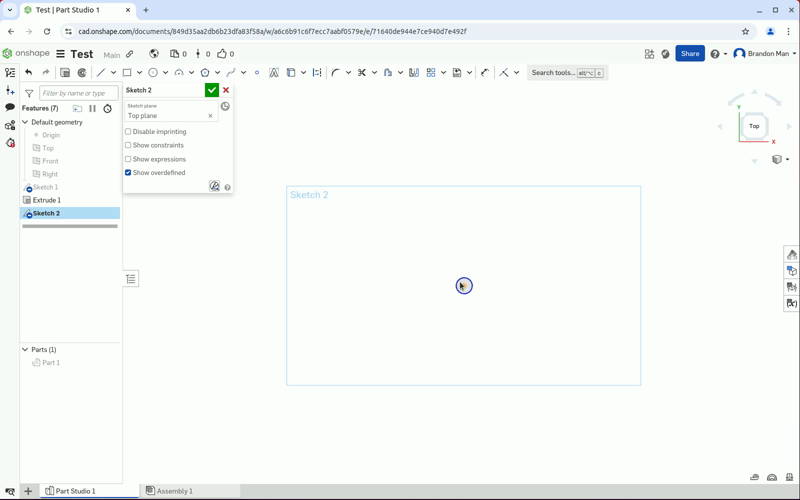
scroll(6)
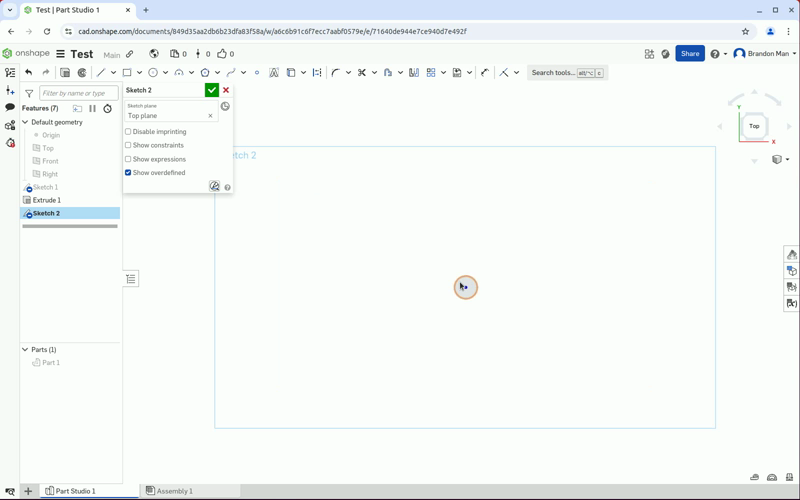
scroll(6)
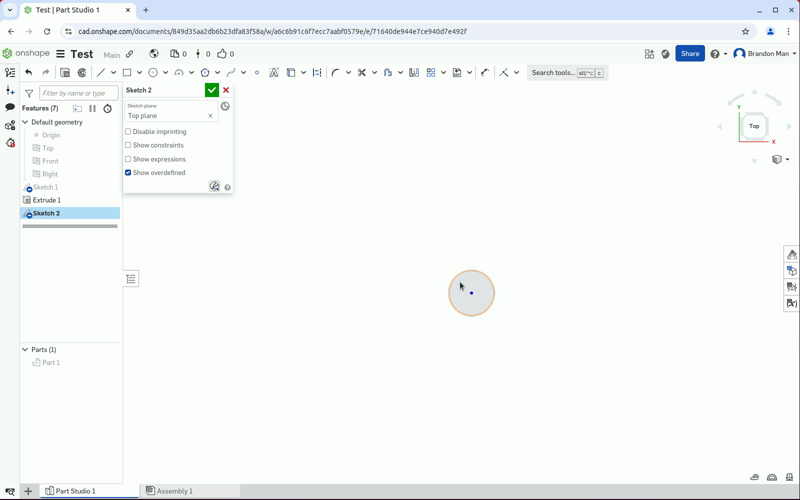
click(460, 281)
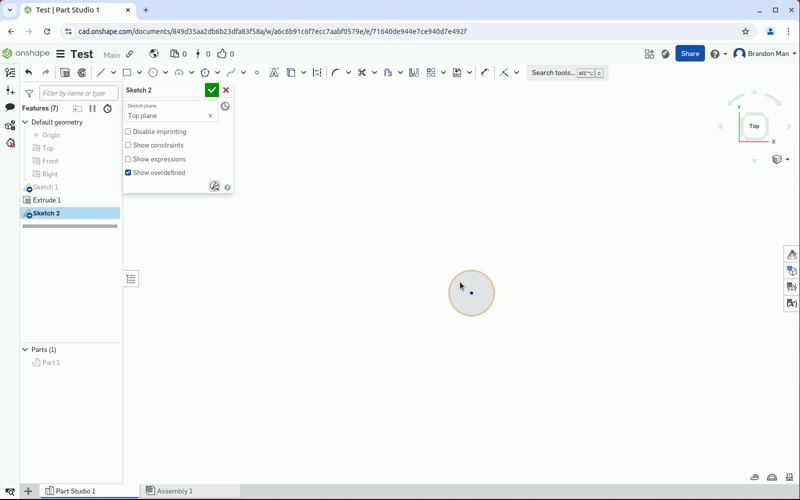
scroll(-6)
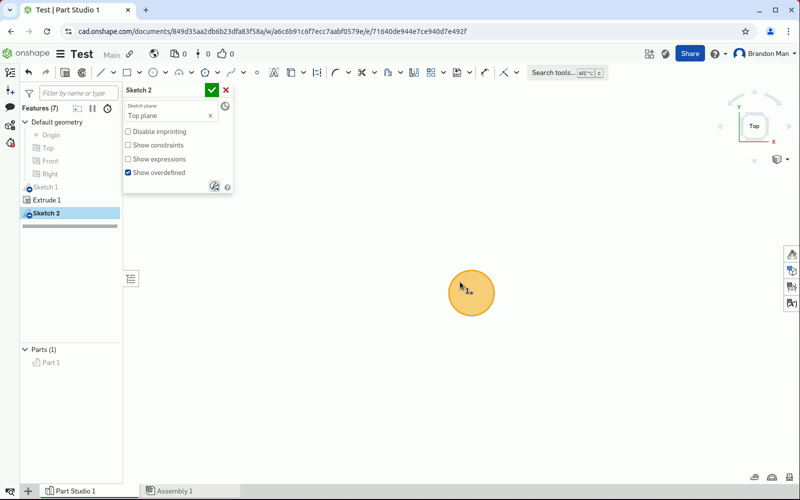
scroll(-6)
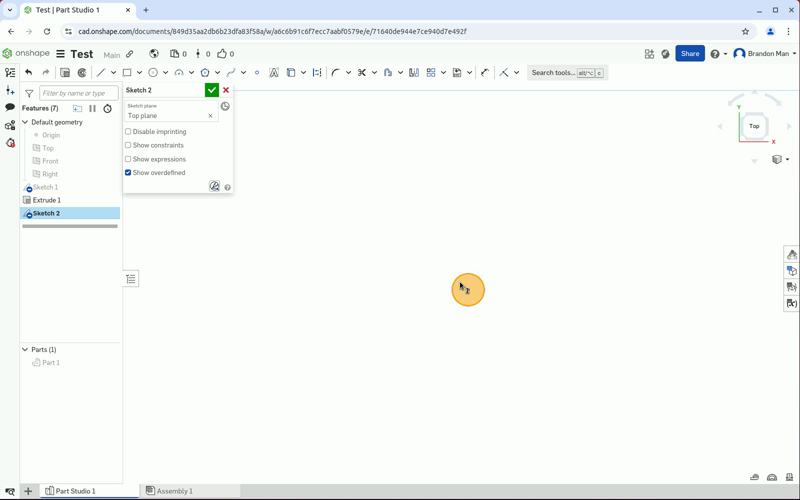
scroll(-6)
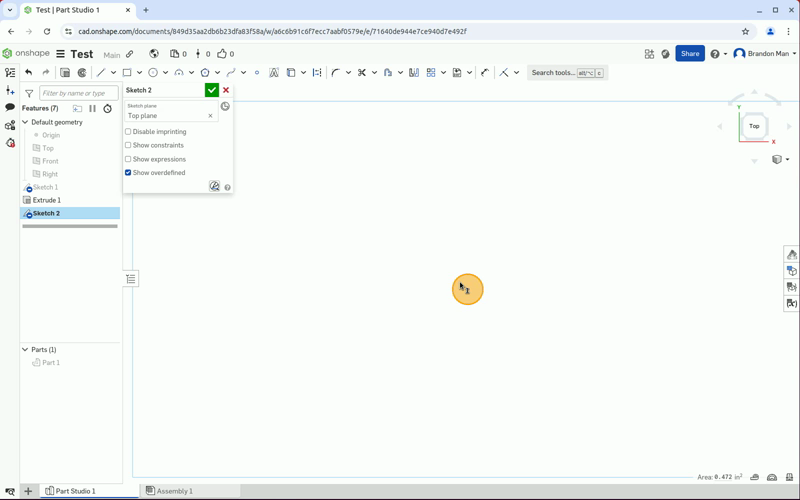
scroll(-6)
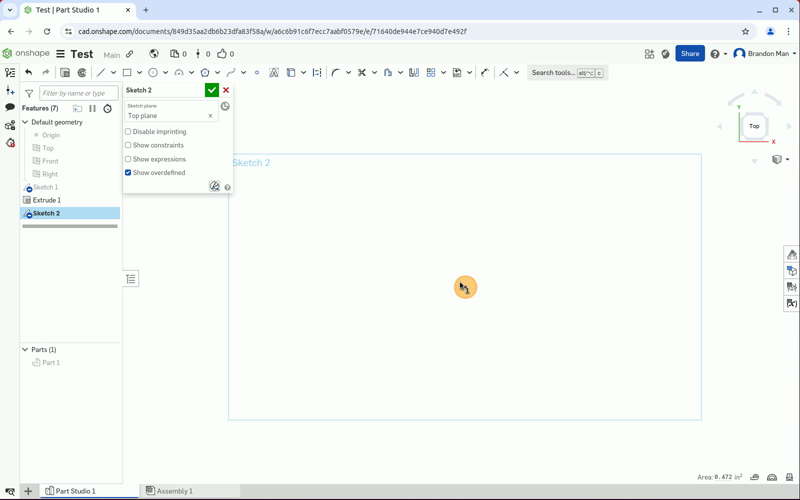
scroll(-6)
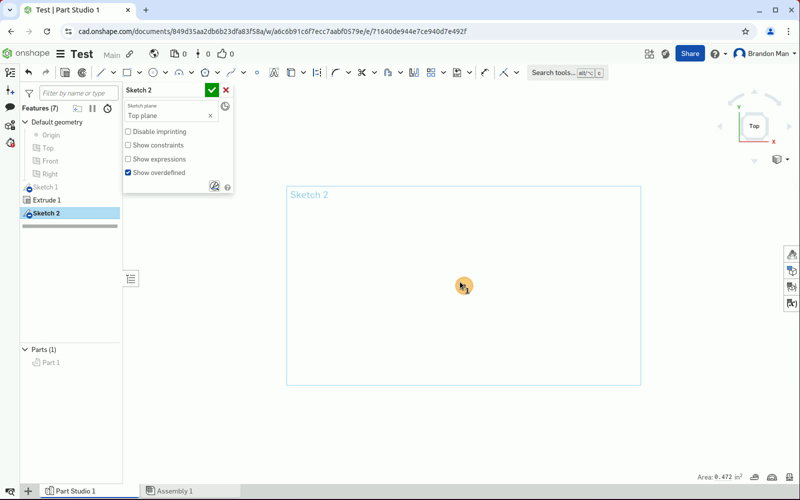
scroll(-6)
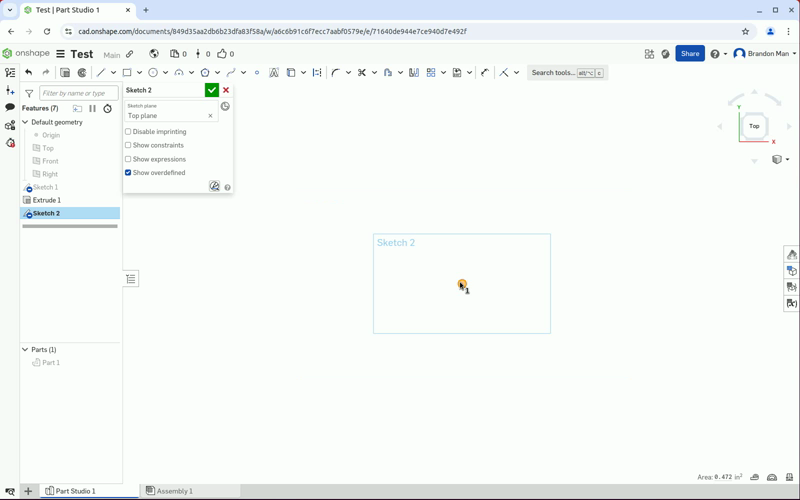
scroll(-6)
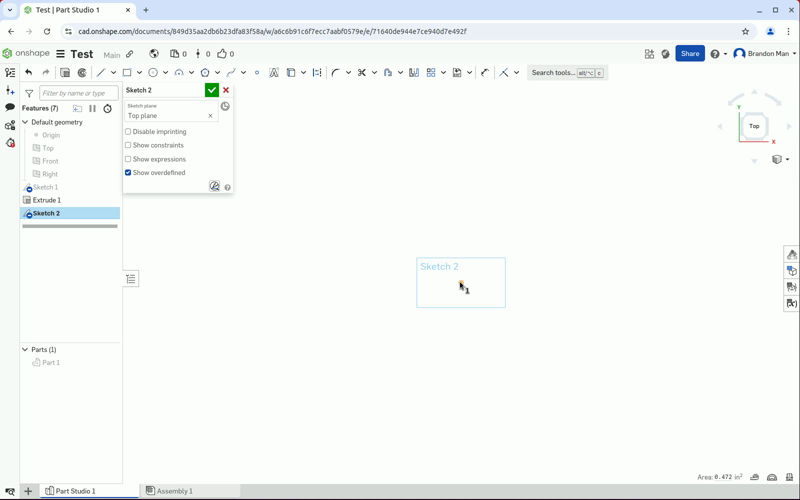
mouse_move(73, 352)
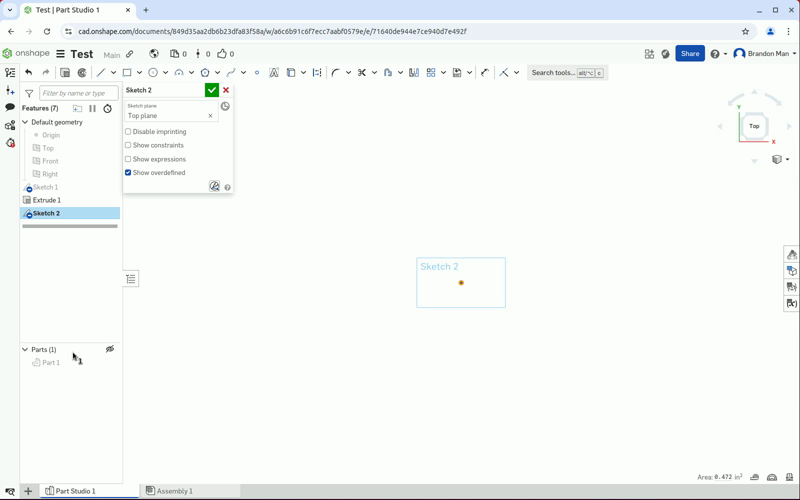
key(shift+y)
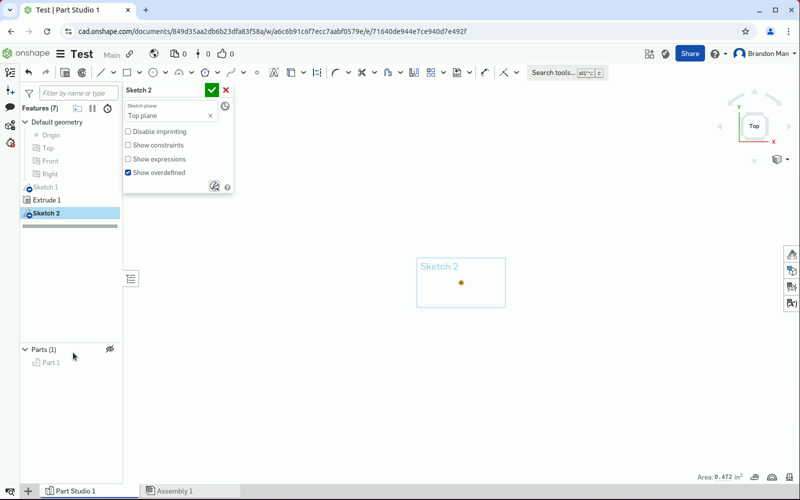
key(shift+e)
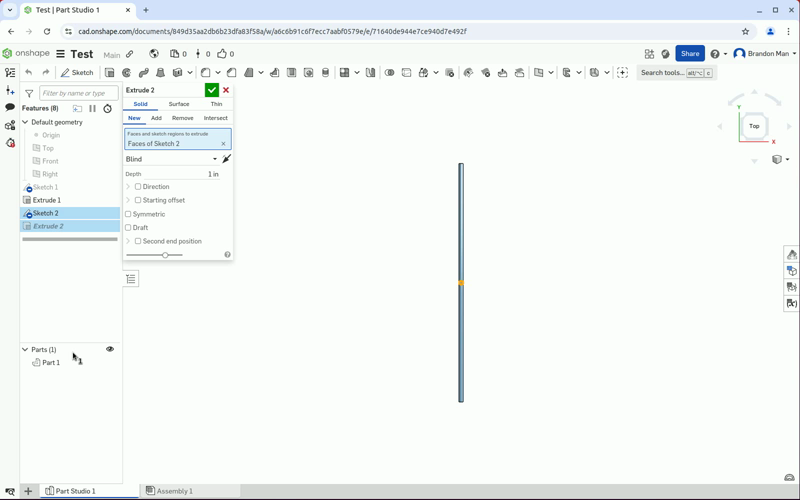
mouse_move(143, 106)
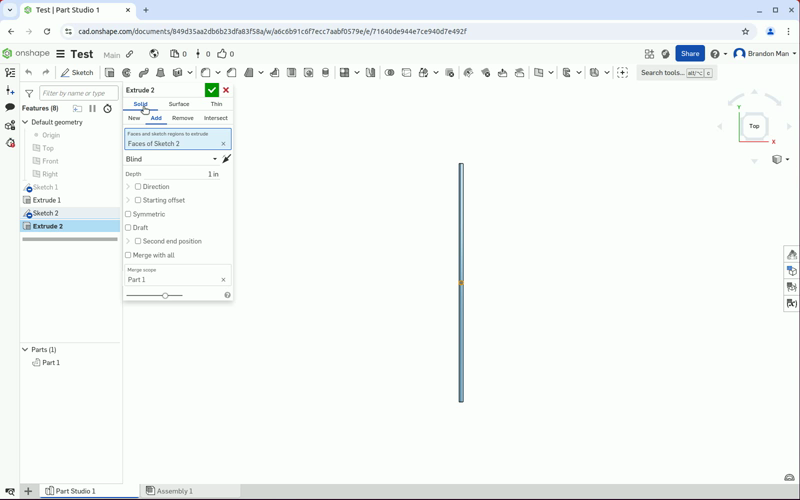
click(143, 106)
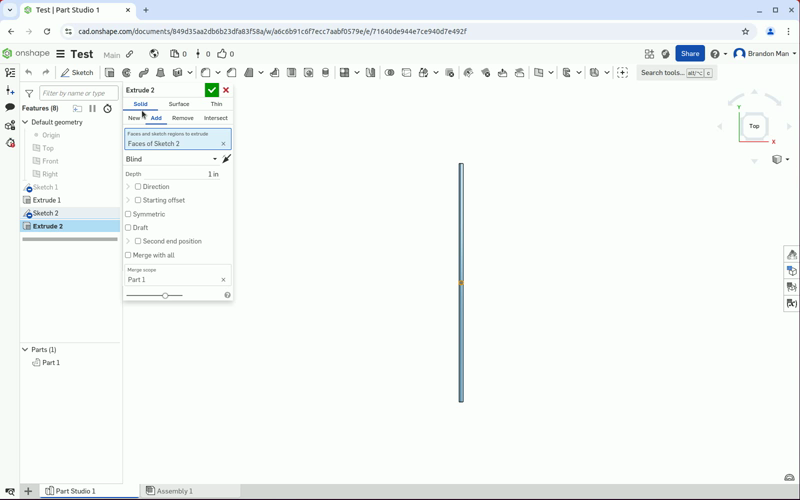
mouse_move(137, 120)
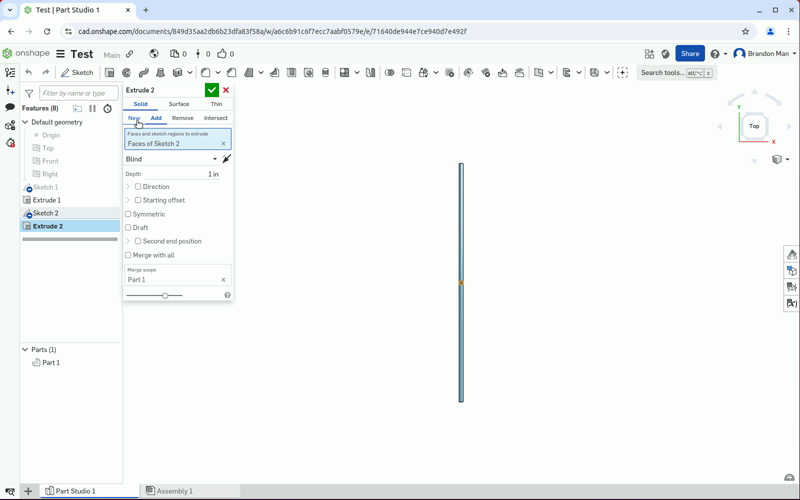
click(137, 120)
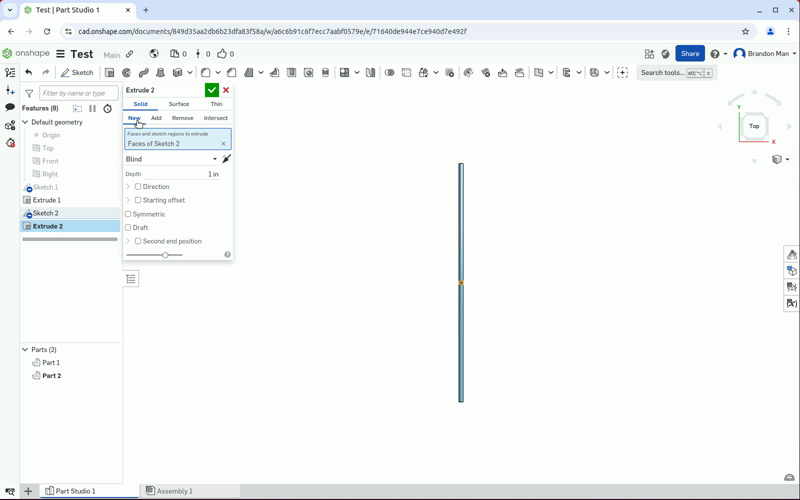
key(tab, 4)
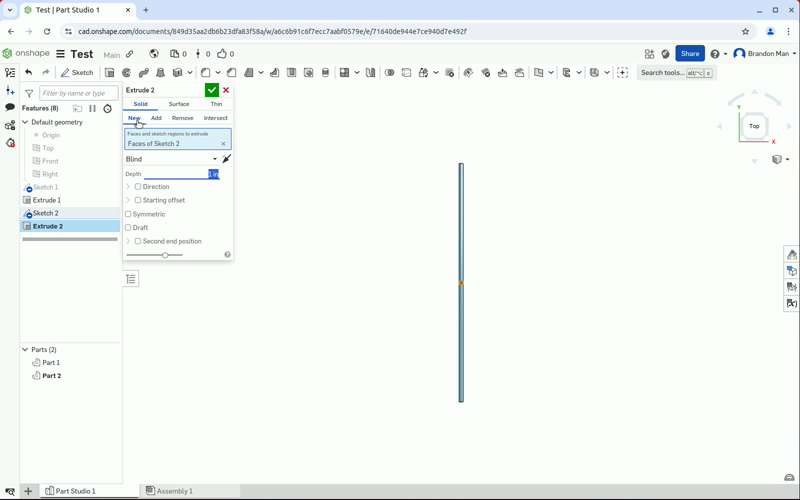
text(-9.147)
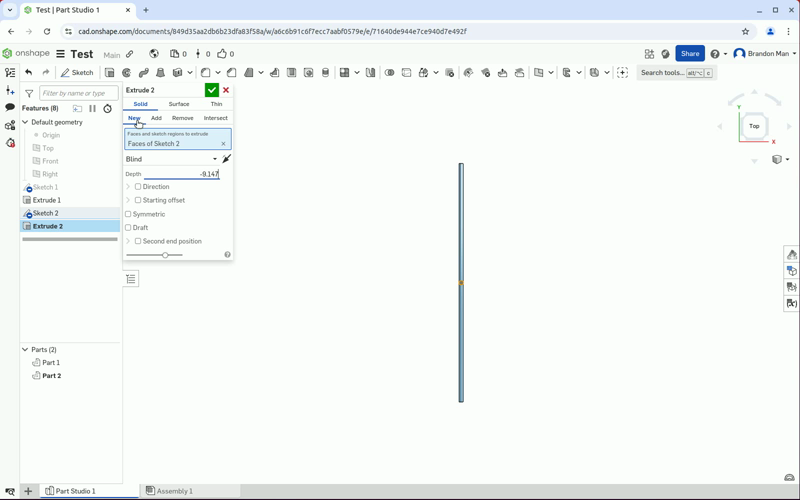
key(enter)
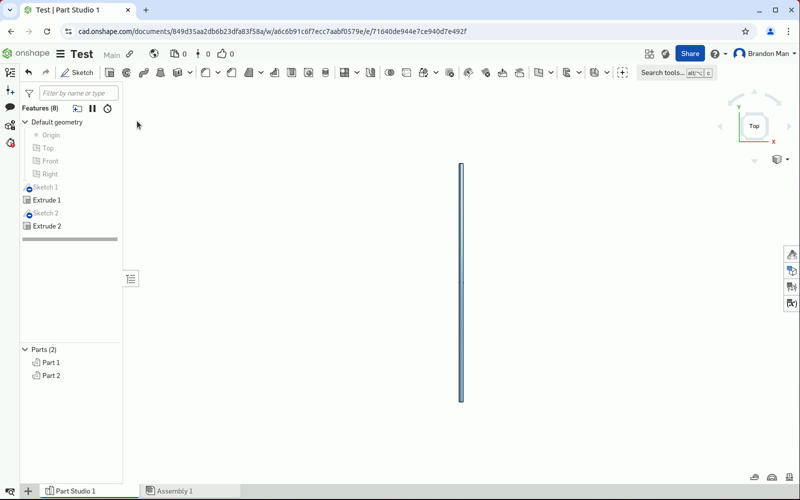
key(shift+h)
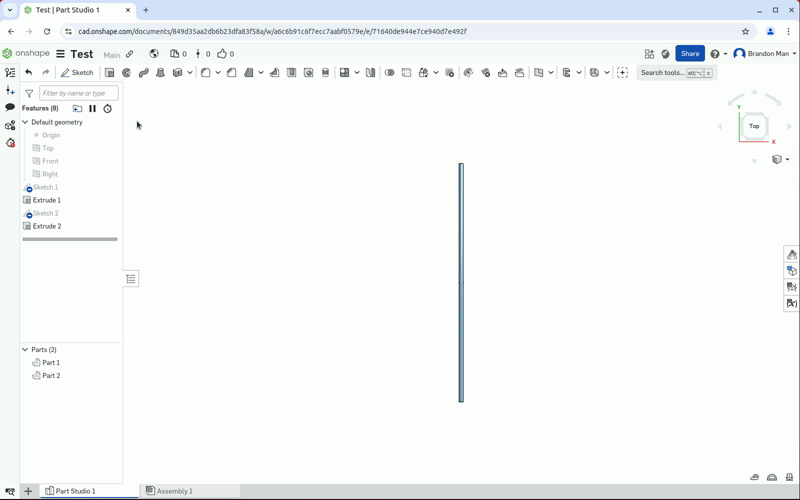
key(shift+h)
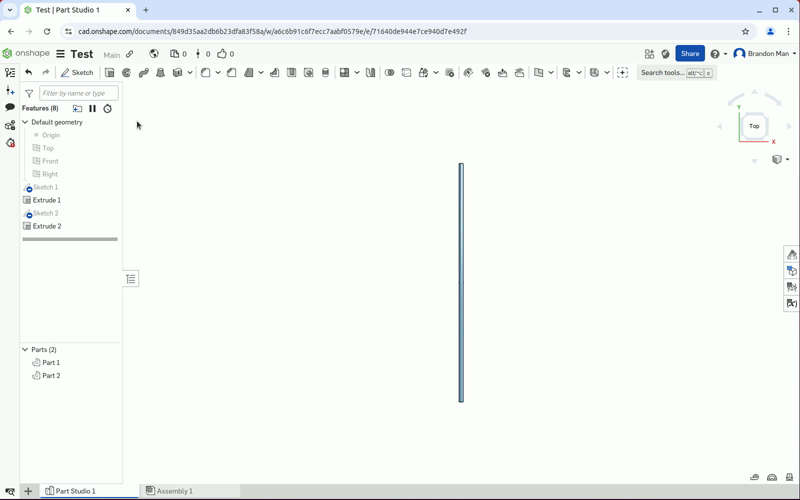
mouse_move(73, 189)
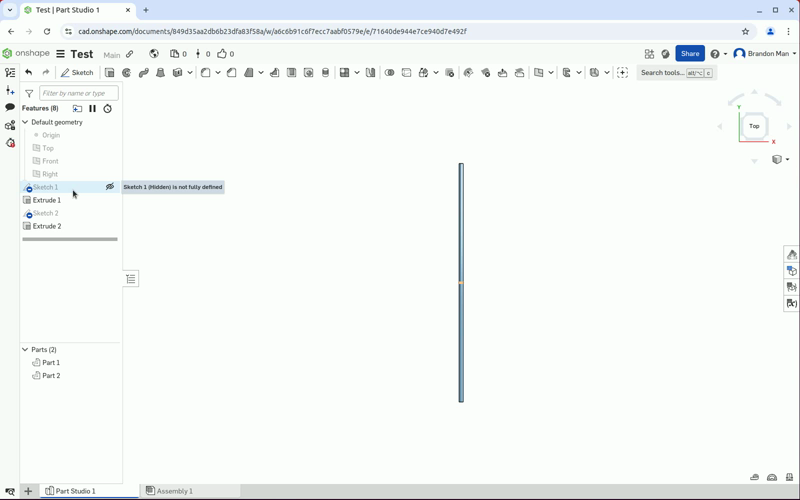
click(73, 189)
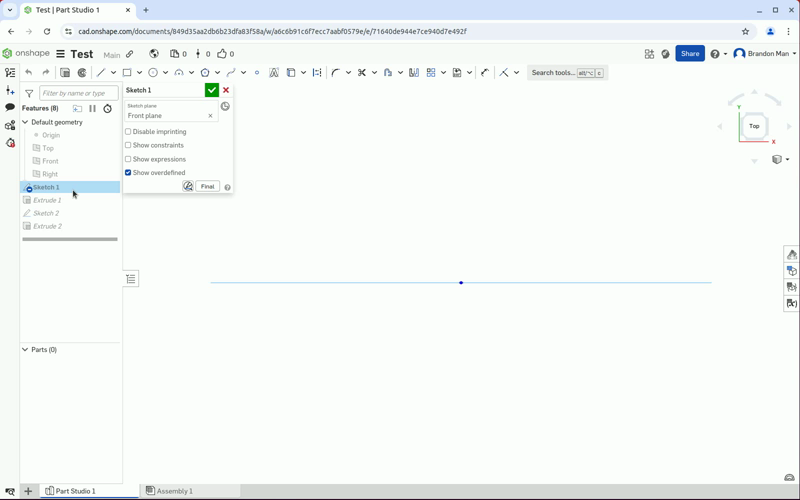
mouse_move(229, 92)
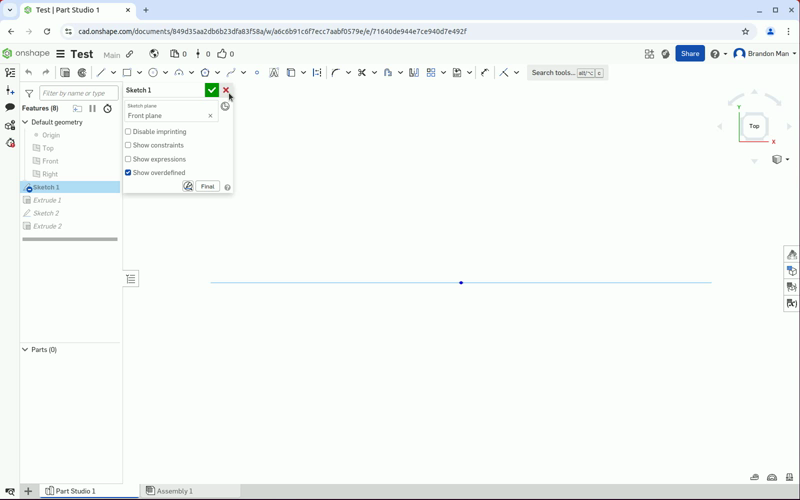
click(229, 92)
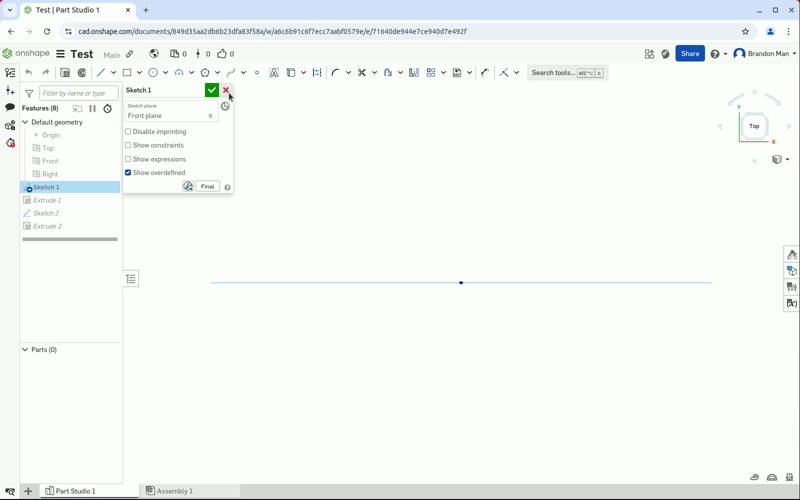
key(shift+s)
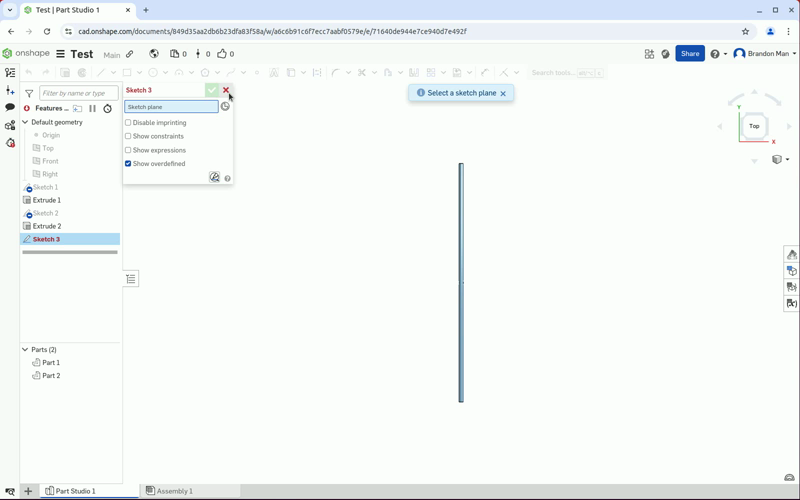
mouse_move(73, 150)
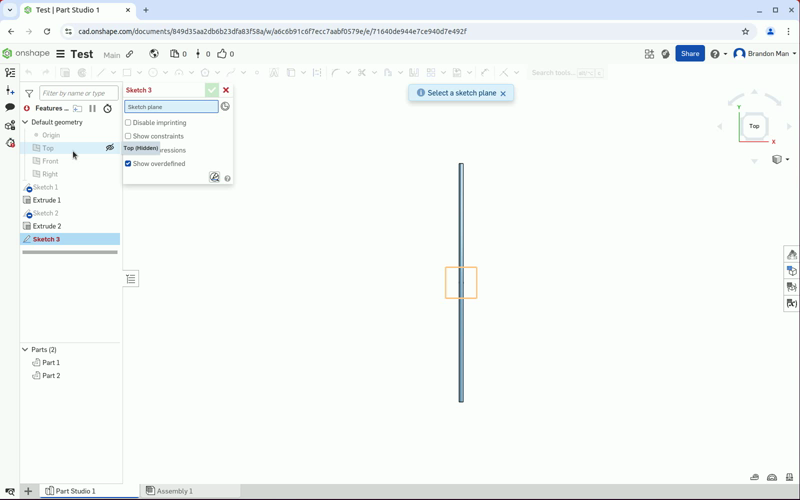
click(73, 150)
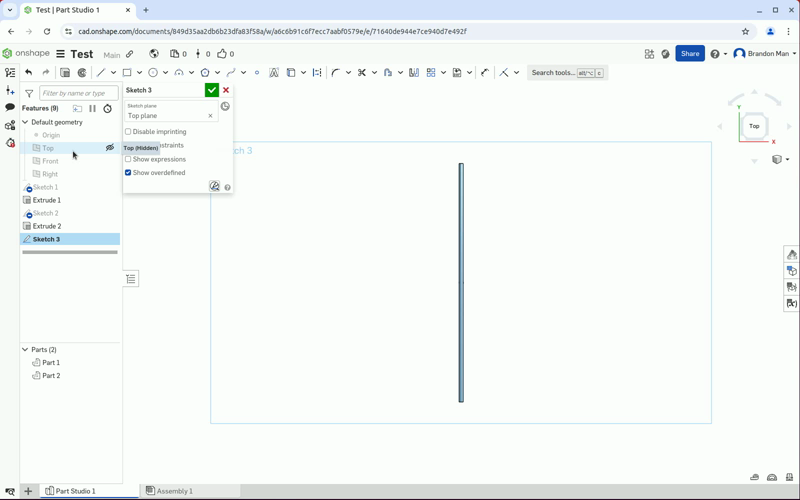
mouse_move(73, 352)
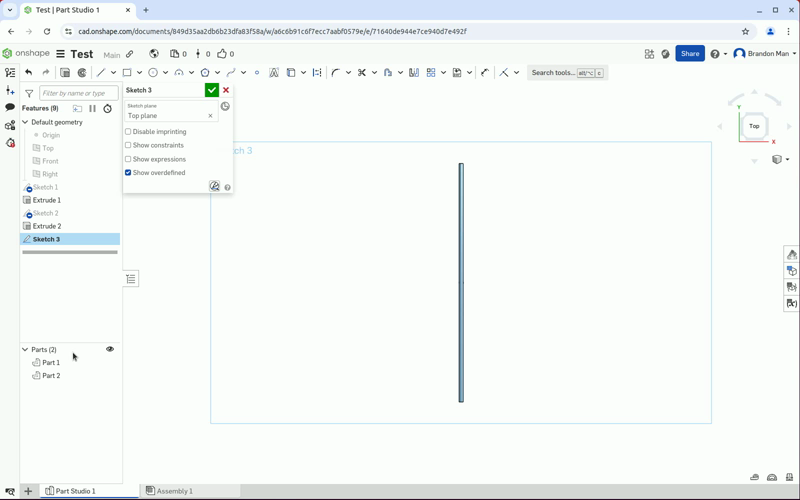
key(y)
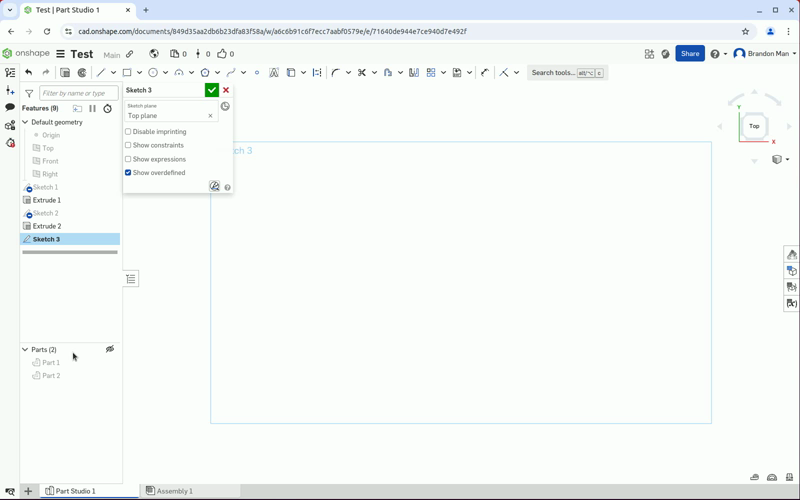
key(c)
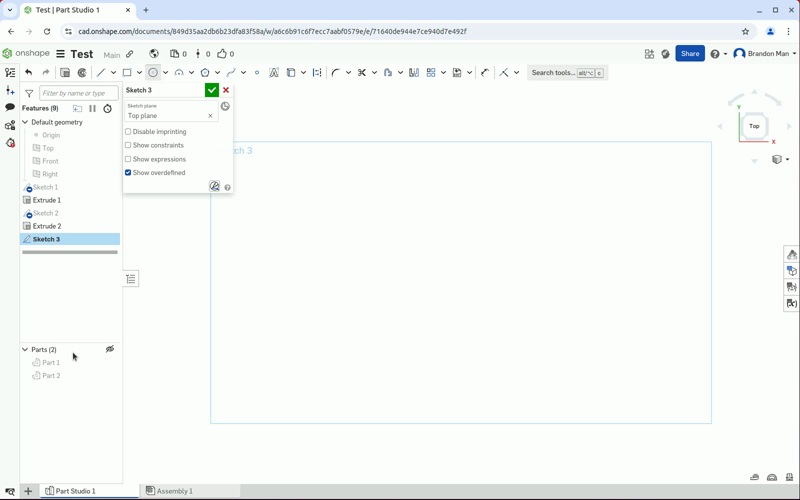
key_down(shift)
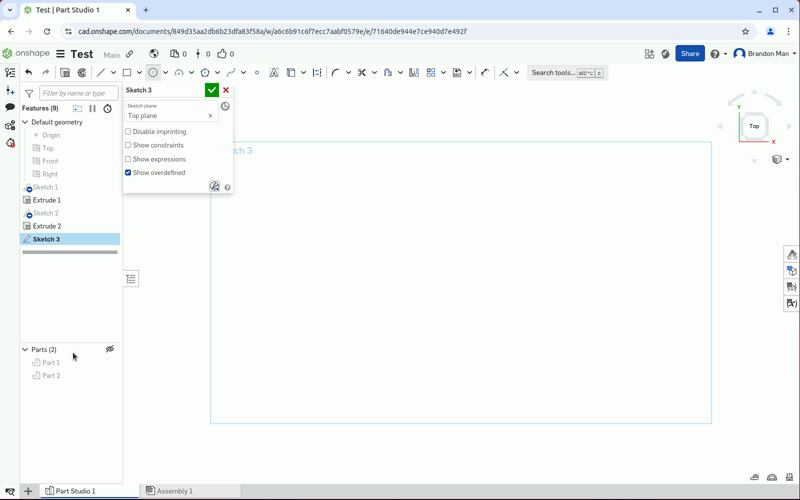
mouse_move(461, 373)
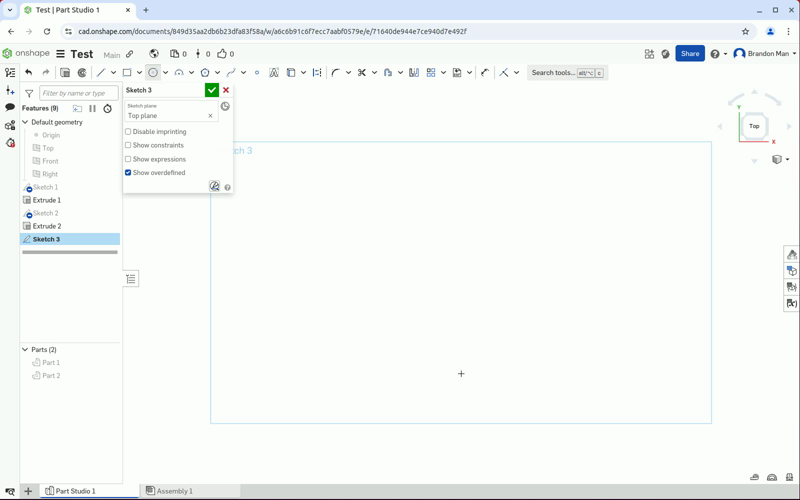
click(461, 373)
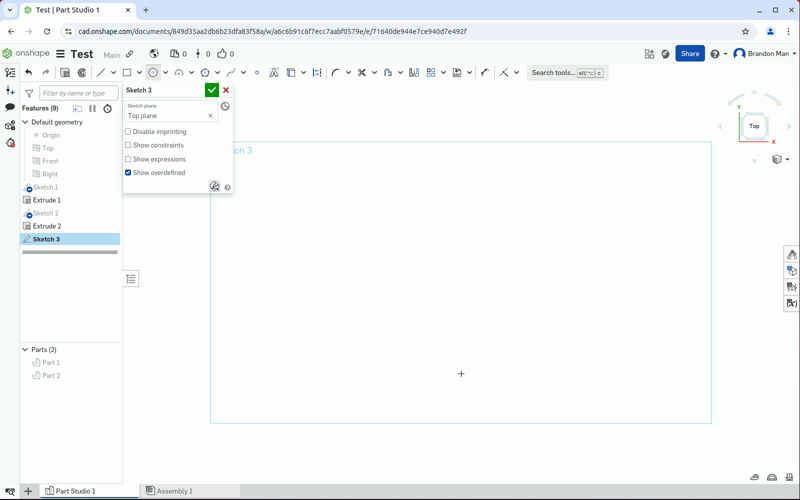
key_up(shift)
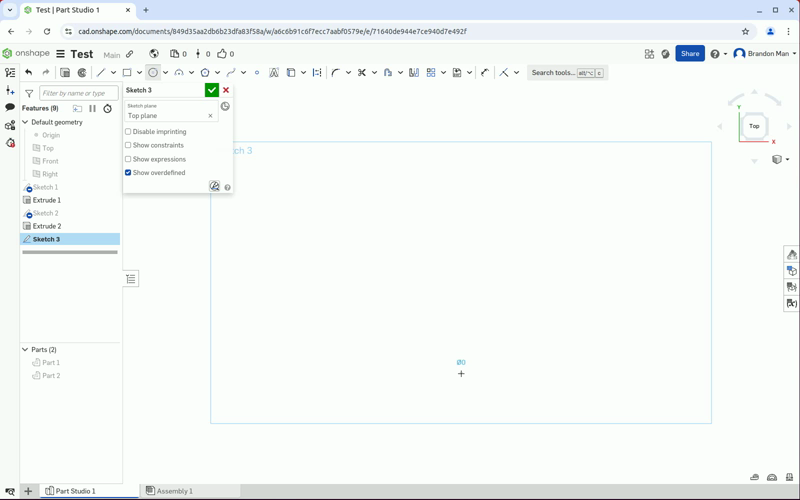
mouse_move(463, 373)
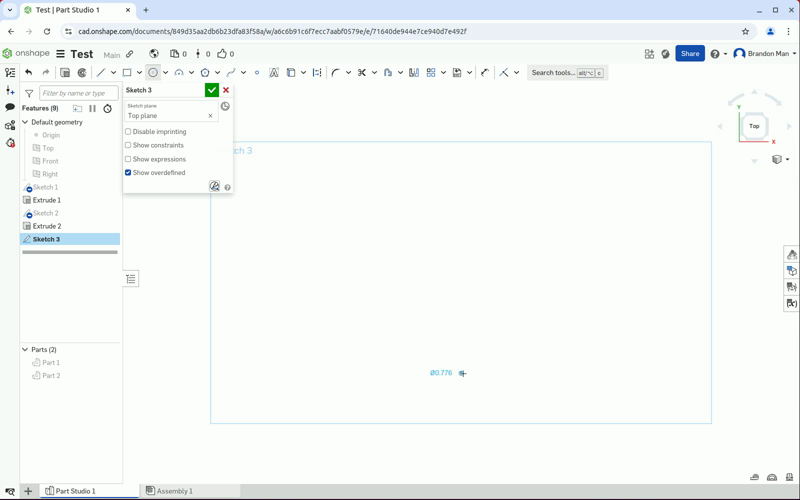
scroll(6)
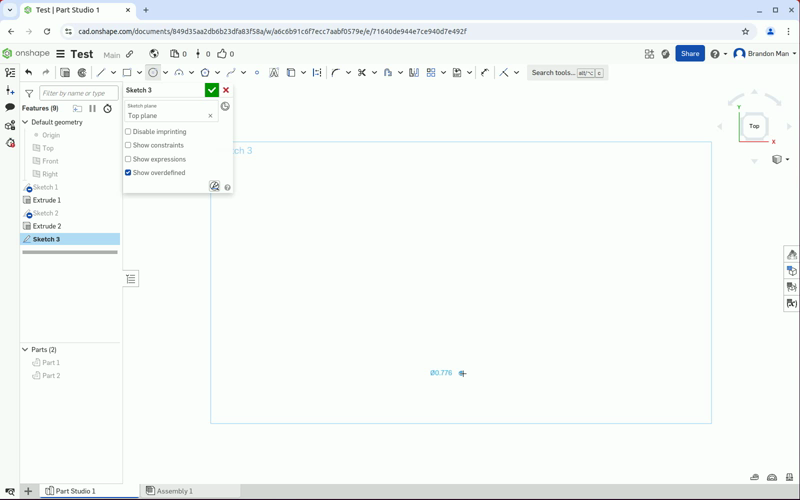
scroll(6)
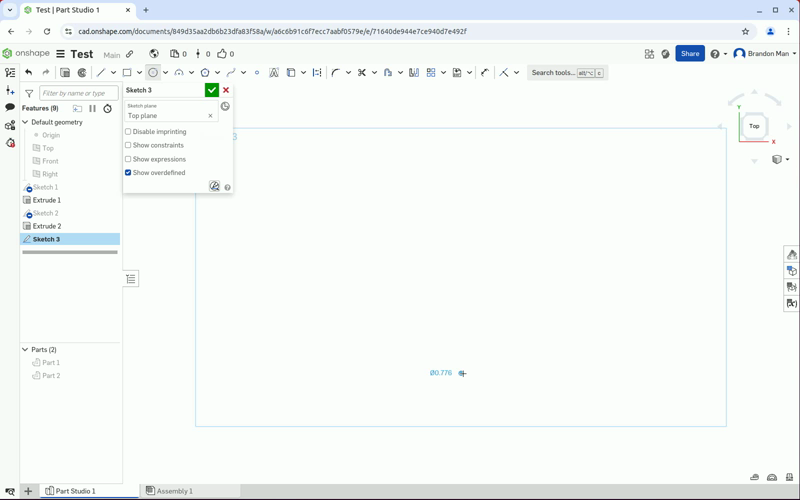
scroll(6)
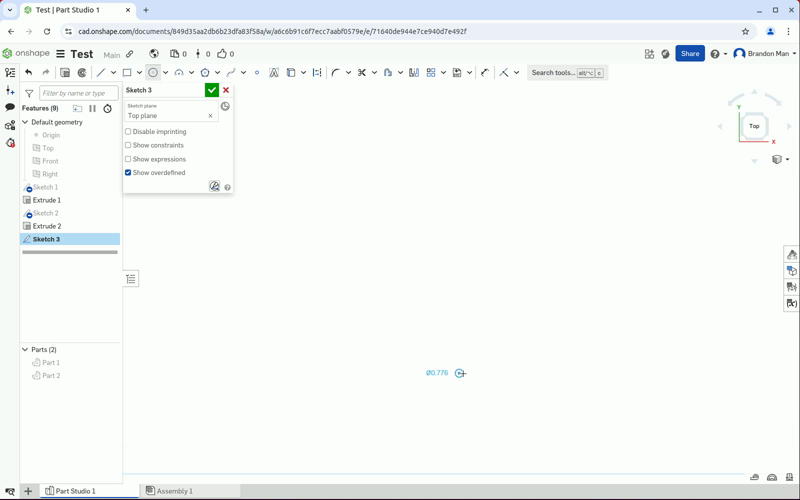
scroll(6)
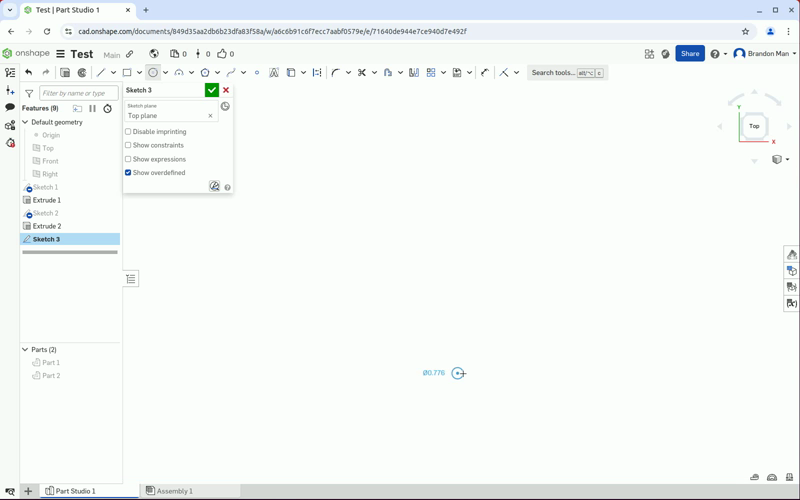
scroll(6)
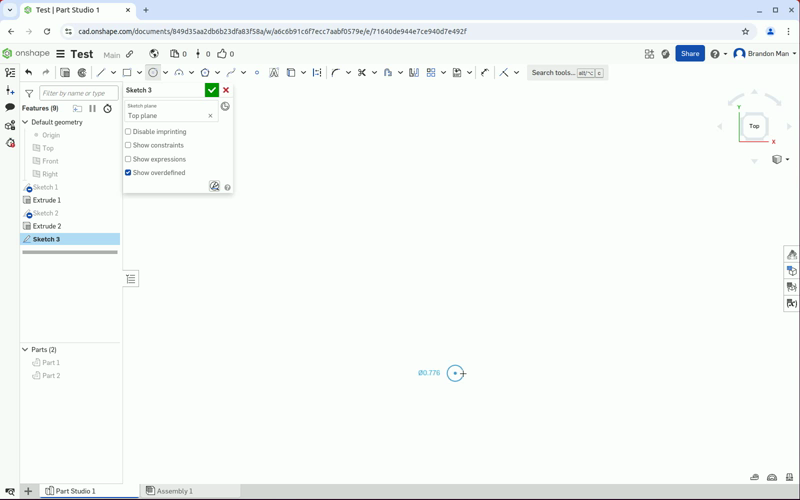
scroll(6)
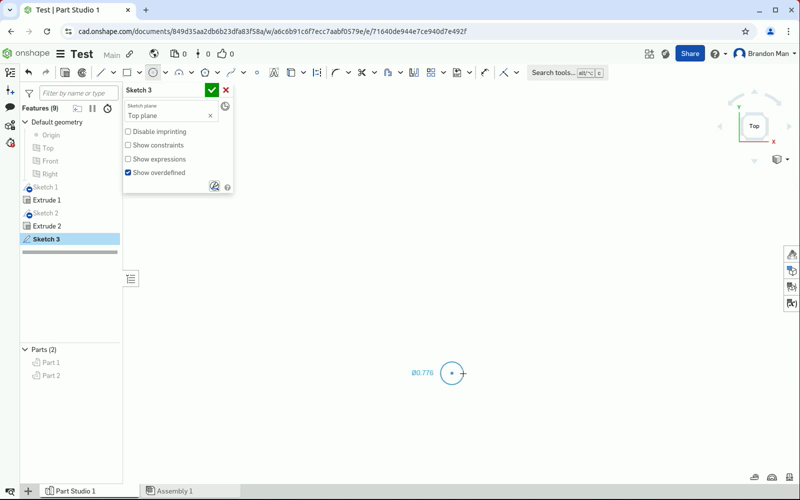
scroll(6)
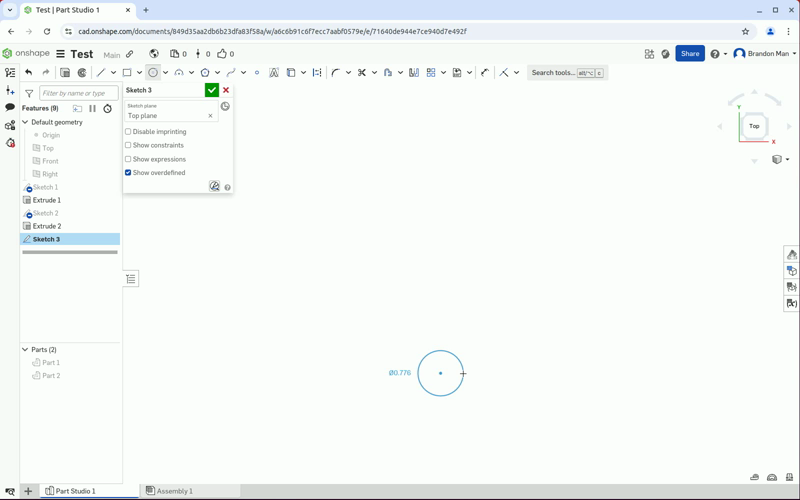
click(463, 373)
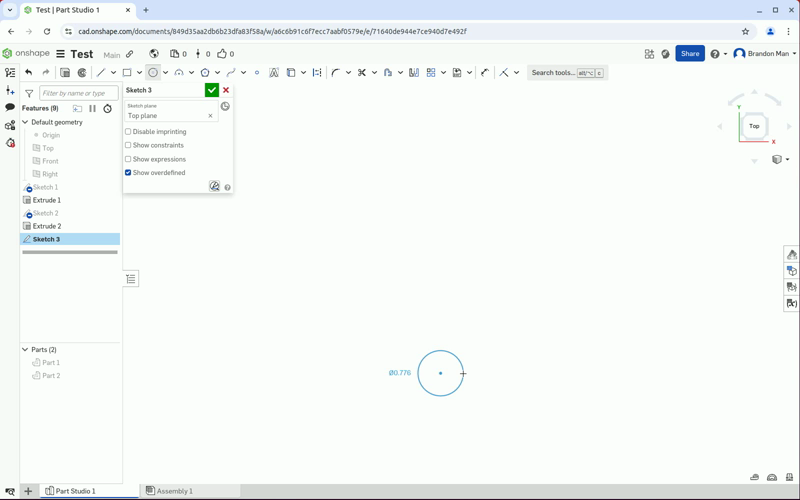
scroll(-6)
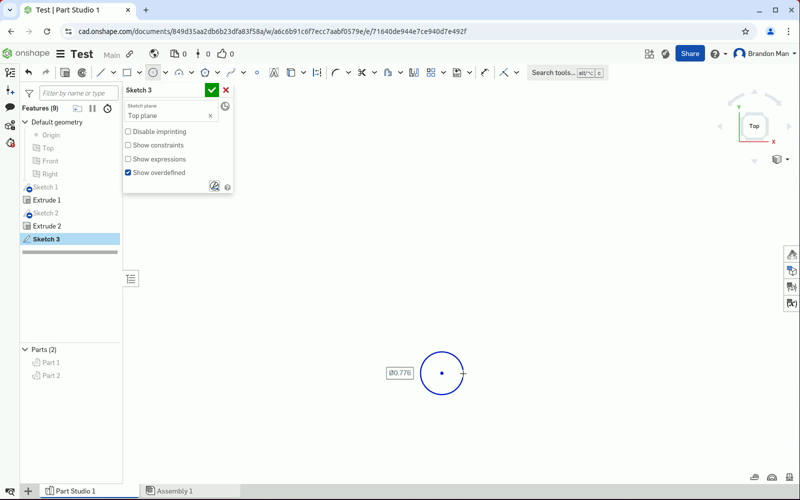
scroll(-6)
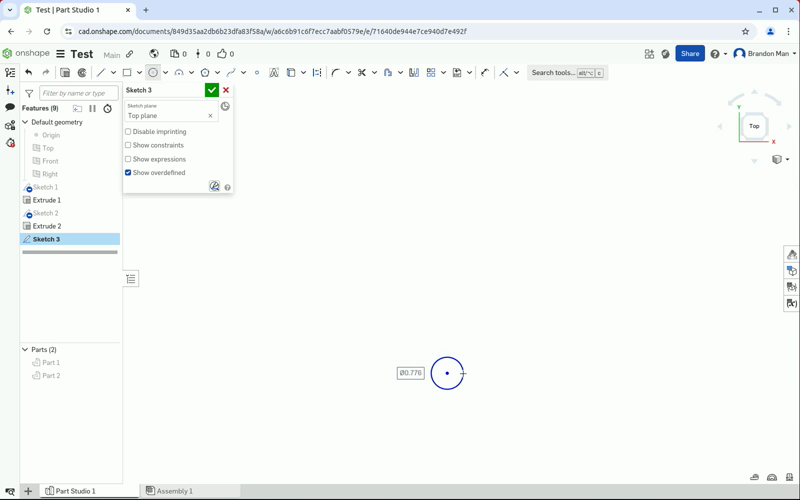
scroll(-6)
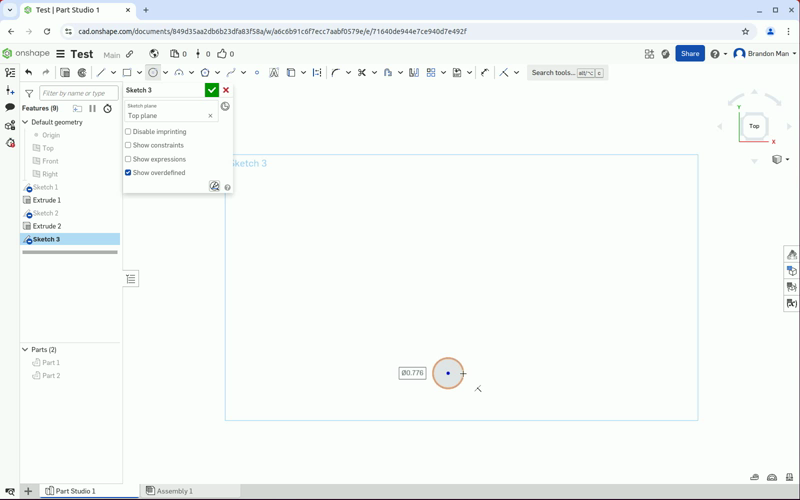
scroll(-6)
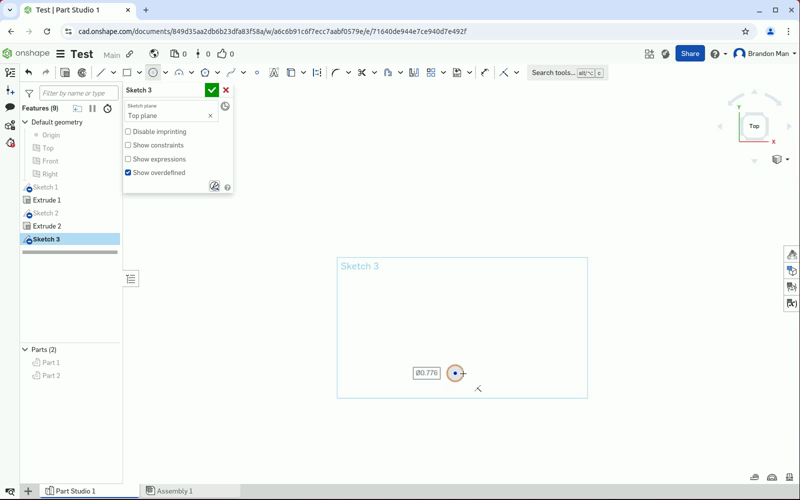
scroll(-6)
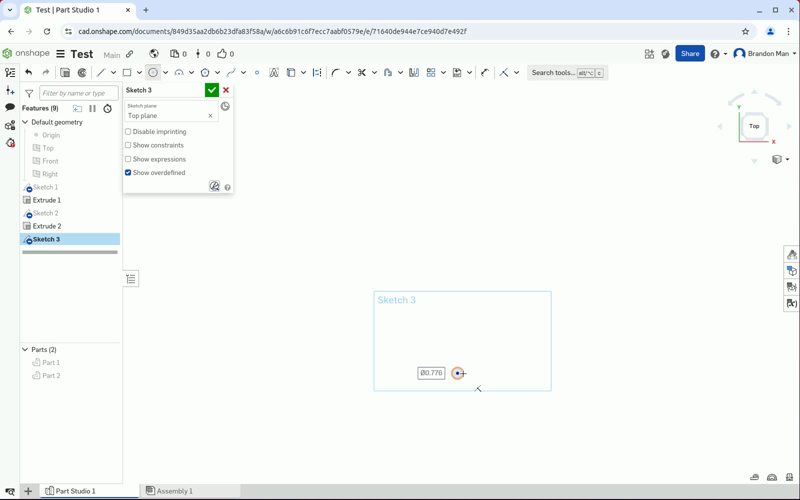
scroll(-6)
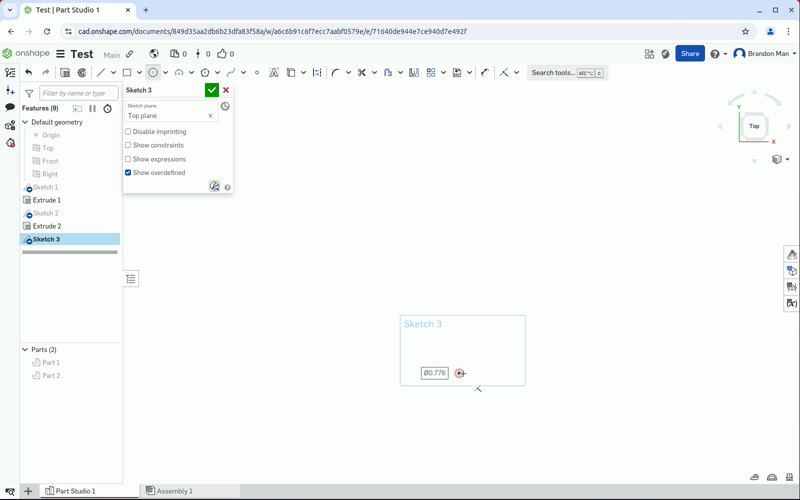
scroll(-6)
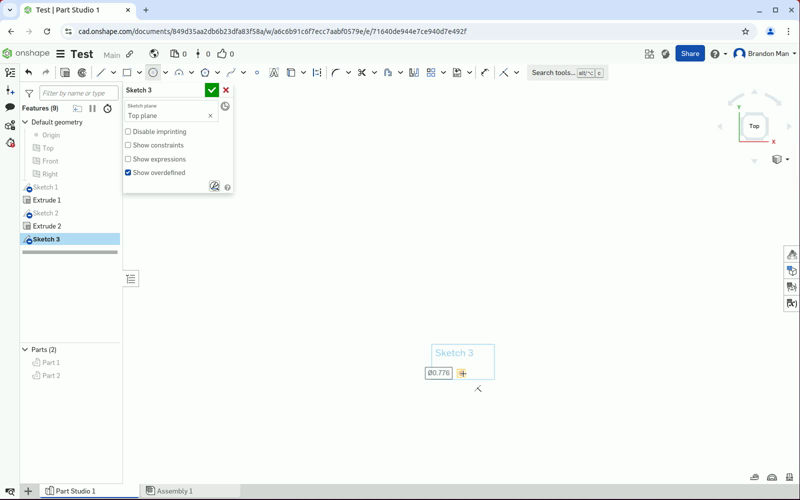
key(esc)
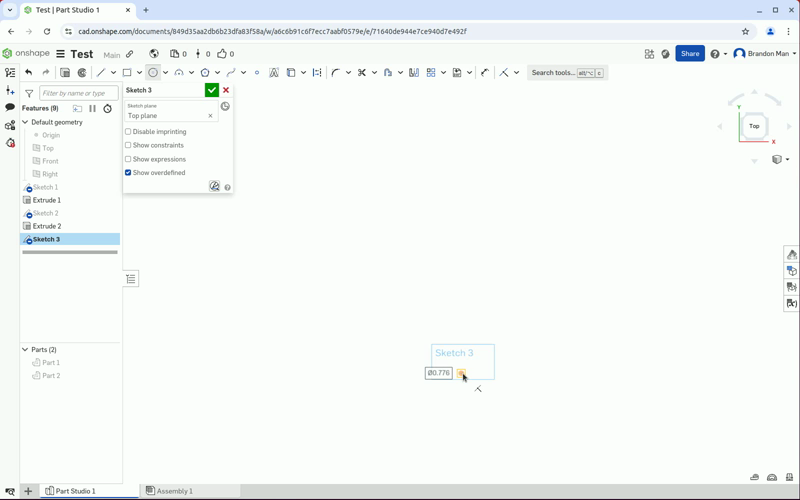
mouse_move(460, 374)
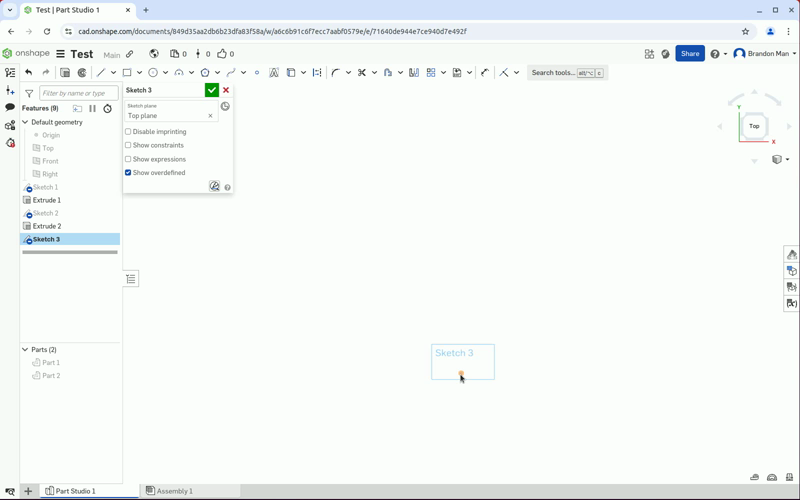
scroll(6)
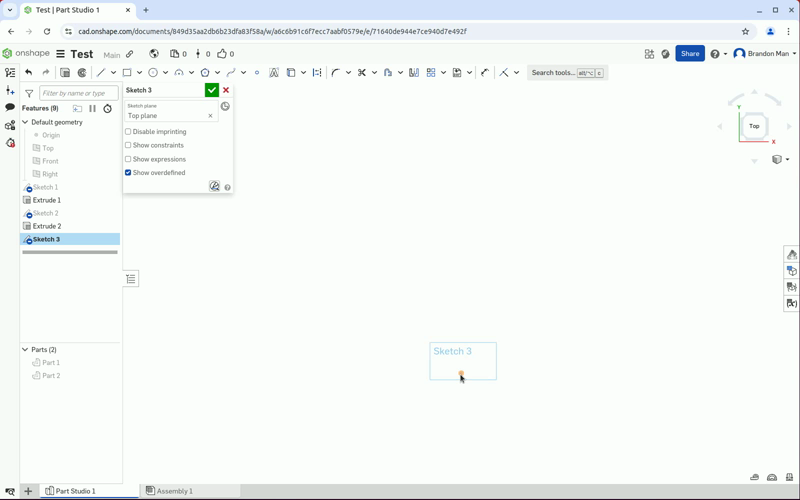
scroll(6)
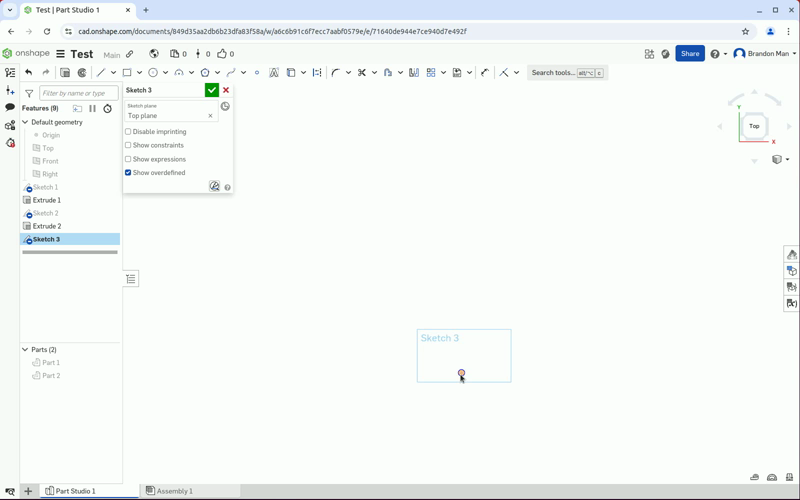
scroll(6)
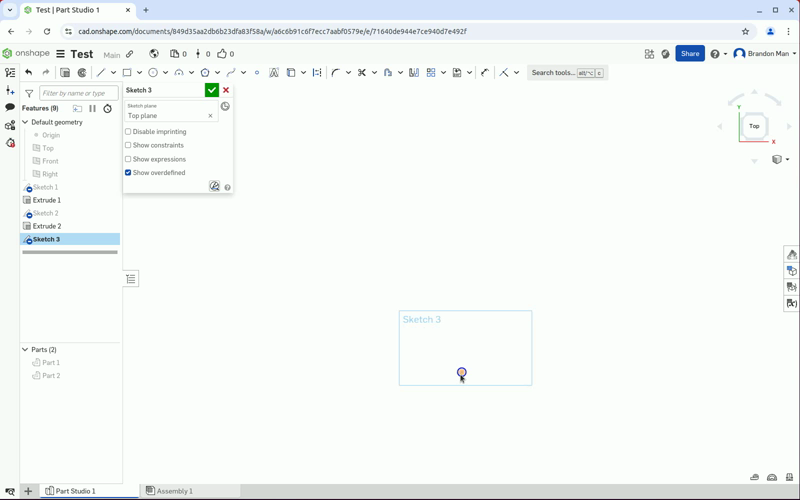
scroll(6)
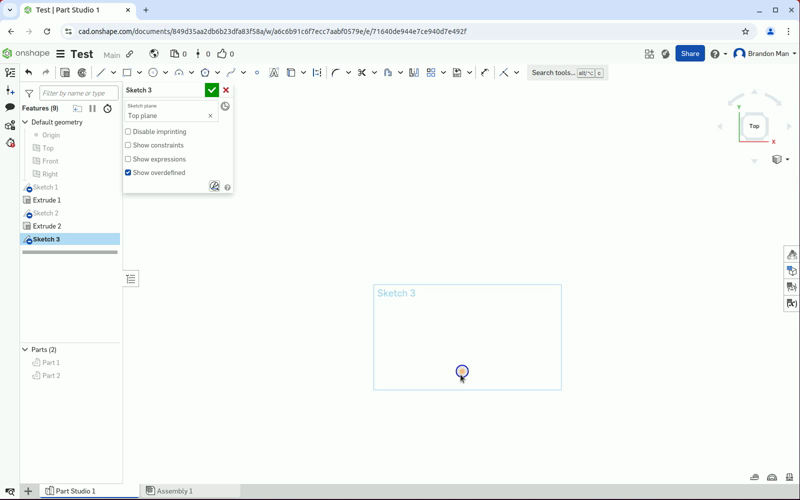
scroll(6)
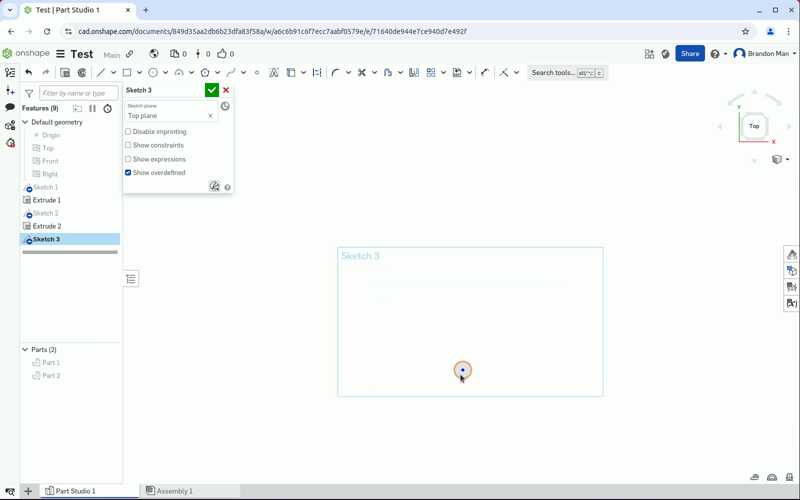
scroll(6)
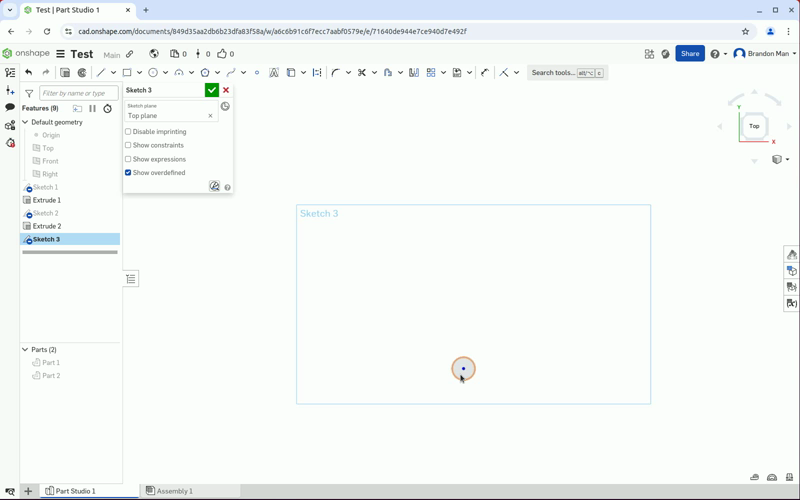
scroll(6)
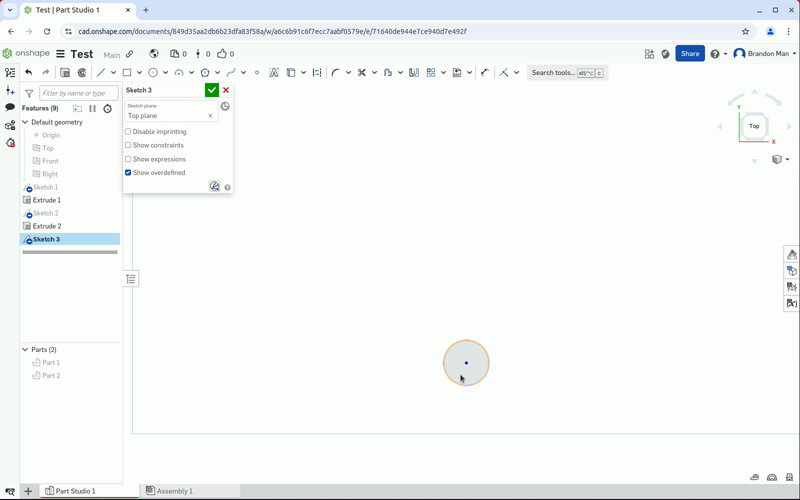
click(460, 374)
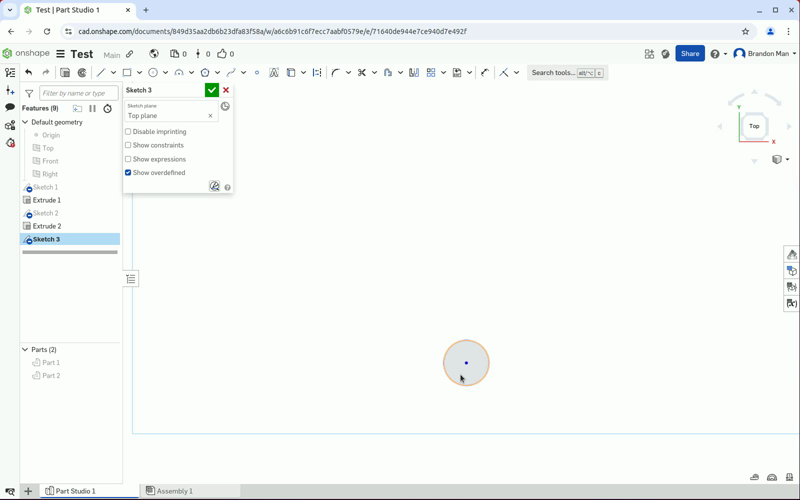
scroll(-6)
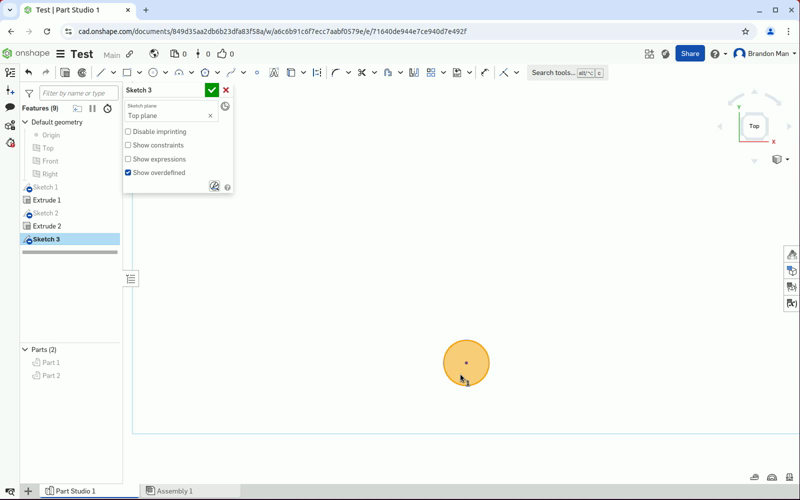
scroll(-6)
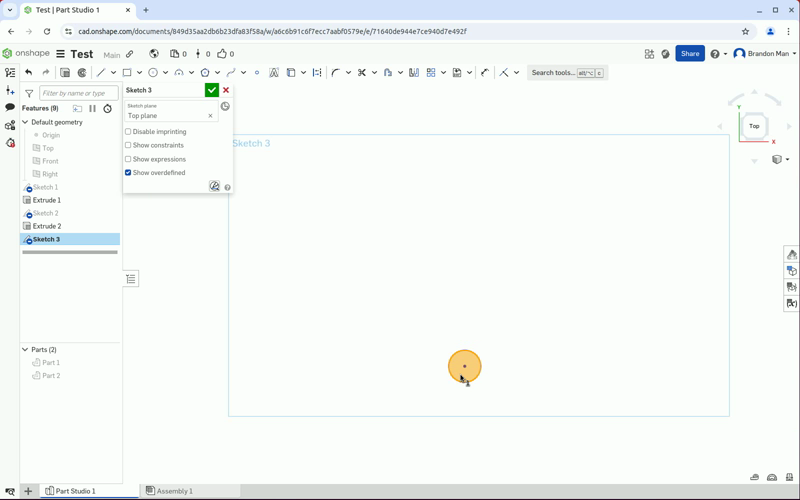
scroll(-6)
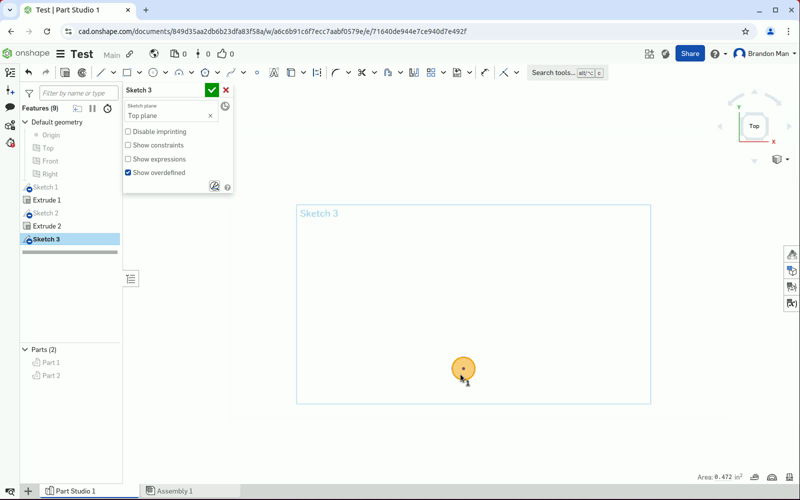
scroll(-6)
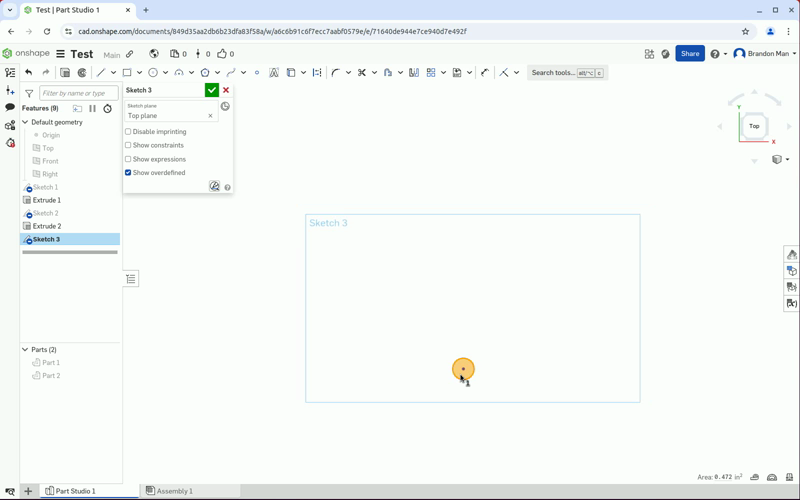
scroll(-6)
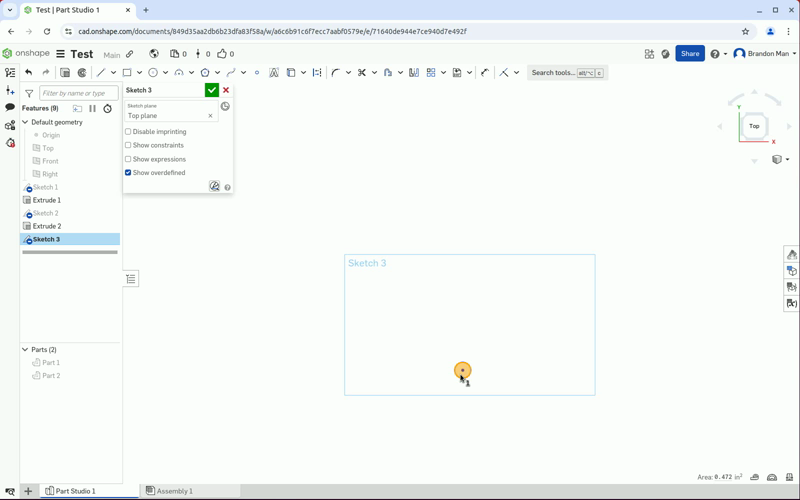
scroll(-6)
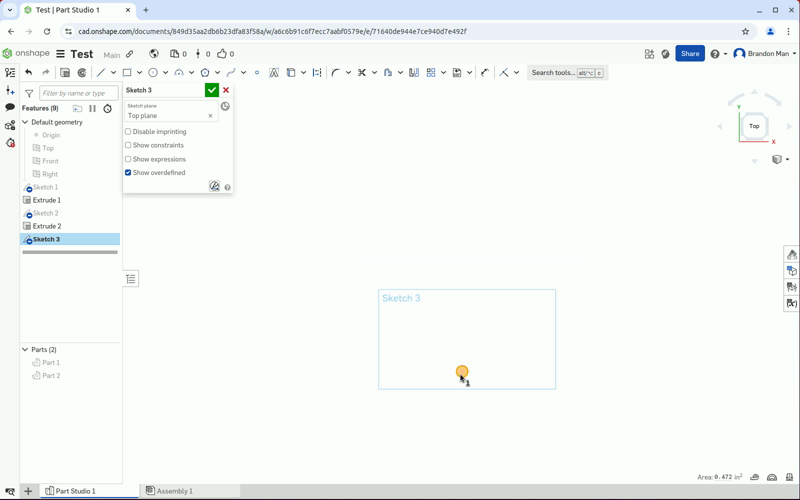
scroll(-6)
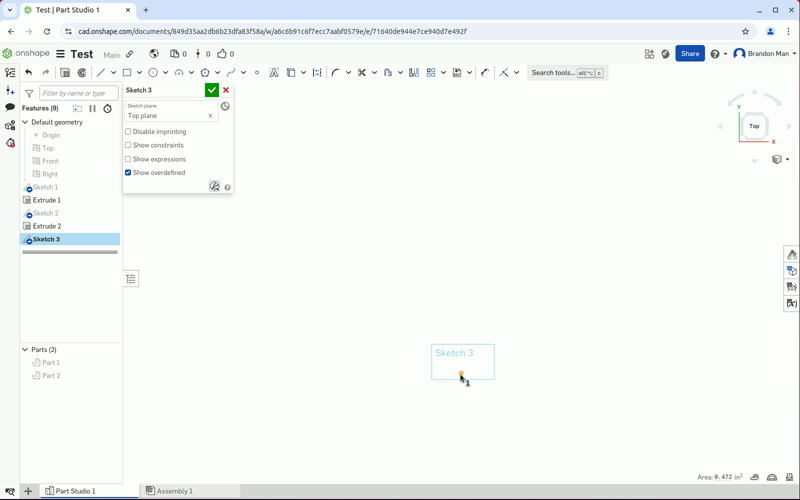
mouse_move(73, 352)
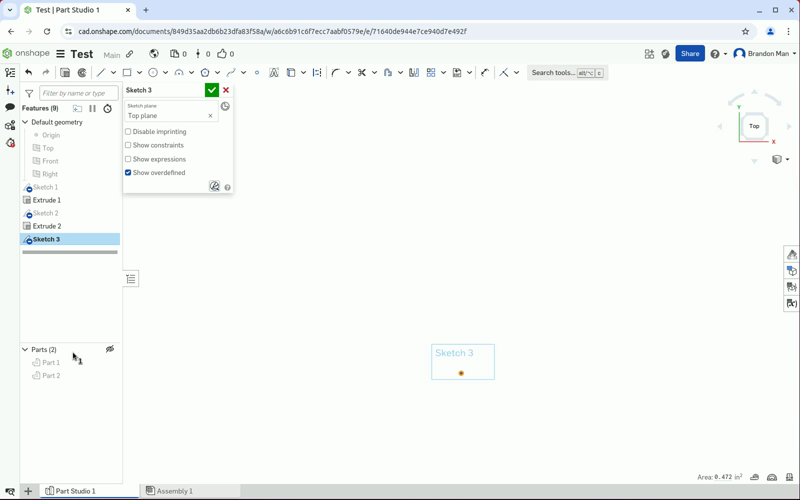
key(shift+y)
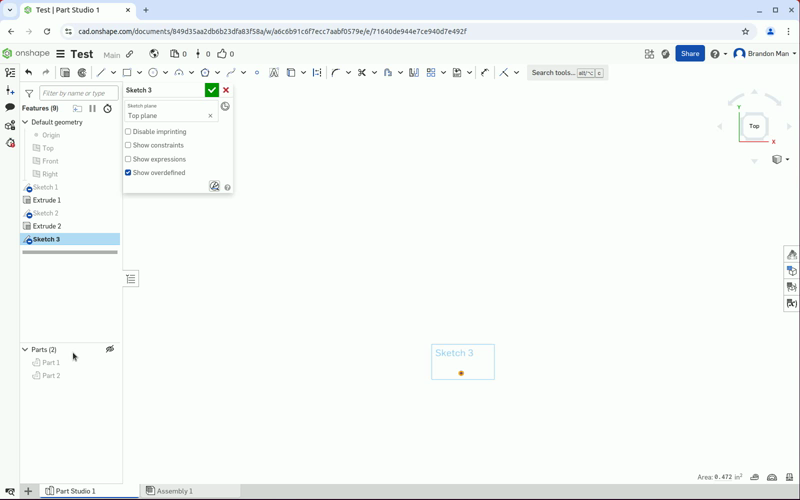
key(shift+e)
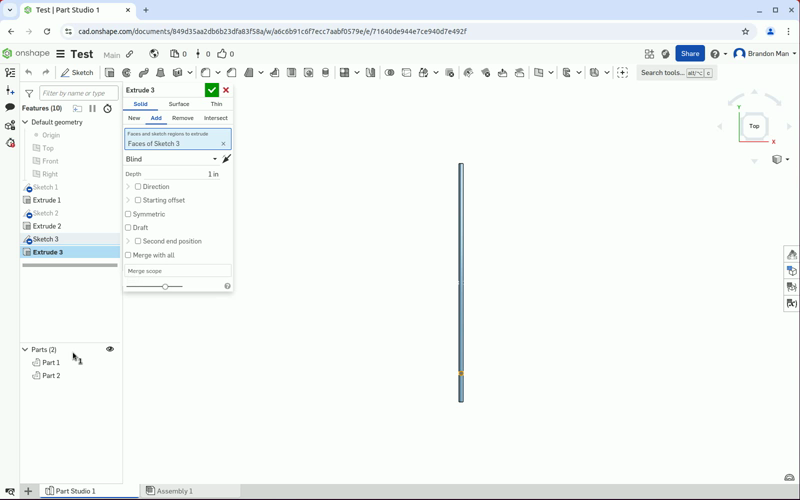
mouse_move(143, 106)
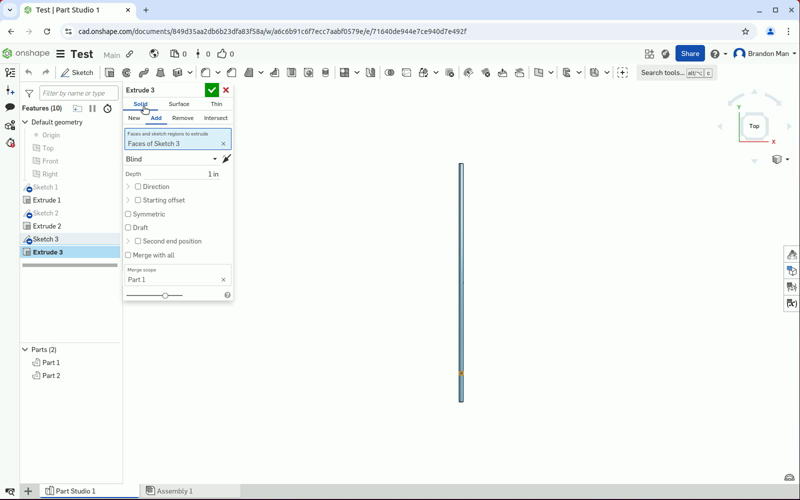
click(143, 106)
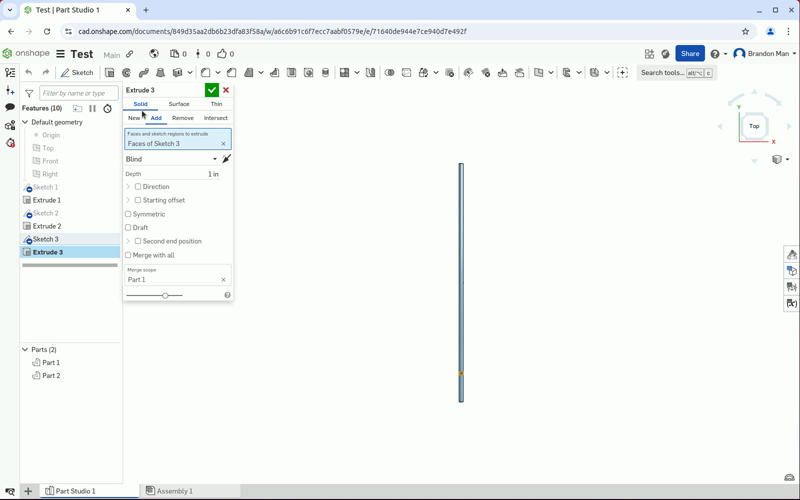
mouse_move(137, 120)
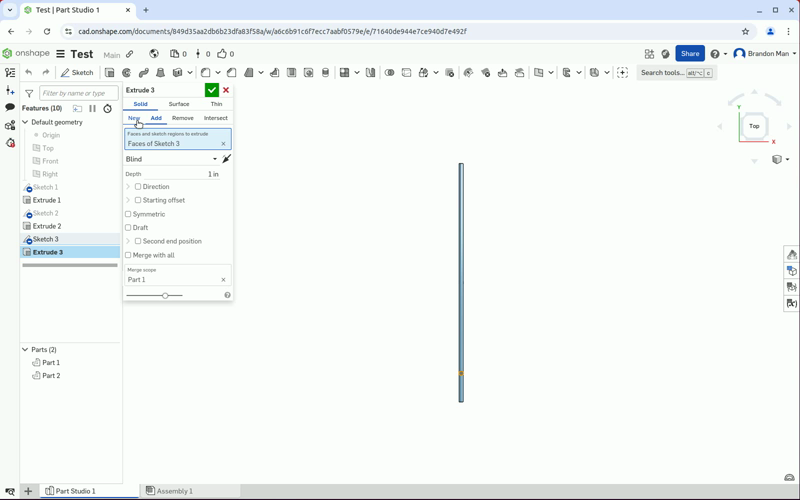
click(137, 120)
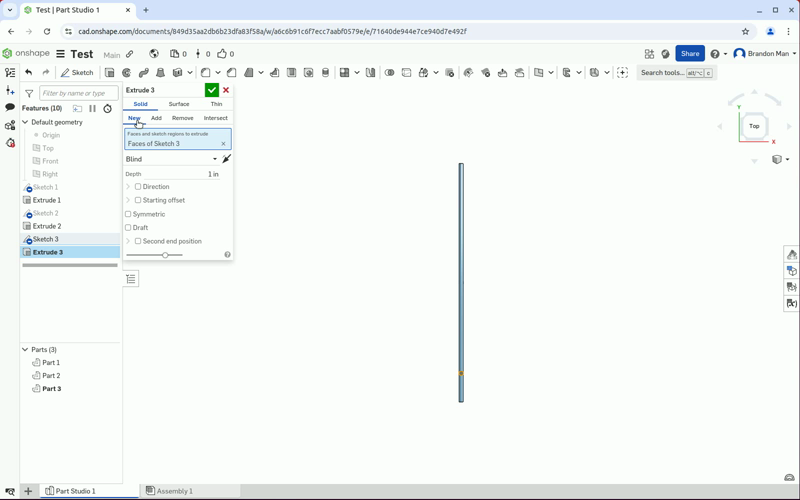
key(tab, 4)
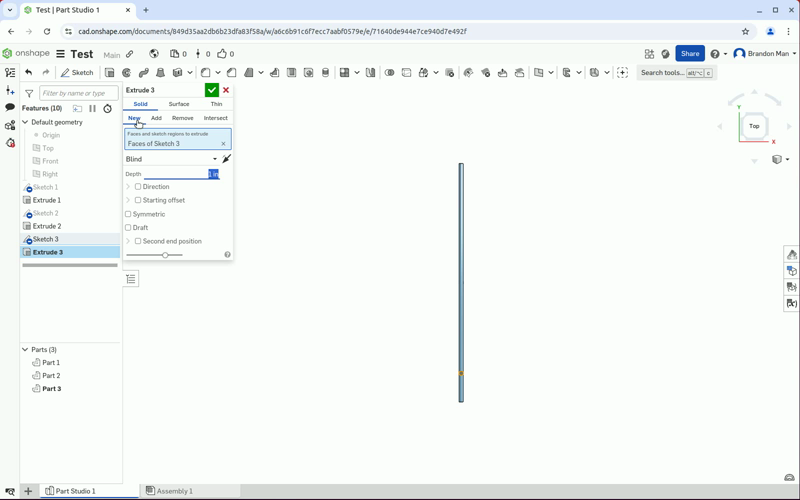
text(-9.147)
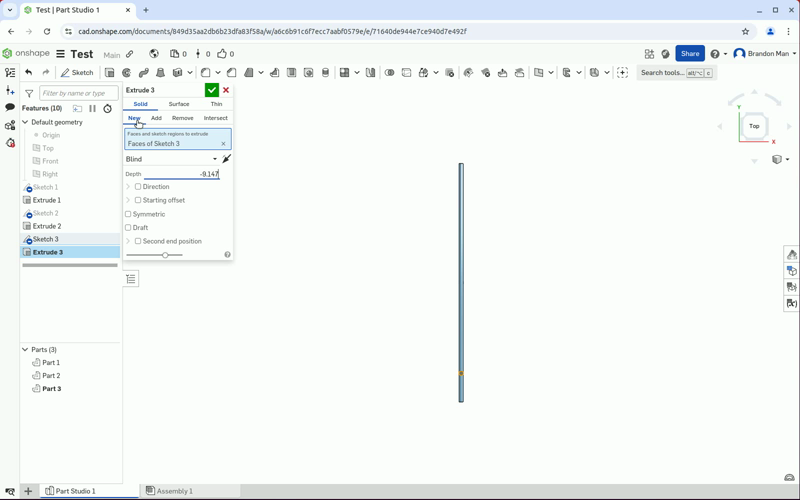
key(enter)
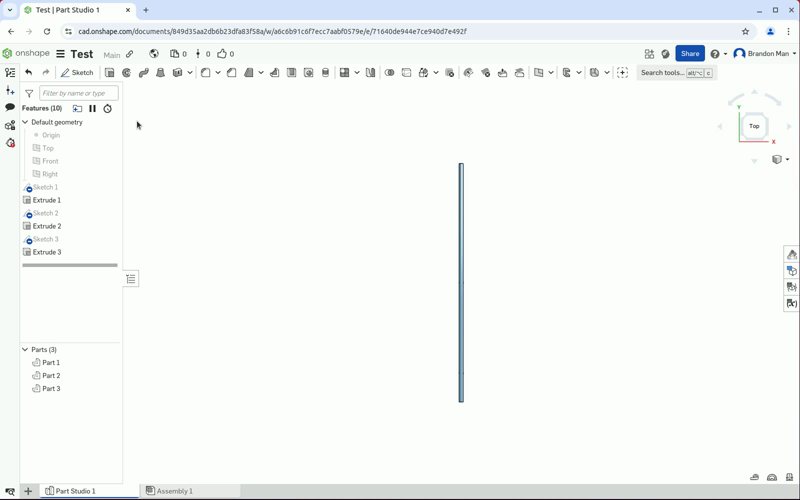
key(shift+h)
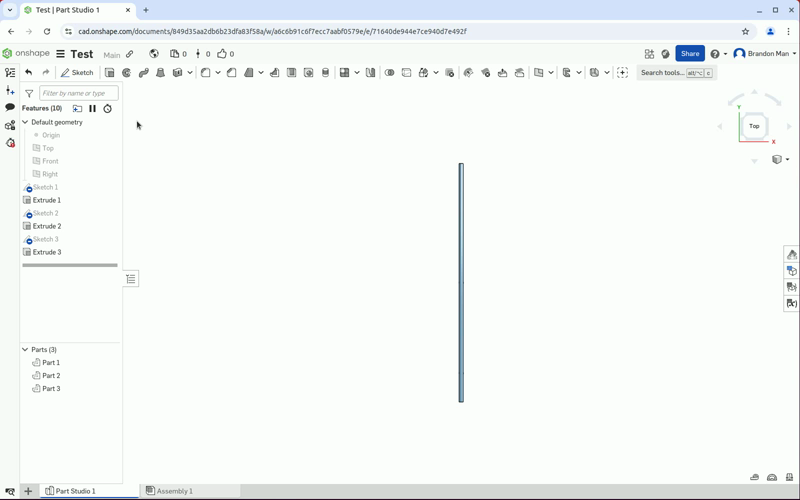
key(shift+h)
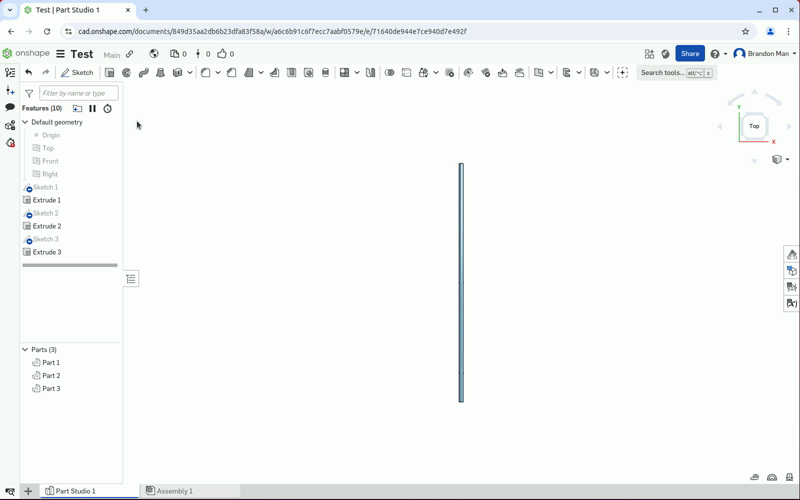
mouse_move(73, 189)
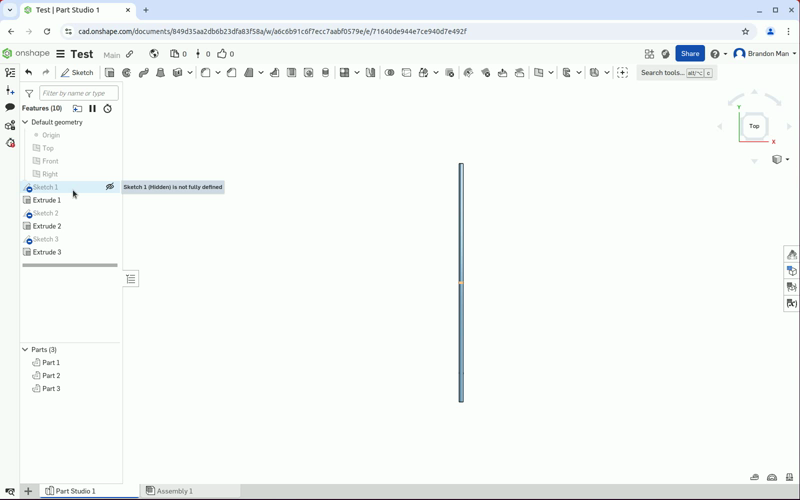
click(73, 189)
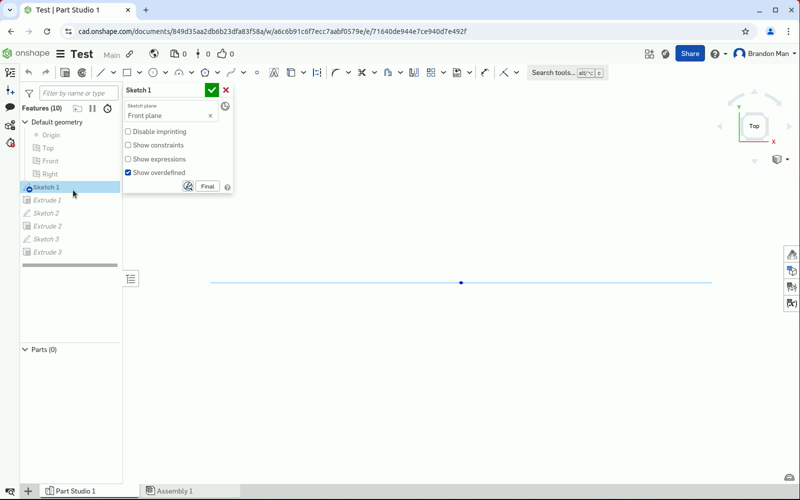
mouse_move(229, 92)
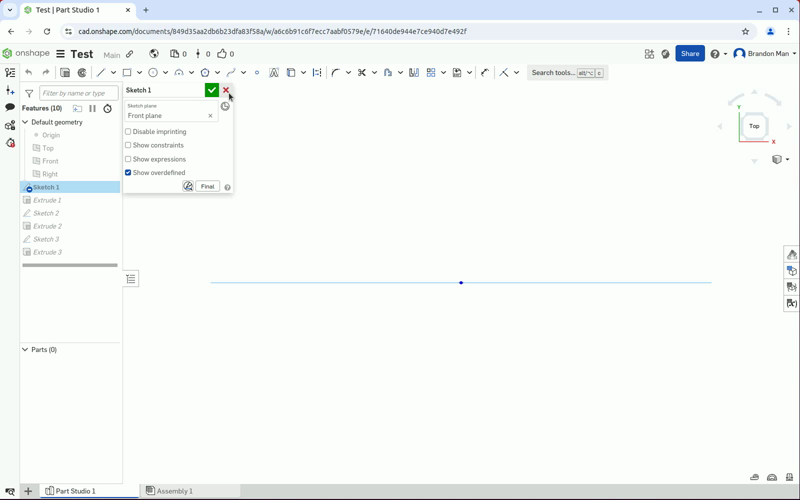
click(229, 92)
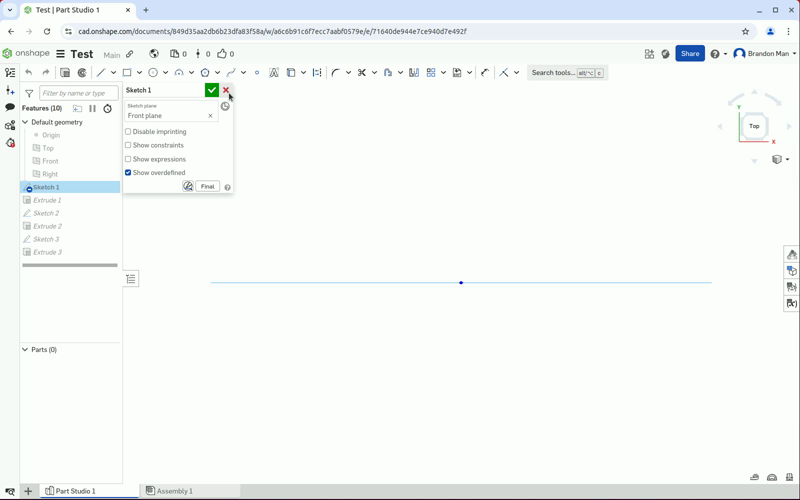
key(shift+s)
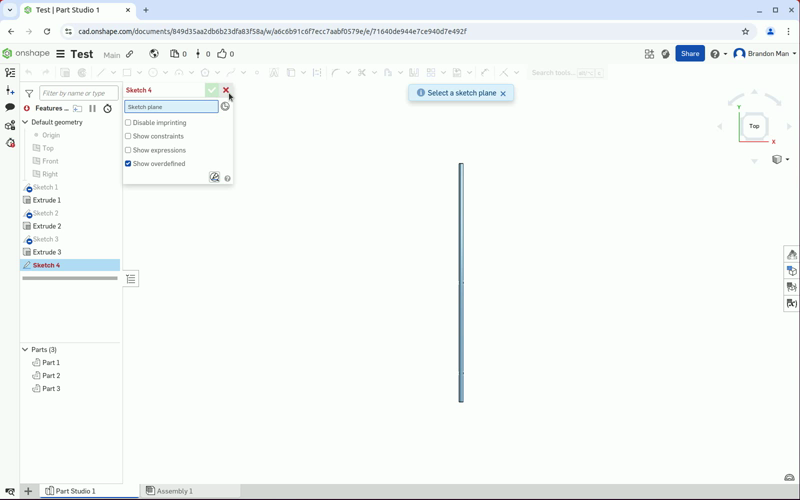
mouse_move(73, 150)
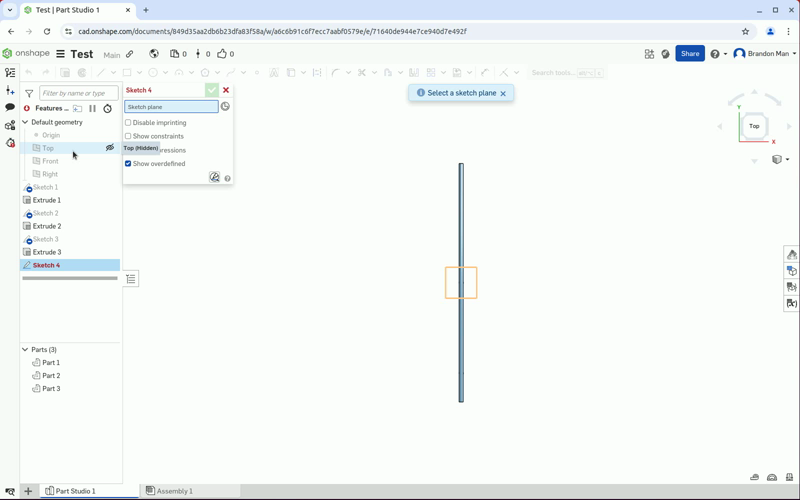
click(73, 150)
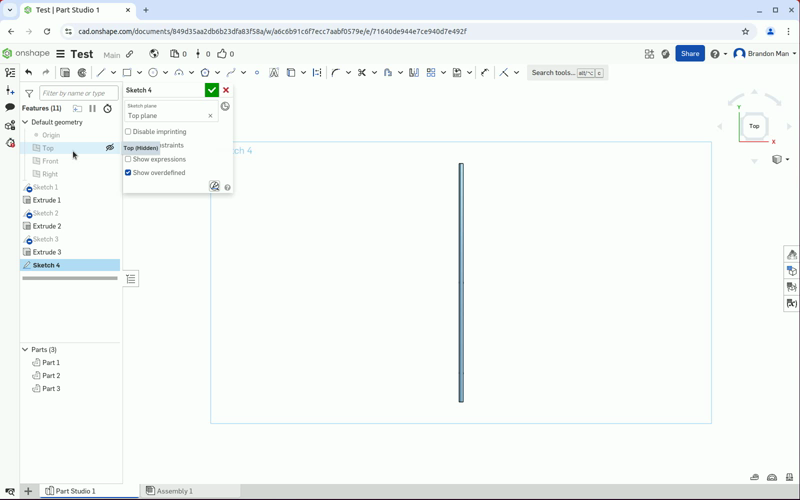
mouse_move(73, 352)
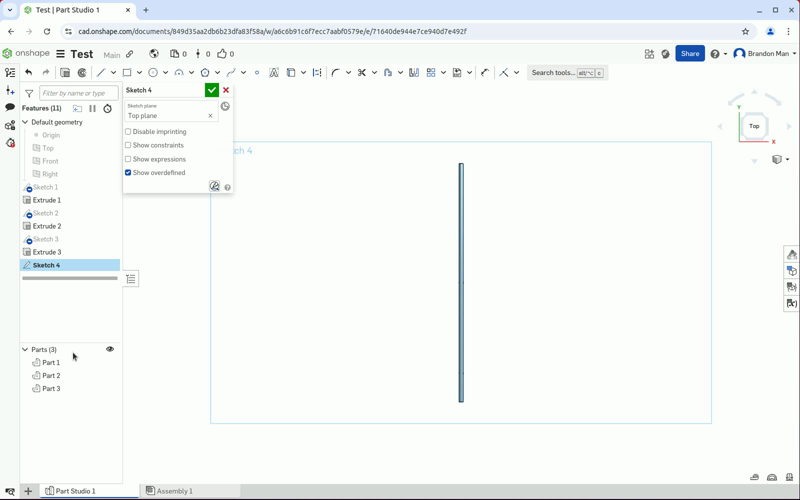
key(y)
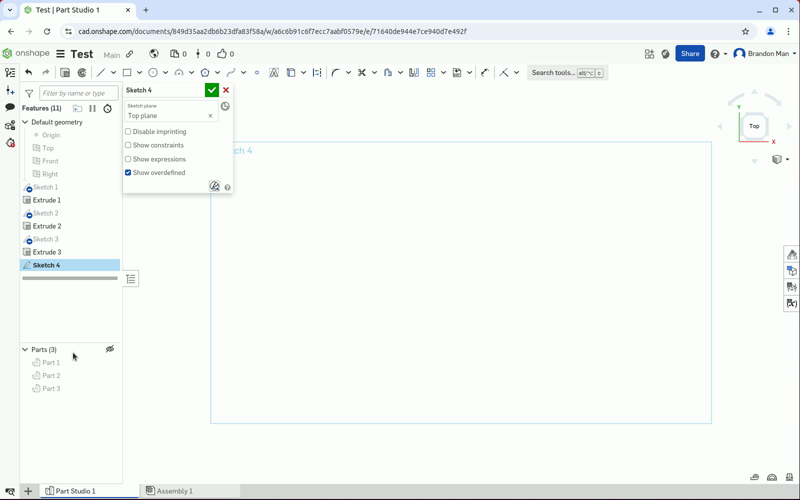
key(c)
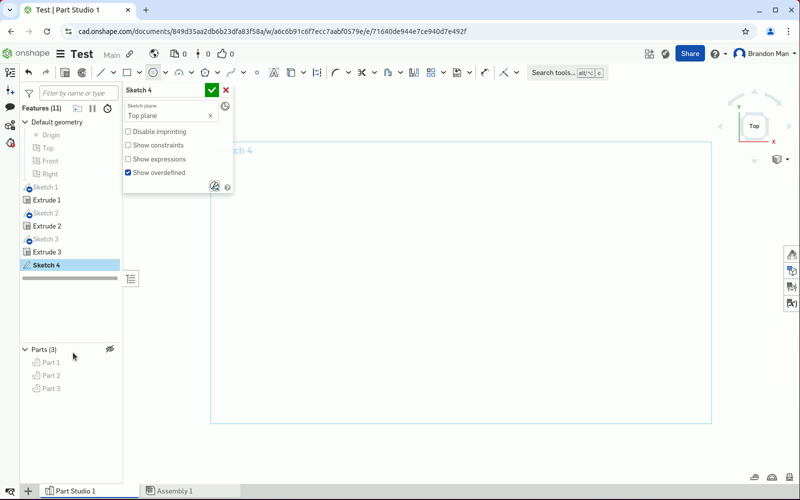
key_down(shift)
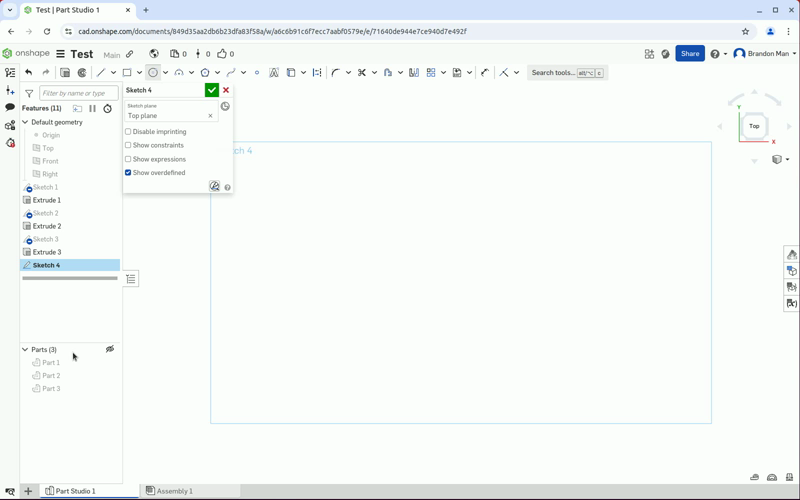
mouse_move(461, 192)
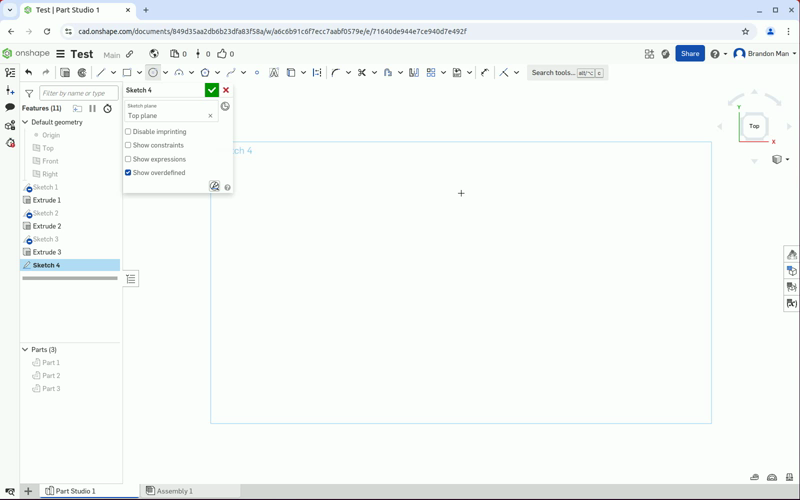
click(461, 192)
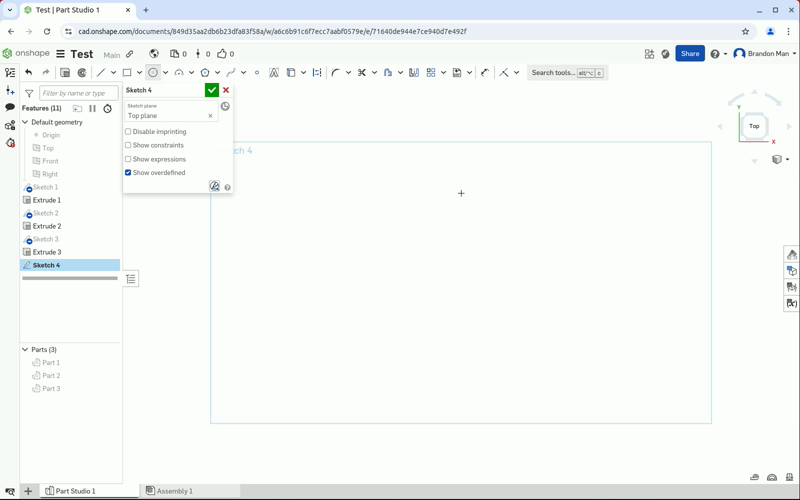
key_up(shift)
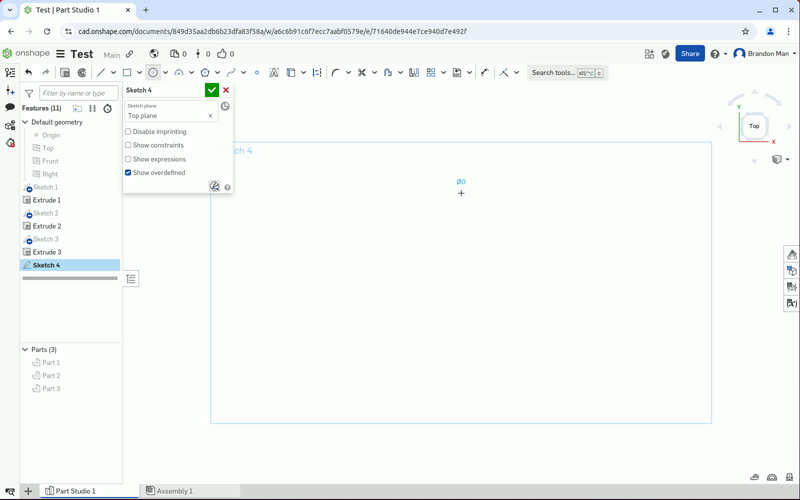
mouse_move(463, 192)
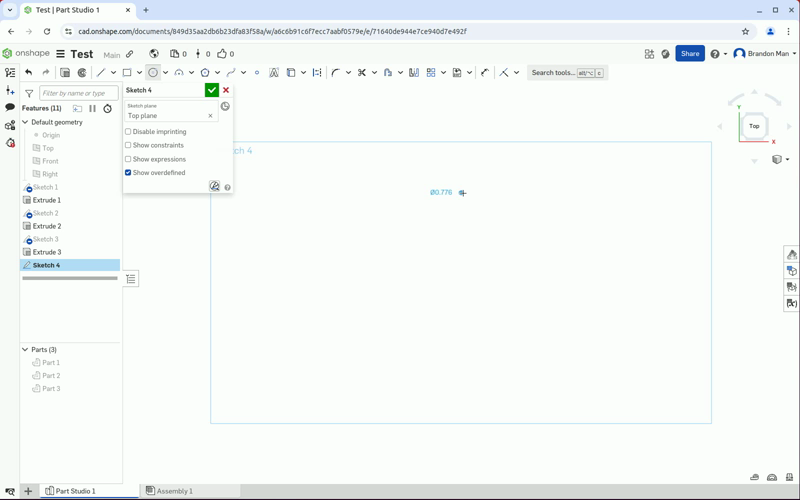
scroll(6)
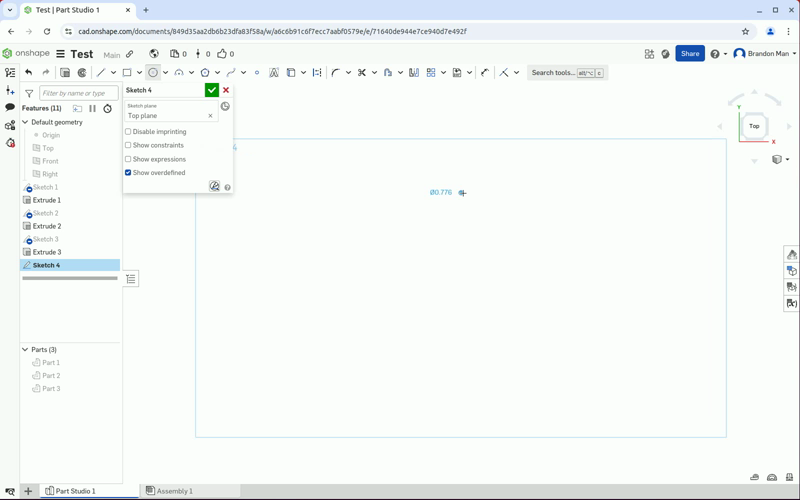
scroll(6)
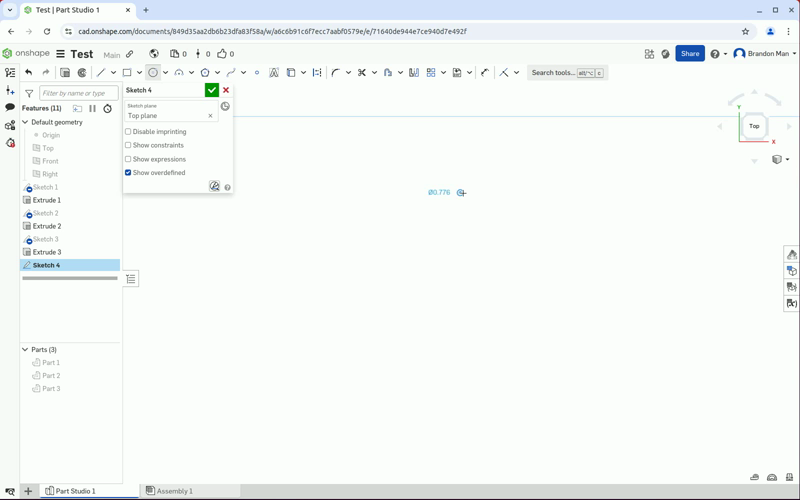
scroll(6)
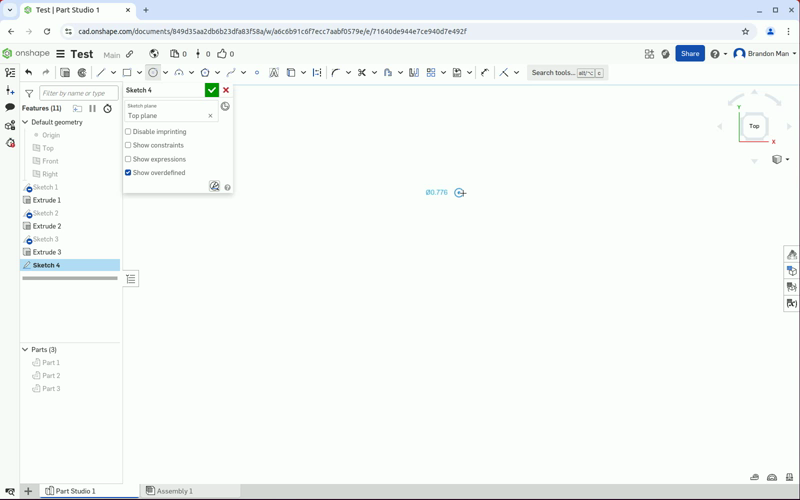
scroll(6)
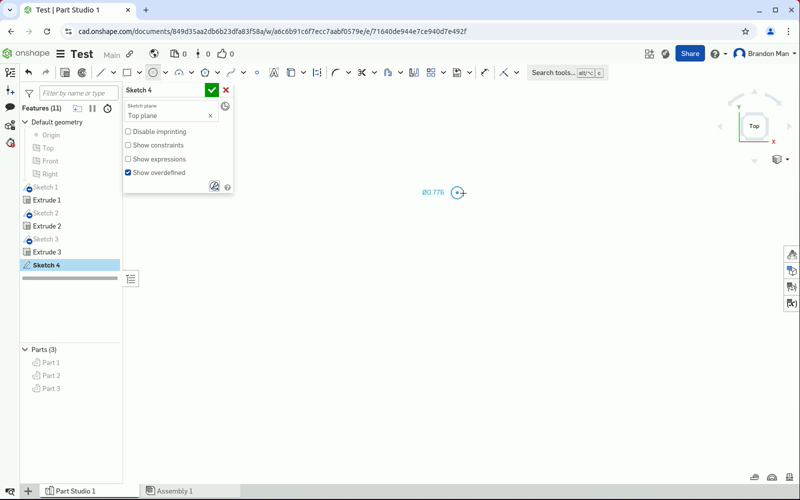
scroll(6)
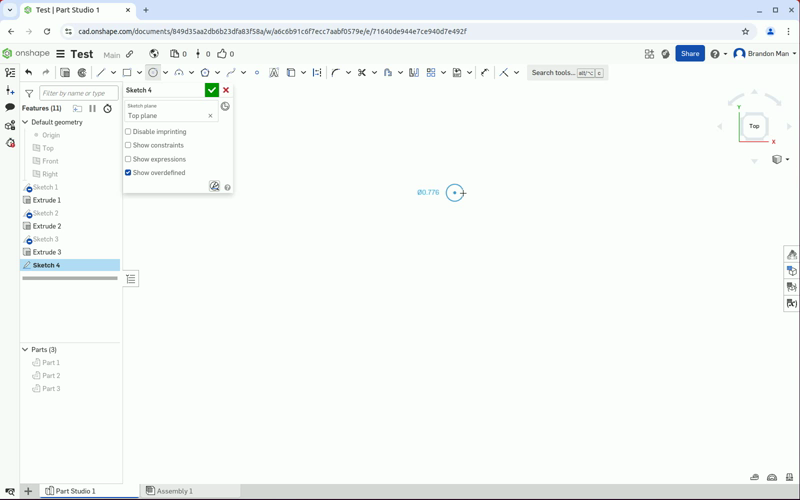
scroll(6)
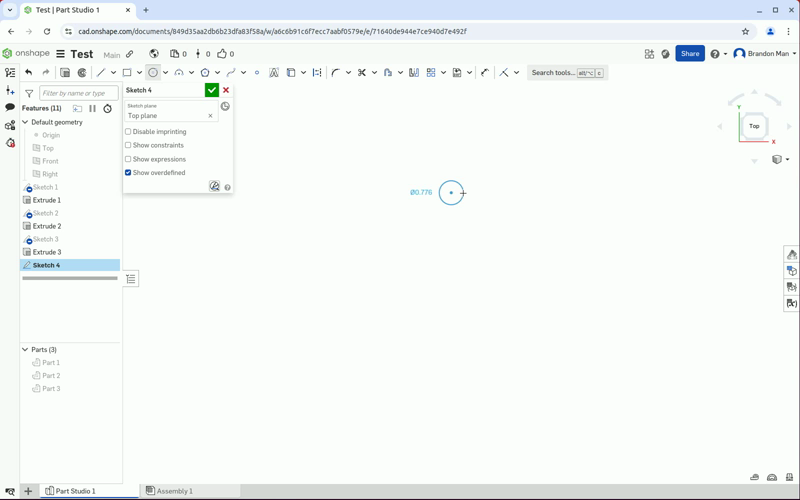
scroll(6)
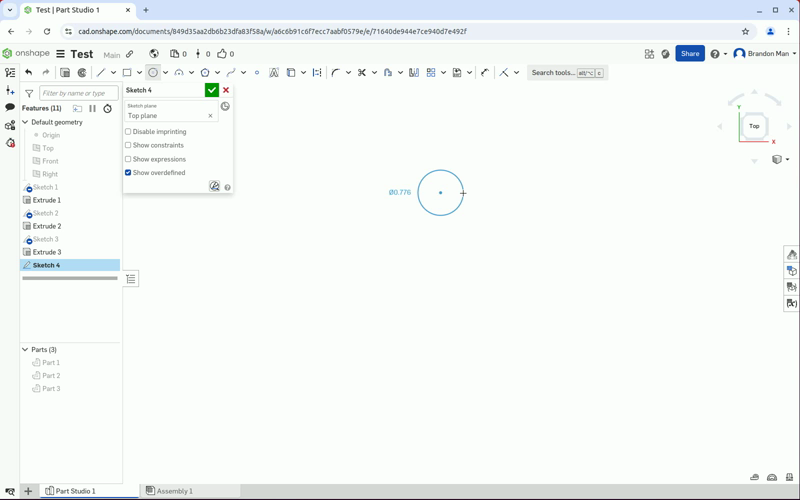
click(463, 192)
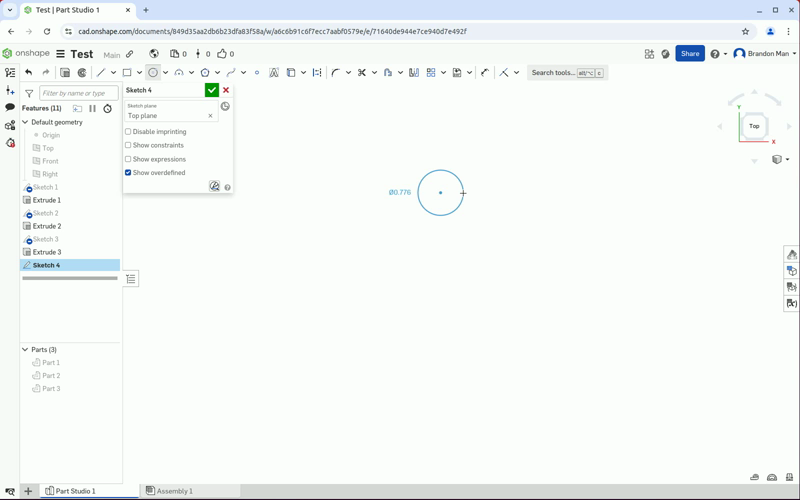
scroll(-6)
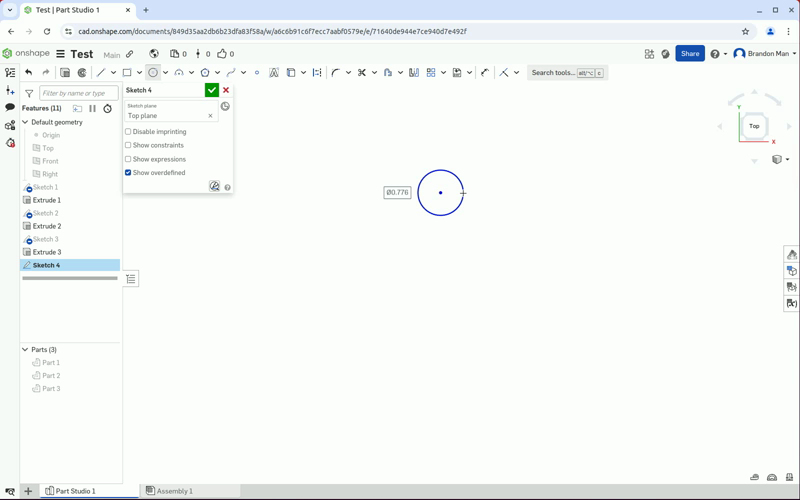
scroll(-6)
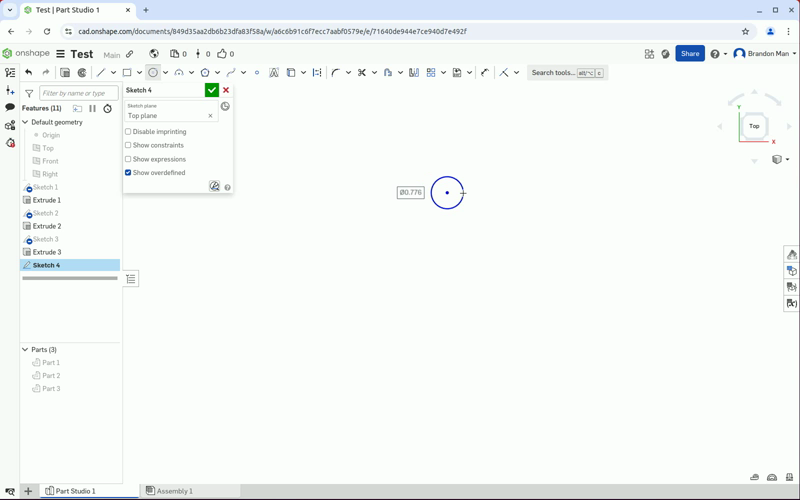
scroll(-6)
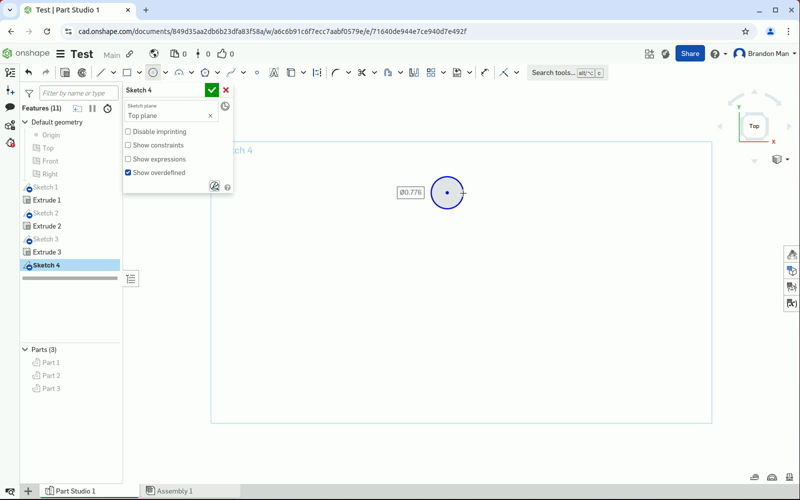
scroll(-6)
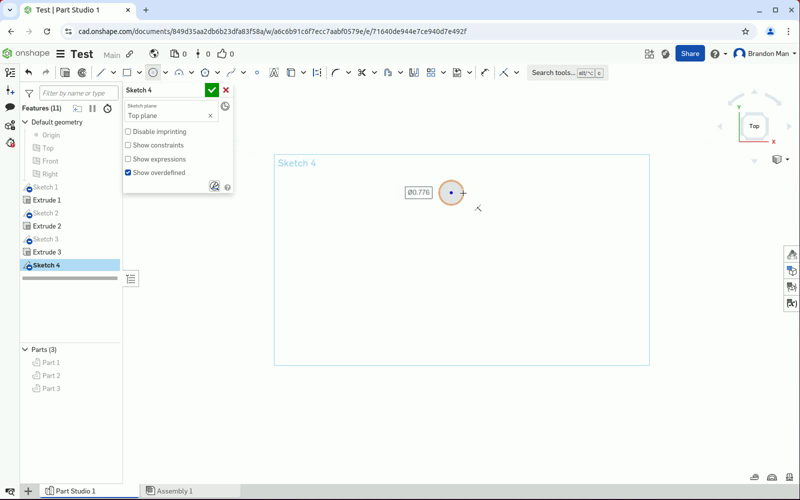
scroll(-6)
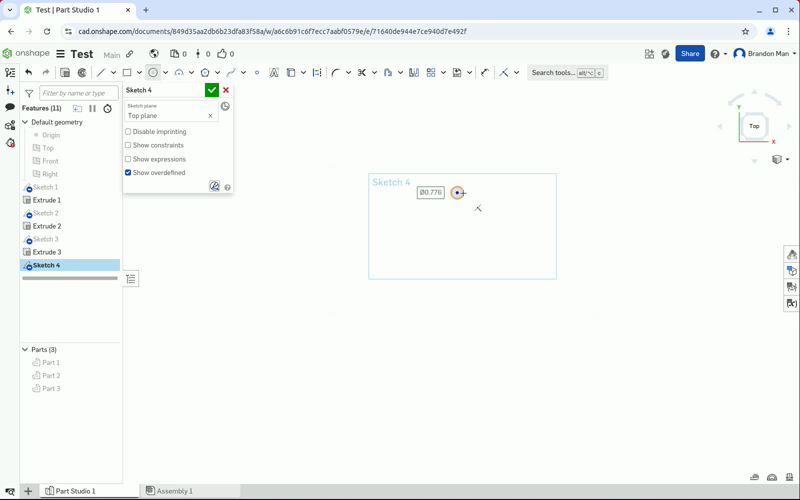
scroll(-6)
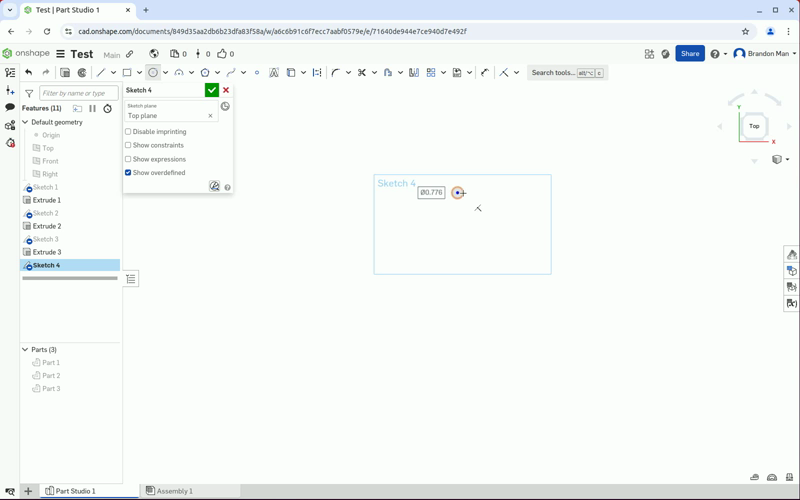
scroll(-6)
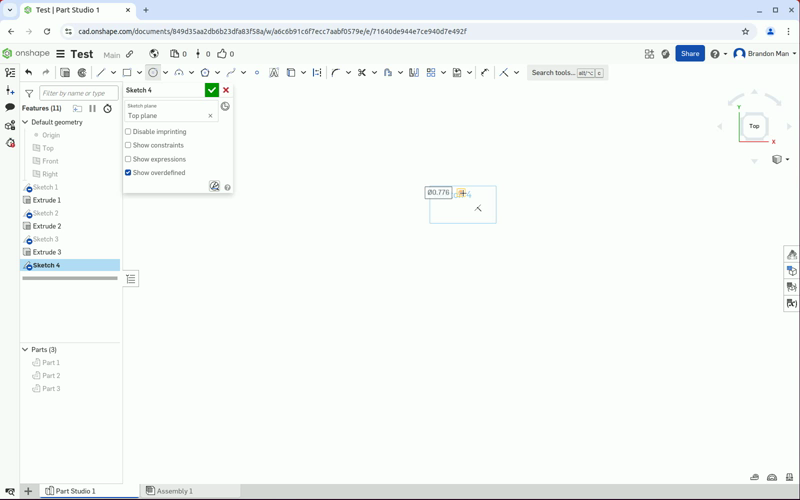
key(esc)
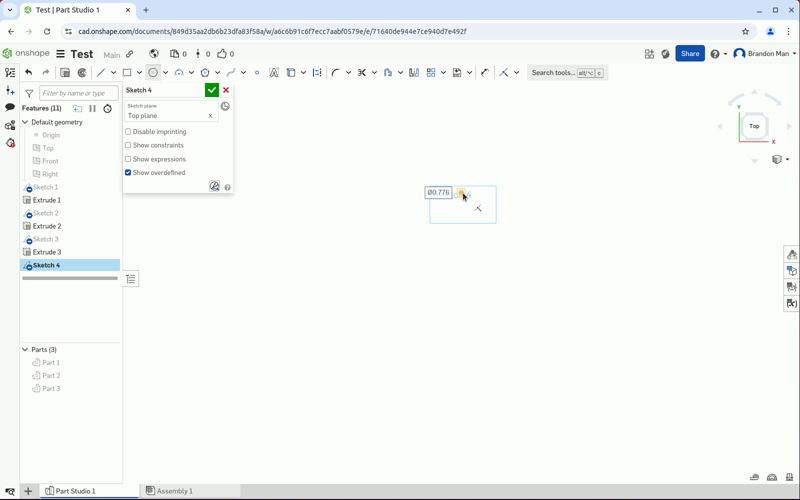
mouse_move(462, 192)
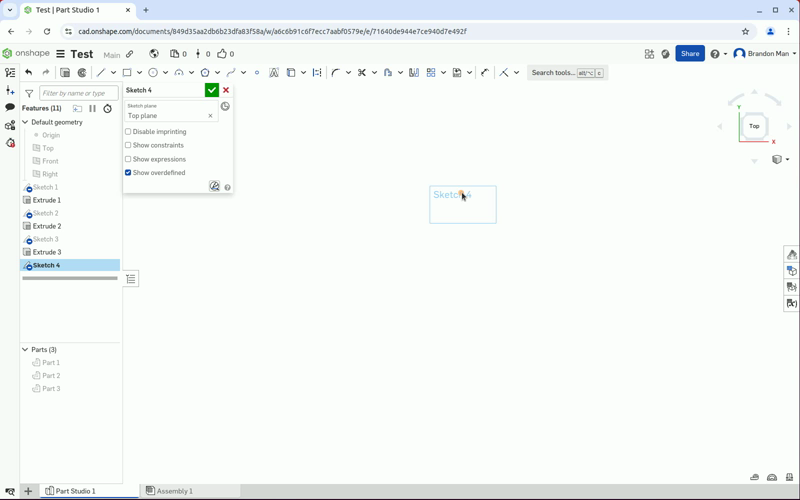
scroll(6)
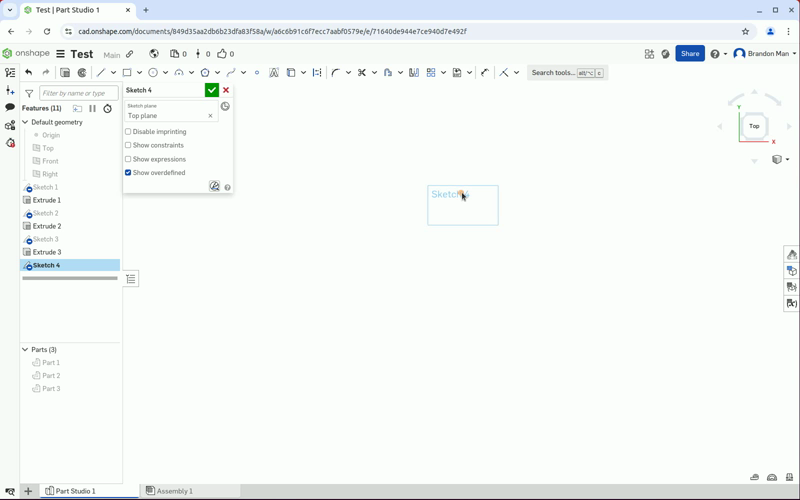
scroll(6)
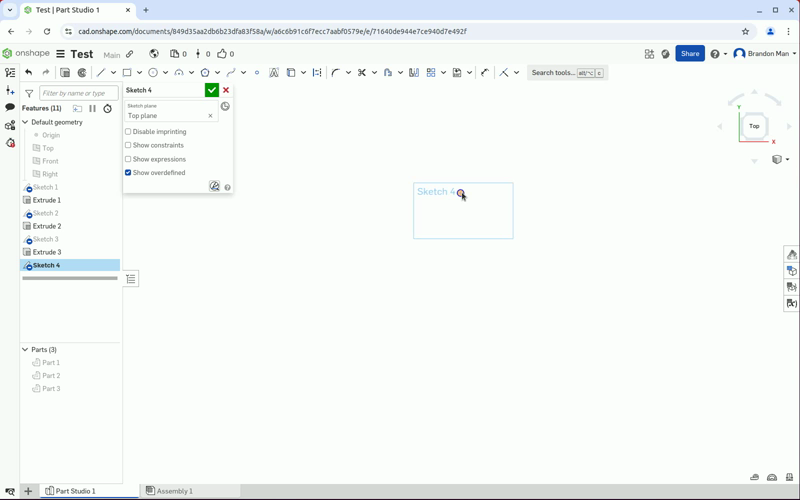
scroll(6)
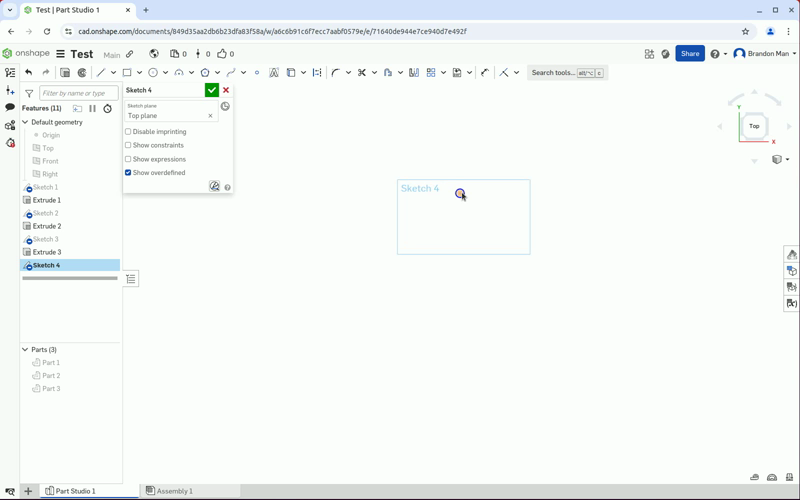
scroll(6)
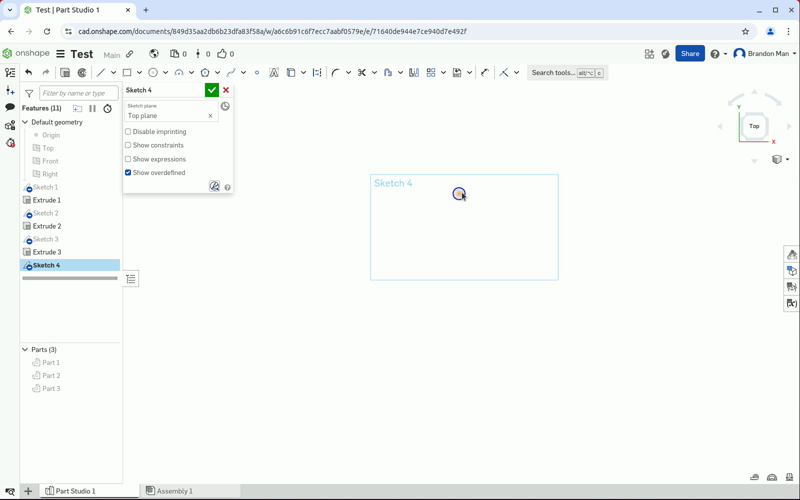
scroll(6)
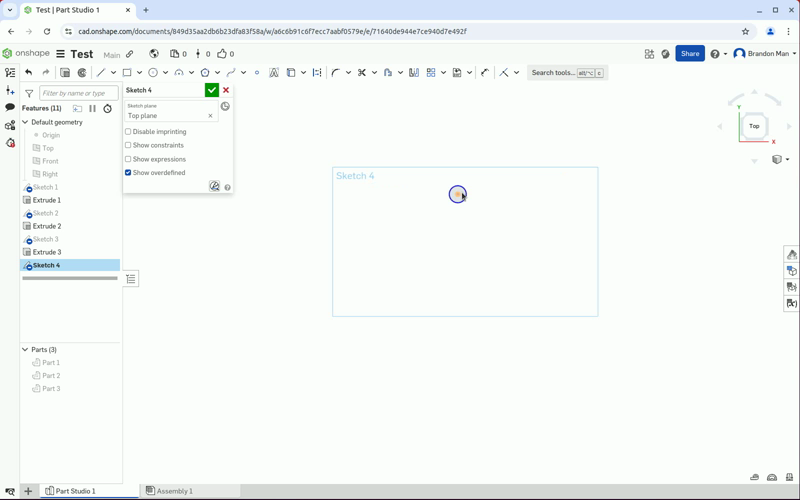
scroll(6)
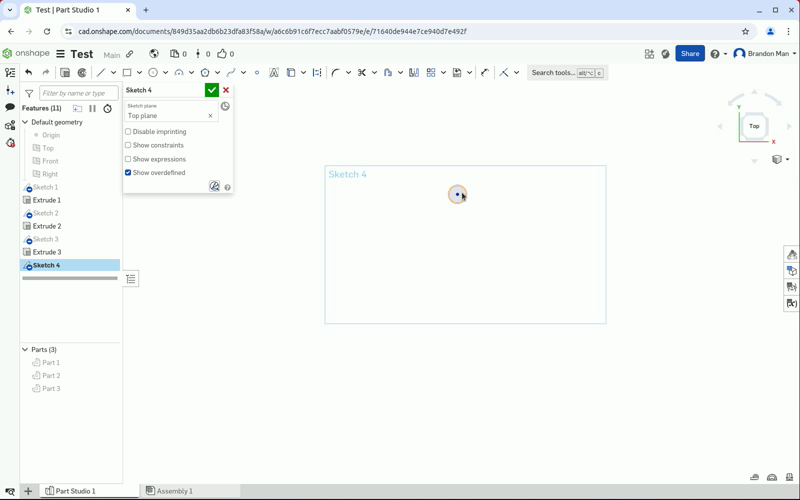
scroll(6)
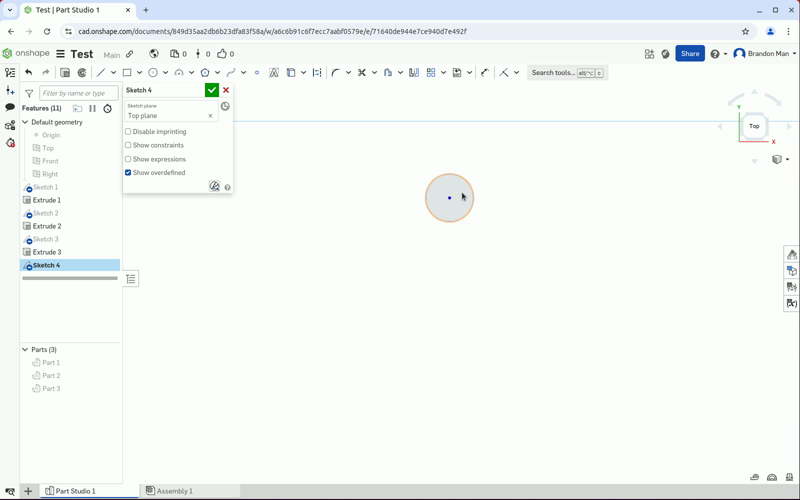
click(462, 192)
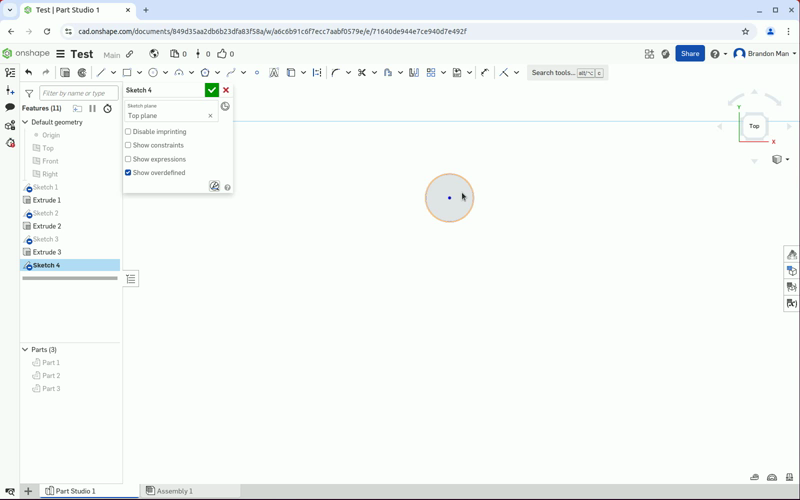
scroll(-6)
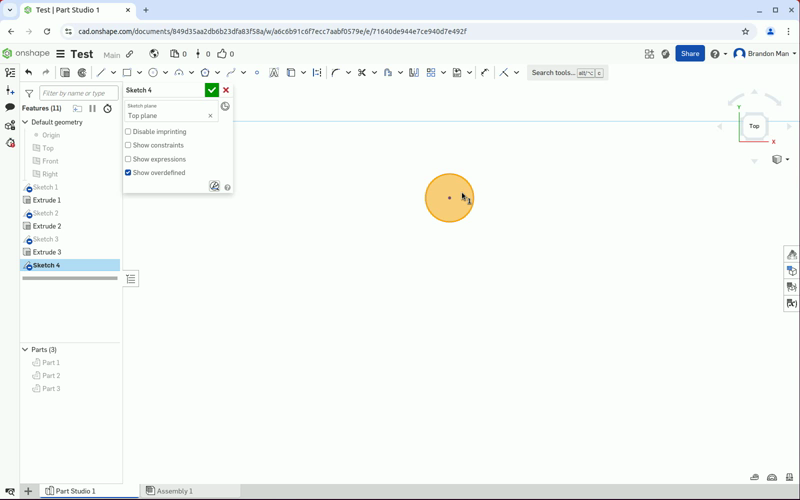
scroll(-6)
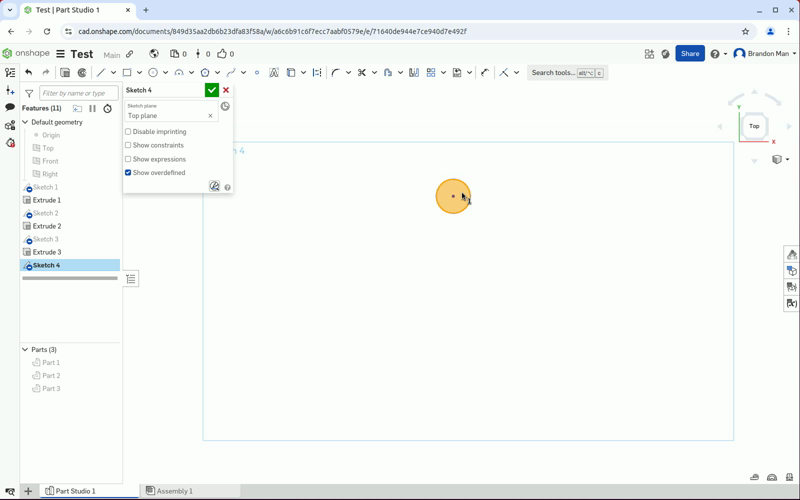
scroll(-6)
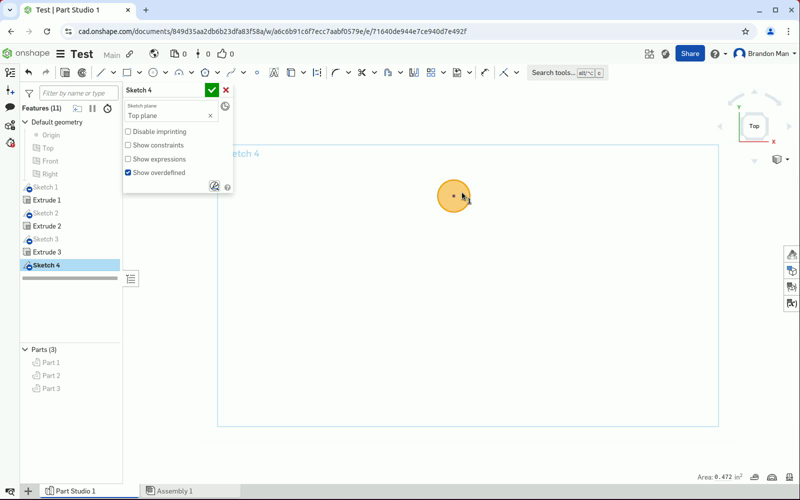
scroll(-6)
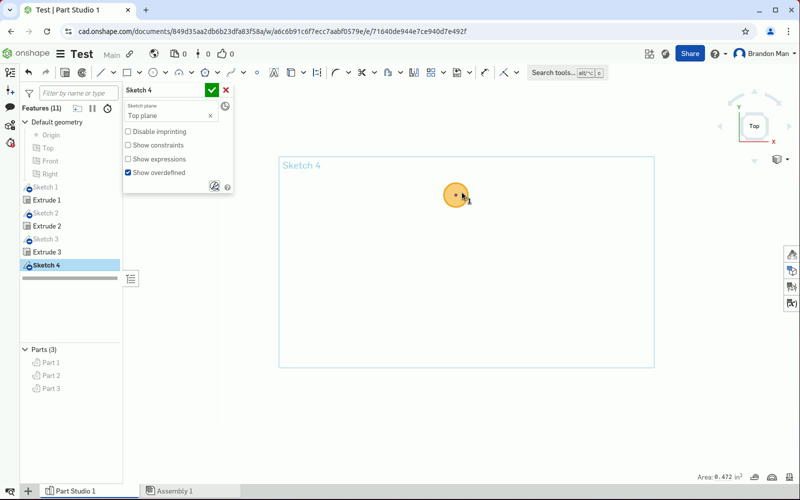
scroll(-6)
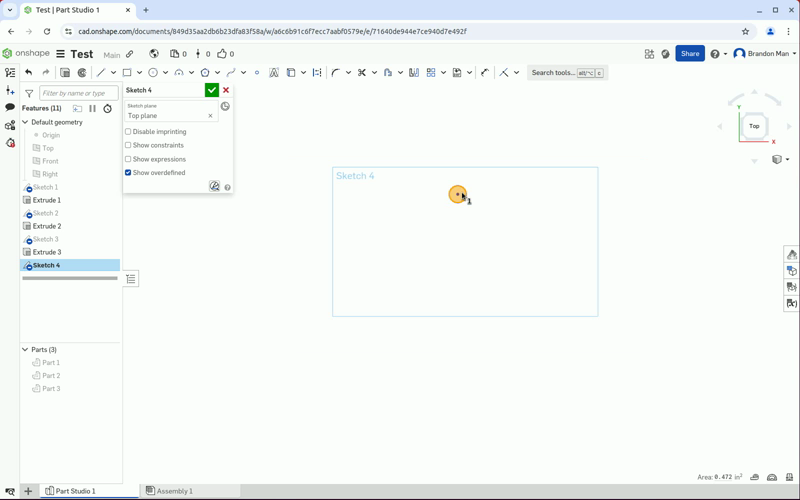
scroll(-6)
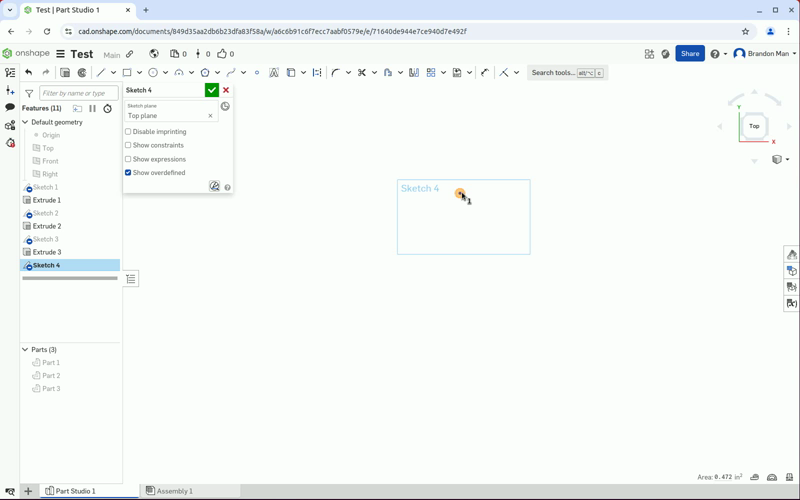
scroll(-6)
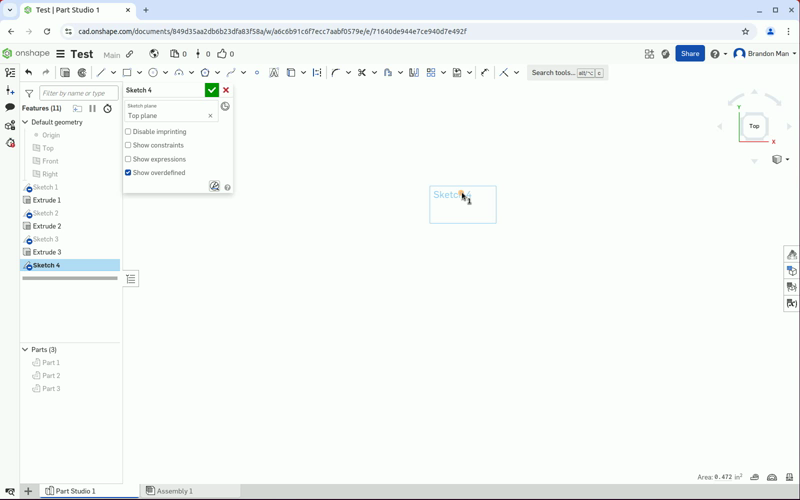
mouse_move(73, 352)
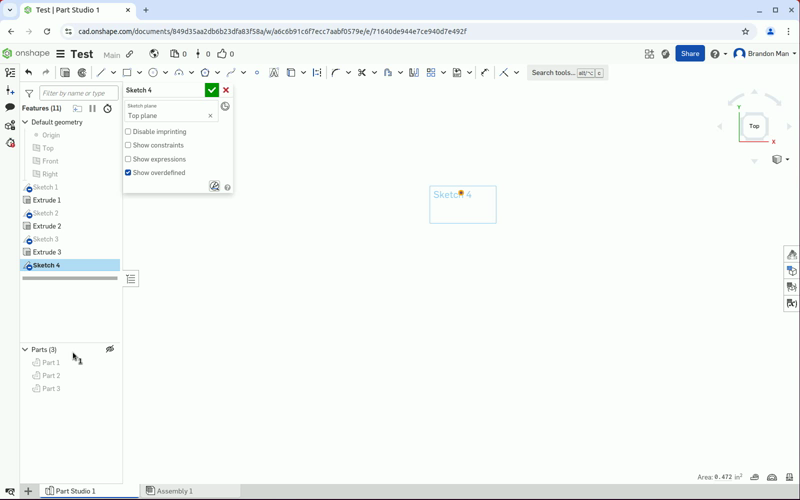
key(shift+y)
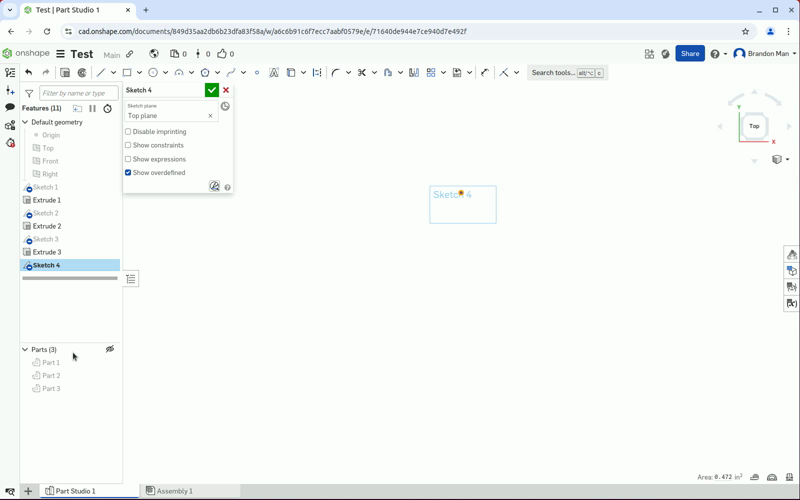
key(shift+e)
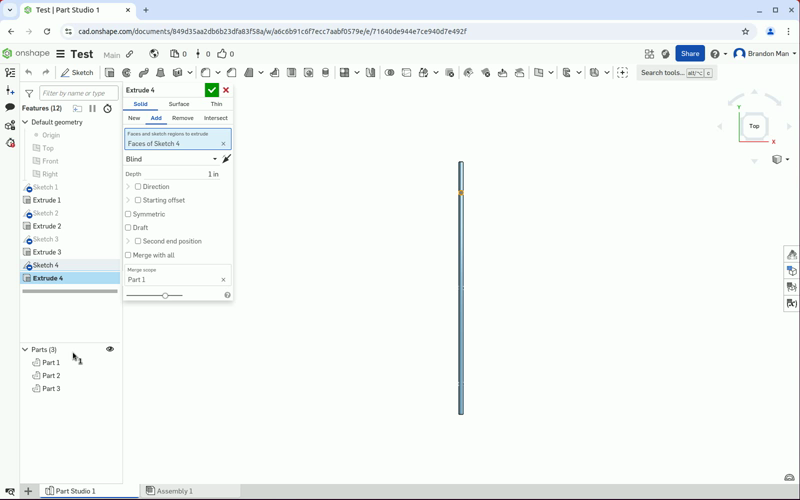
mouse_move(143, 106)
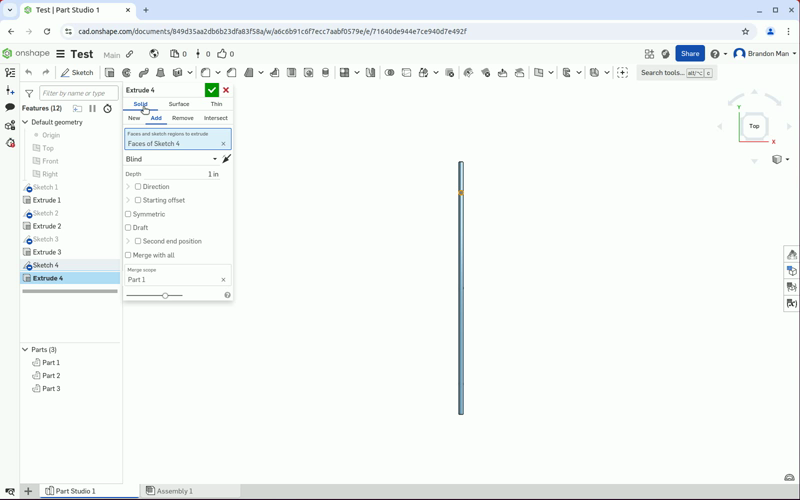
click(143, 106)
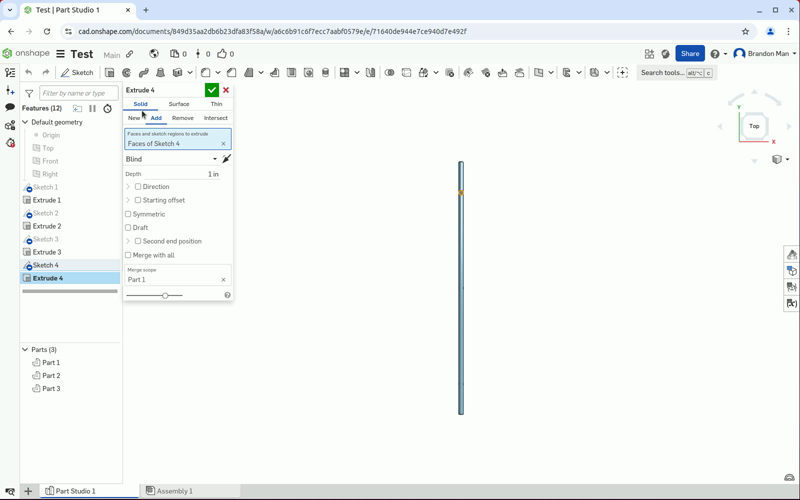
mouse_move(137, 120)
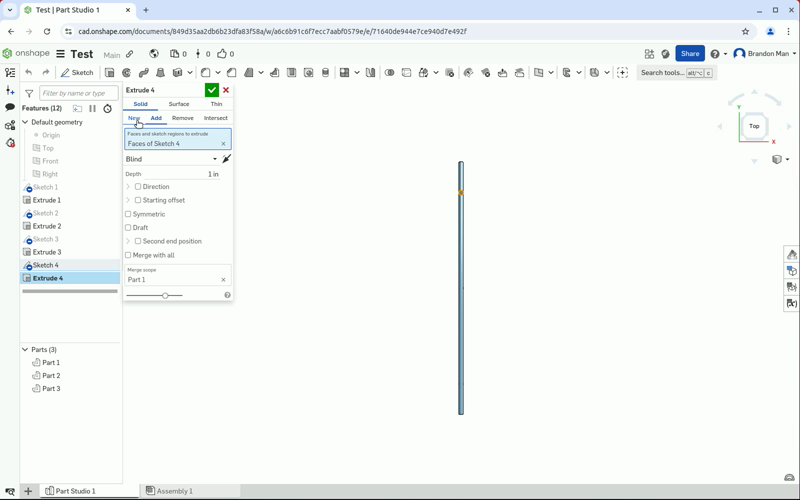
click(137, 120)
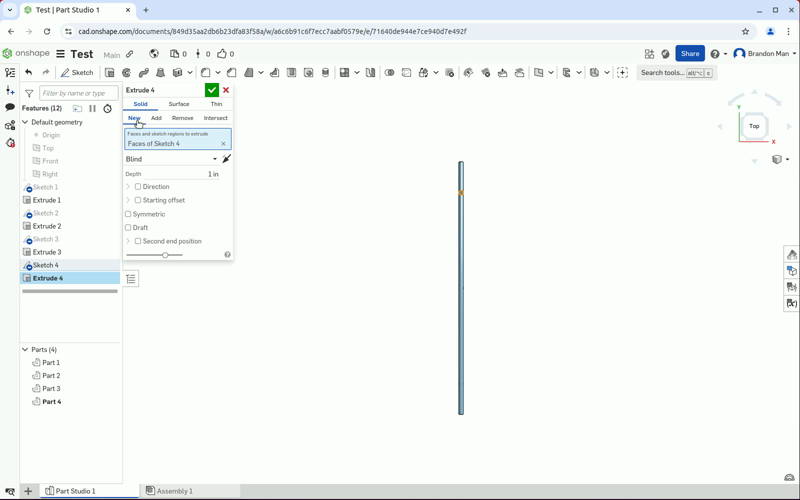
key(tab, 4)
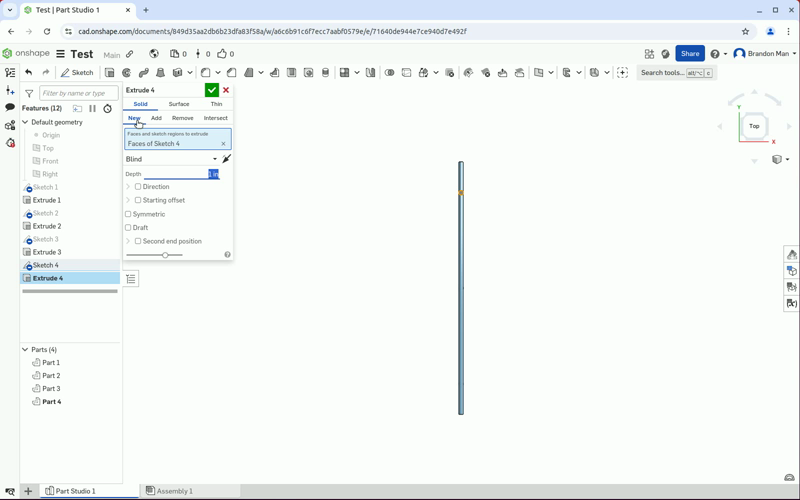
text(-9.147)
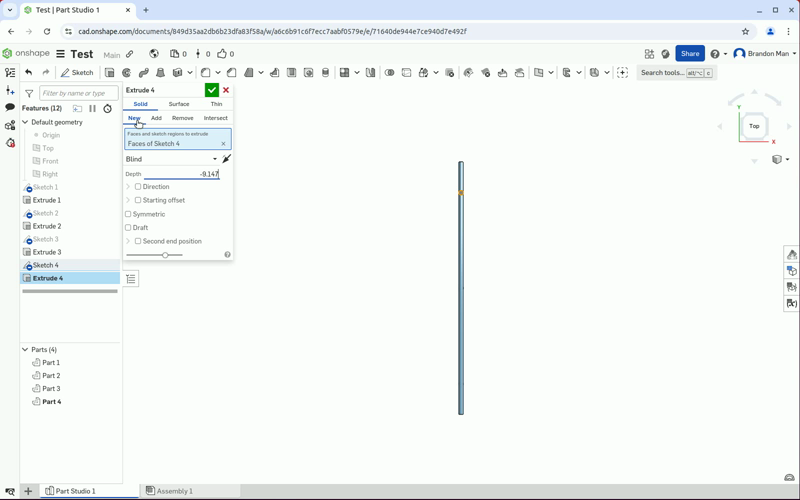
key(enter)
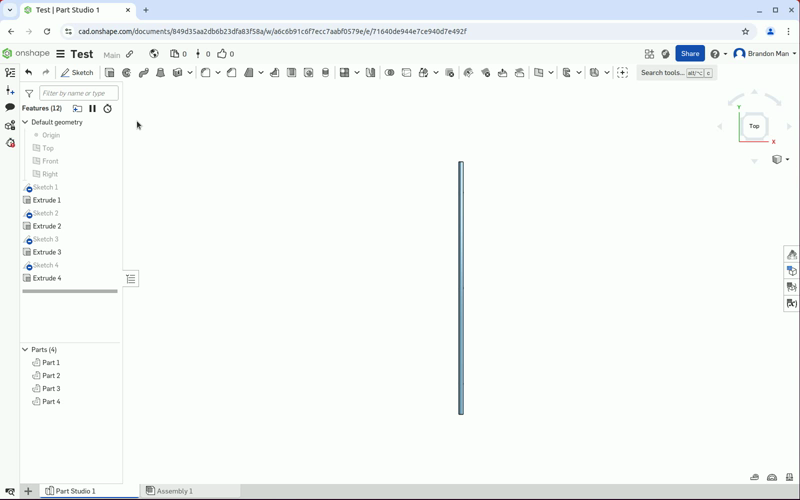
key(shift+h)
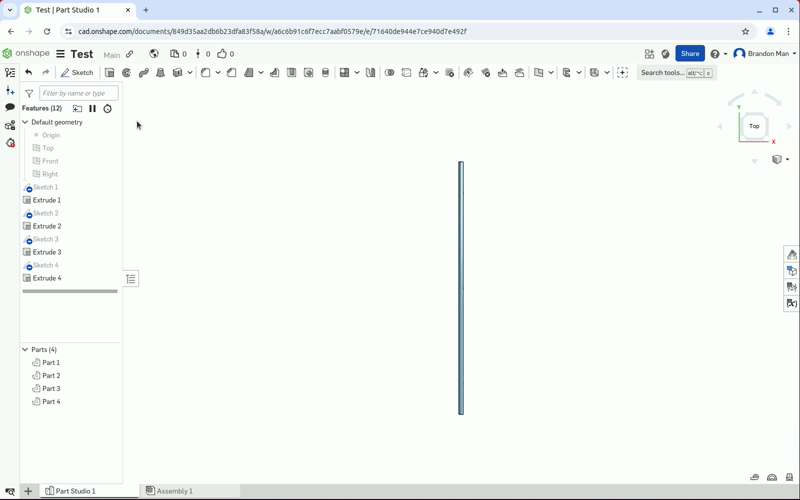
key(shift+h)
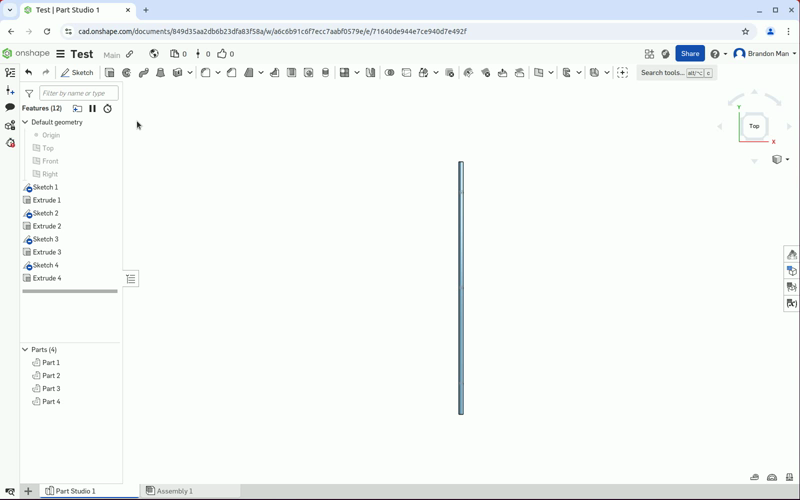
key(shift+7)
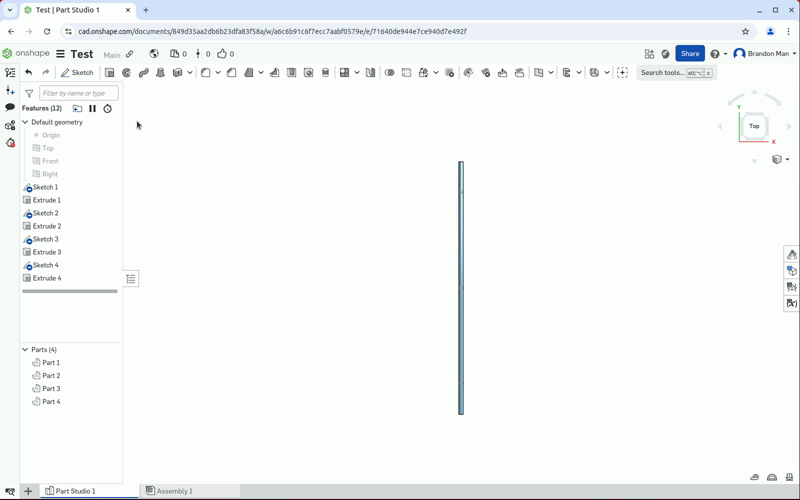
key(up, 3)
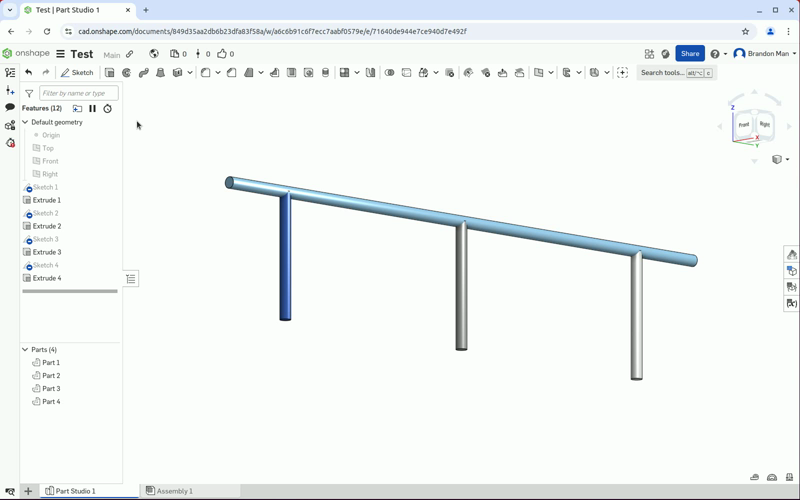
key(left, 3)
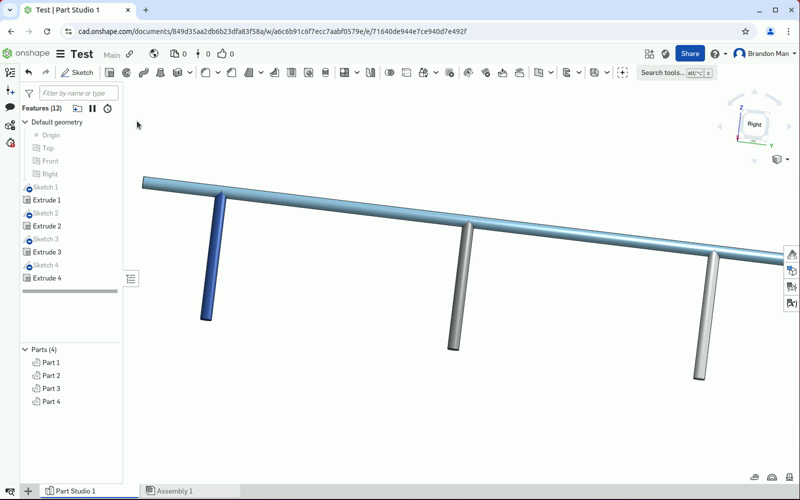
key(right, 3)
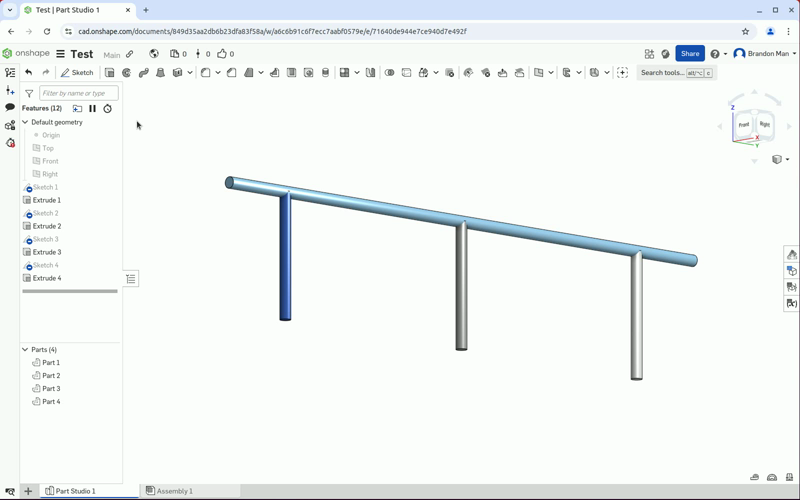
key(down, 3)
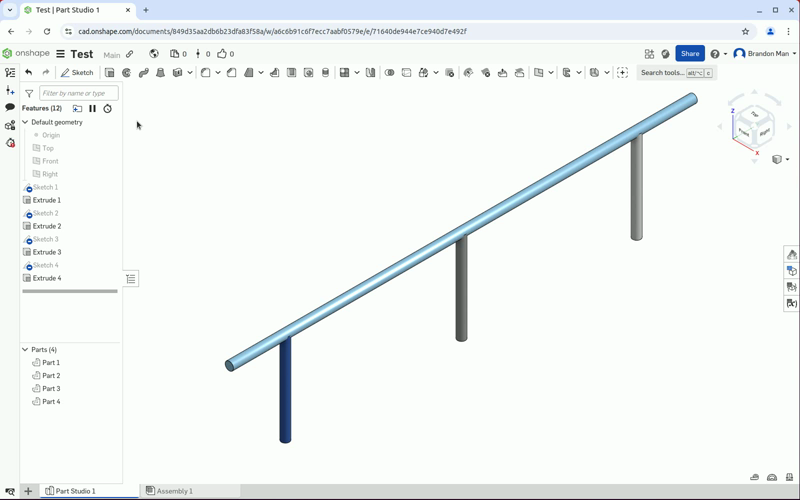
mouse_move(73, 189)
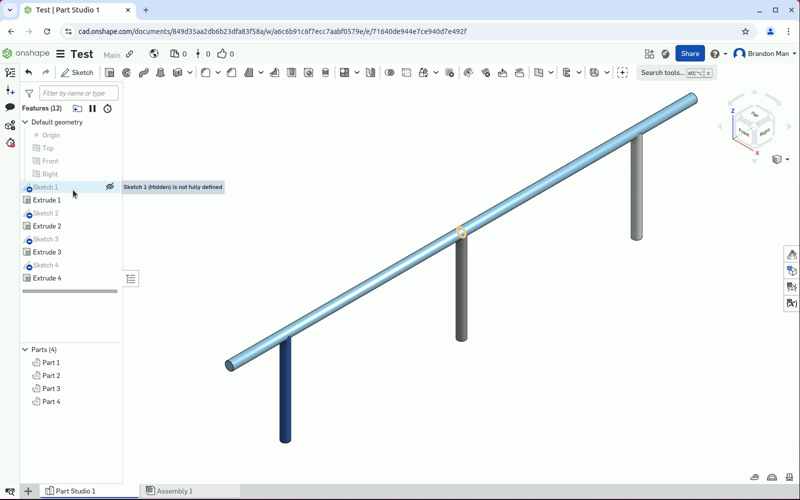
click(73, 189)